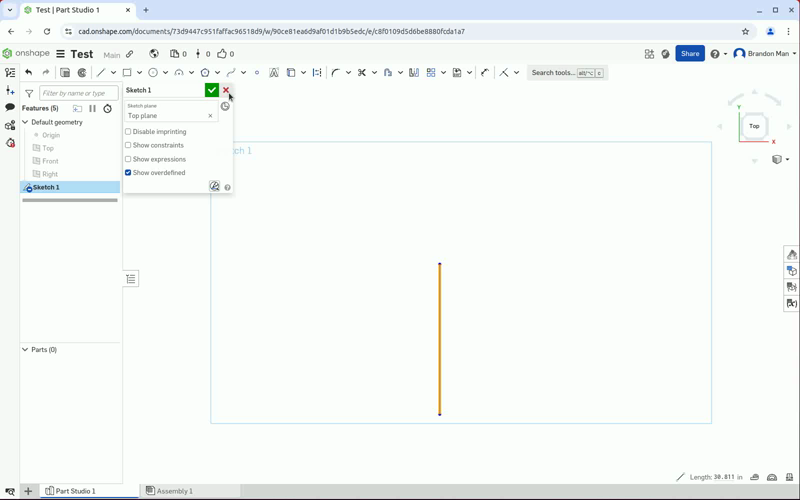
key(shift+h)
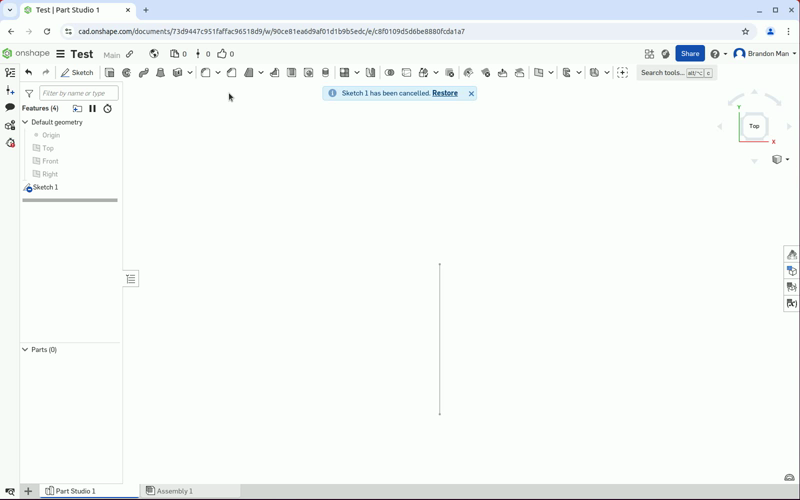
mouse_move(73, 352)
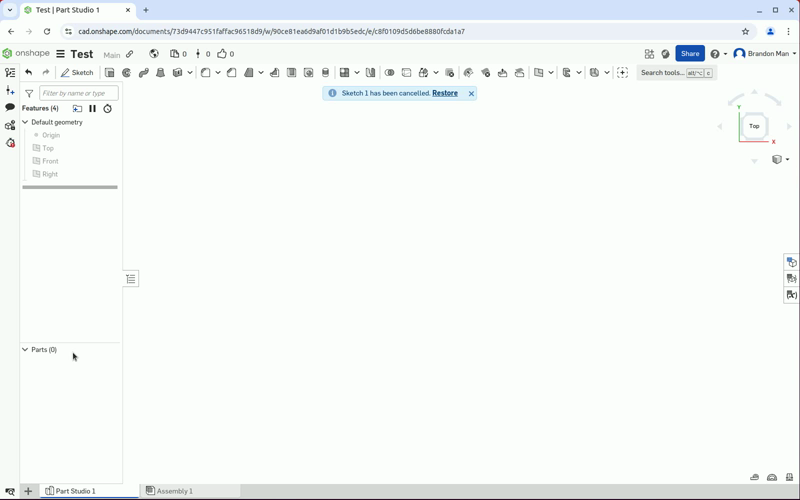
key(y)
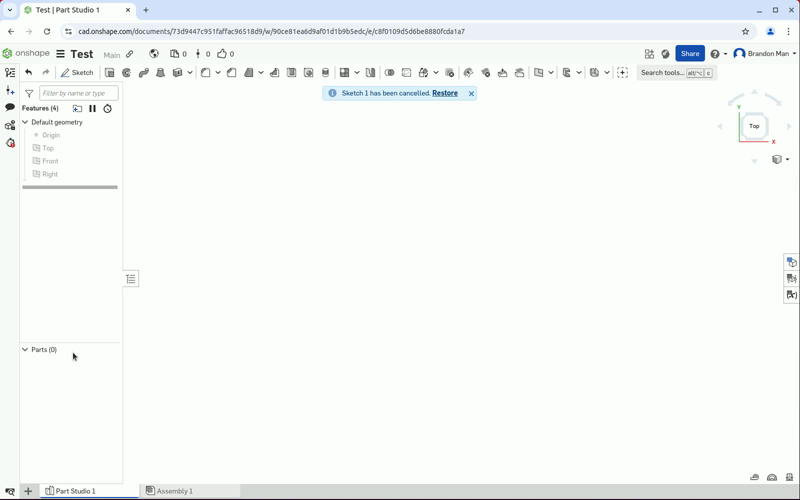
key(shift+p)
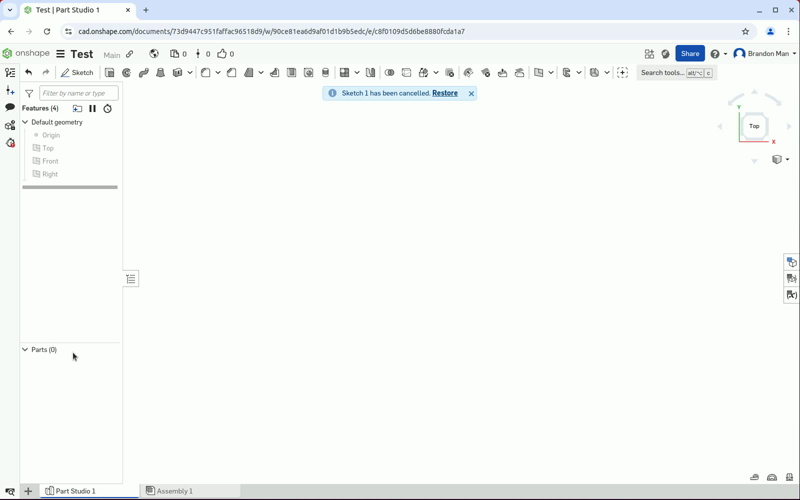
key(space)
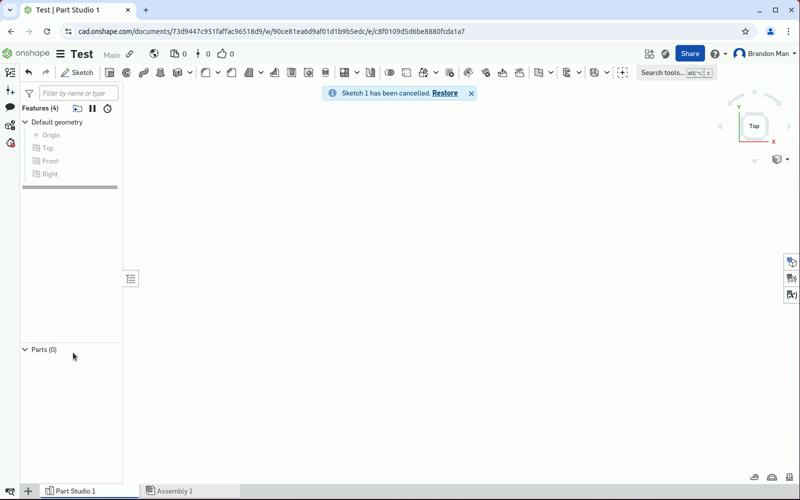
key_down(shift)
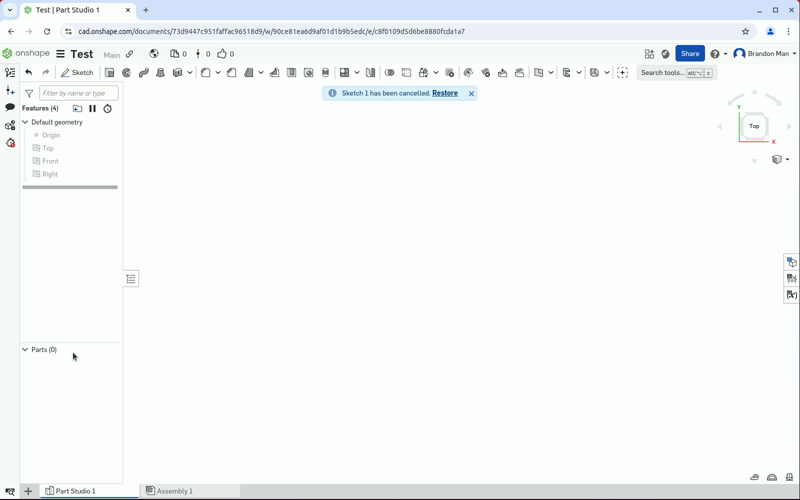
key(up)
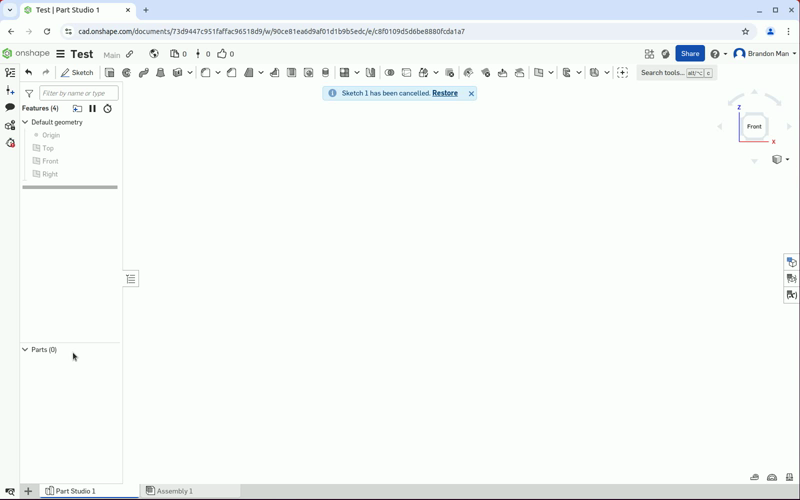
key_up(shift)
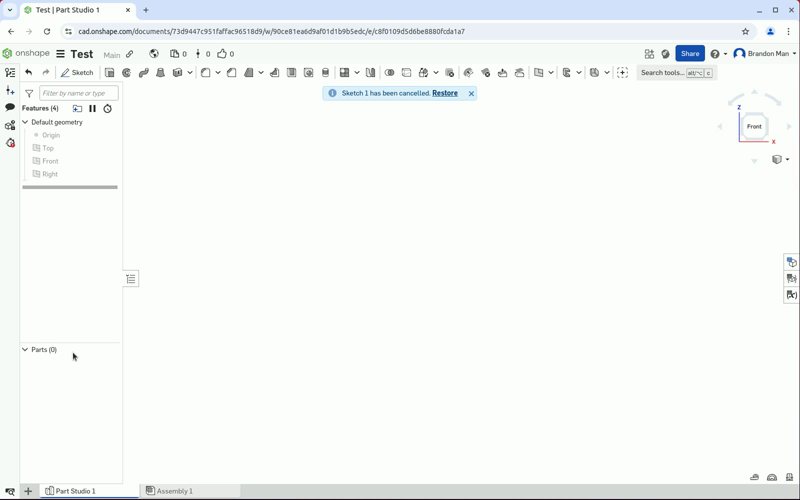
mouse_move(73, 352)
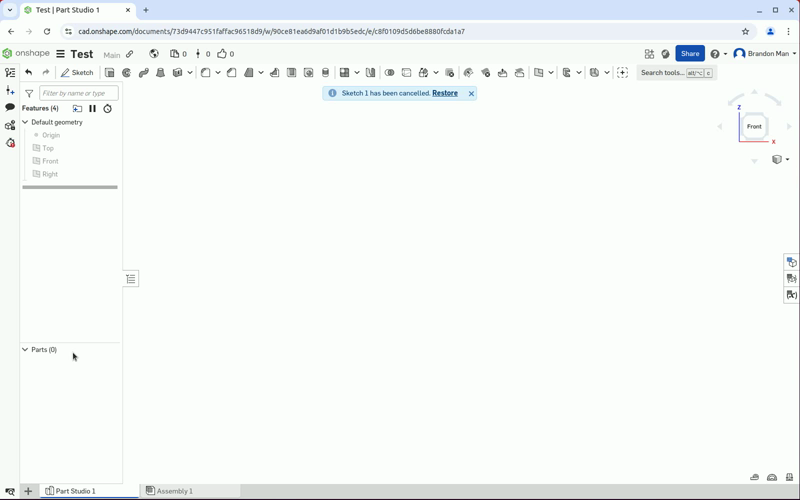
key(shift+y)
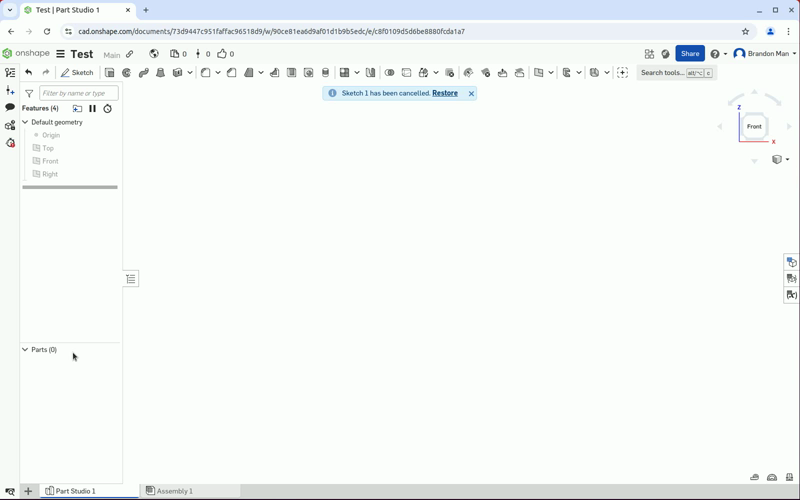
key(shift+s)
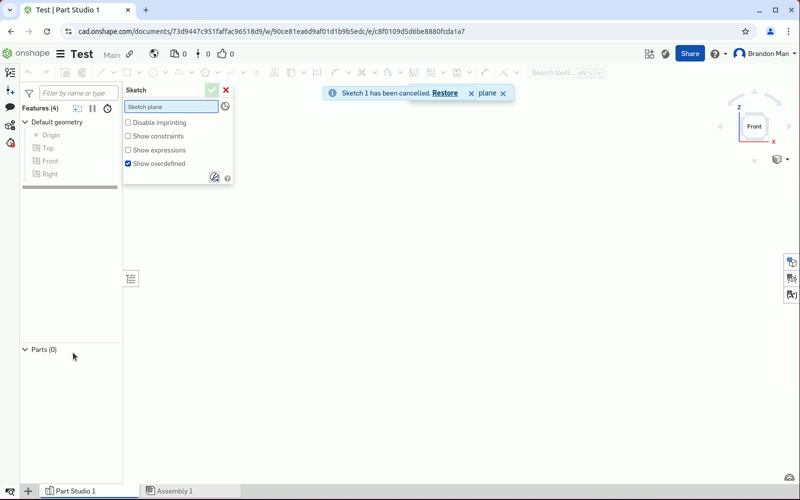
mouse_move(73, 163)
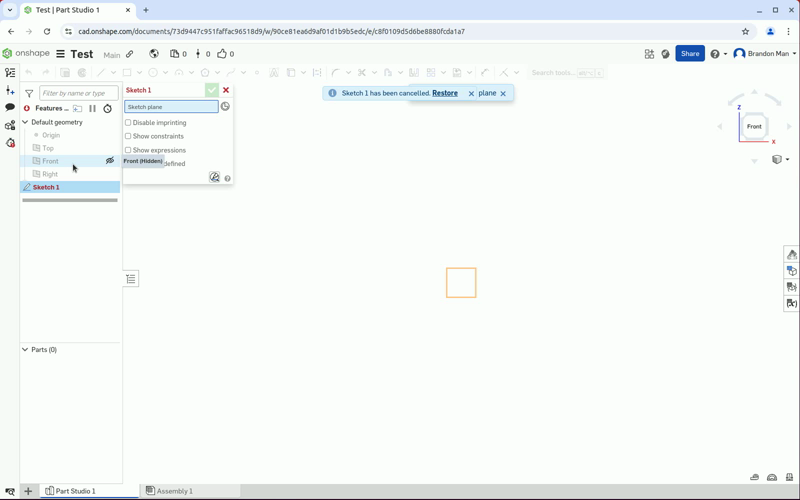
click(73, 163)
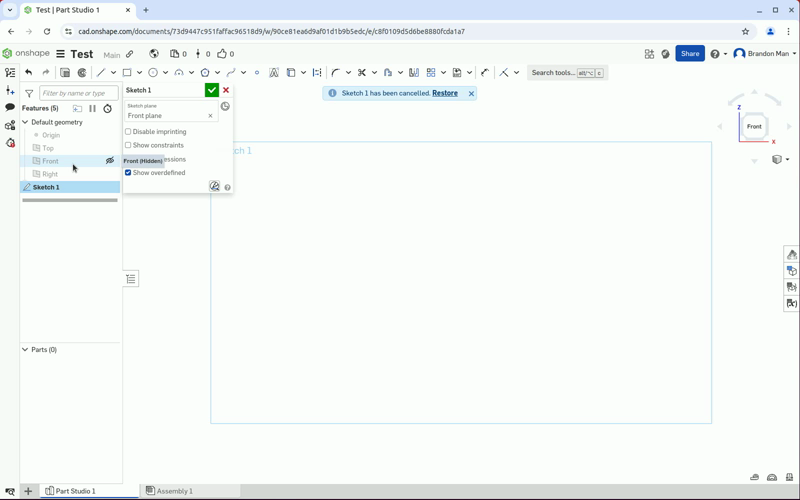
mouse_move(73, 352)
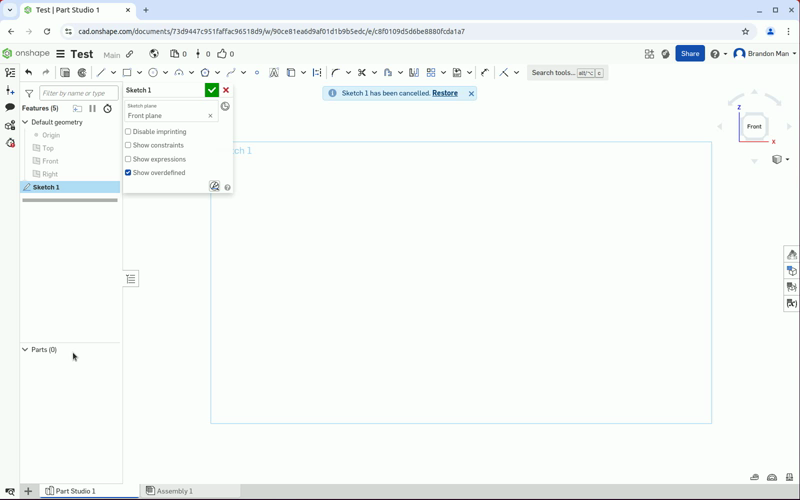
key(y)
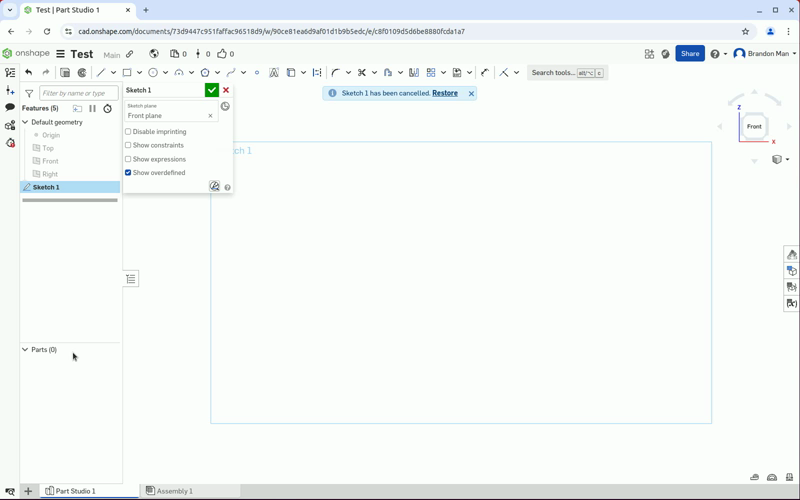
key(l)
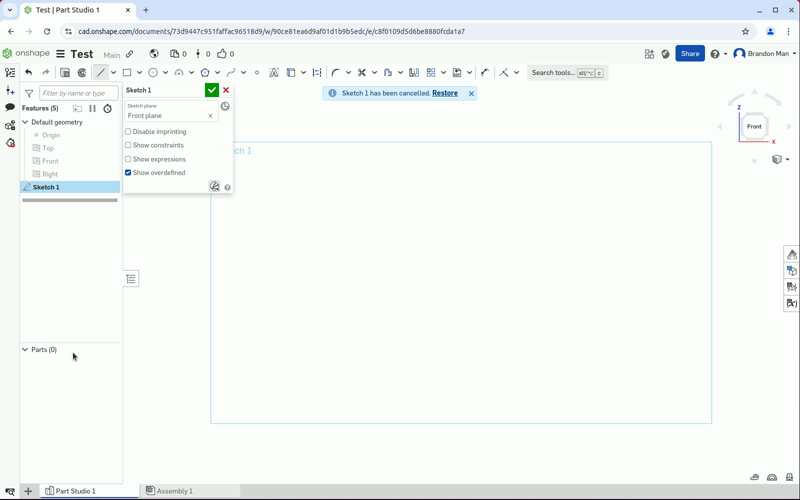
key_down(shift)
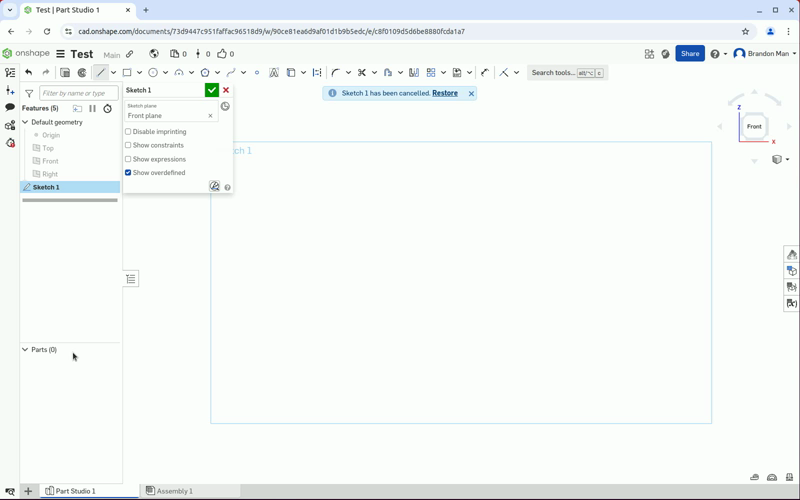
mouse_move(476, 246)
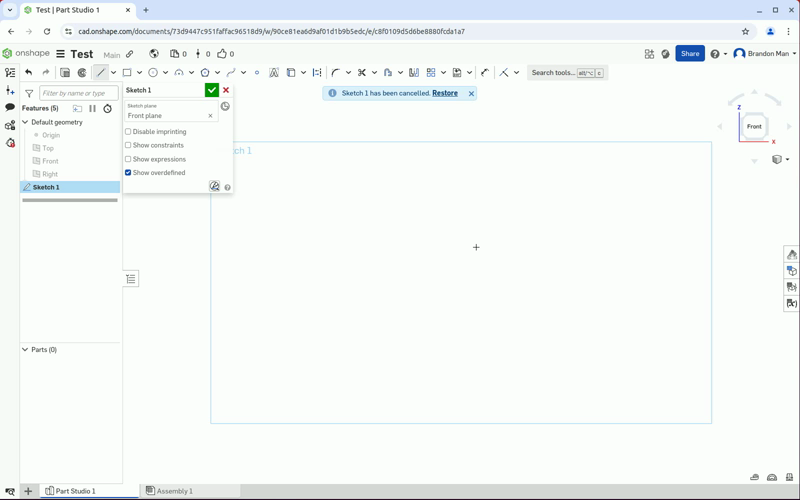
click(476, 246)
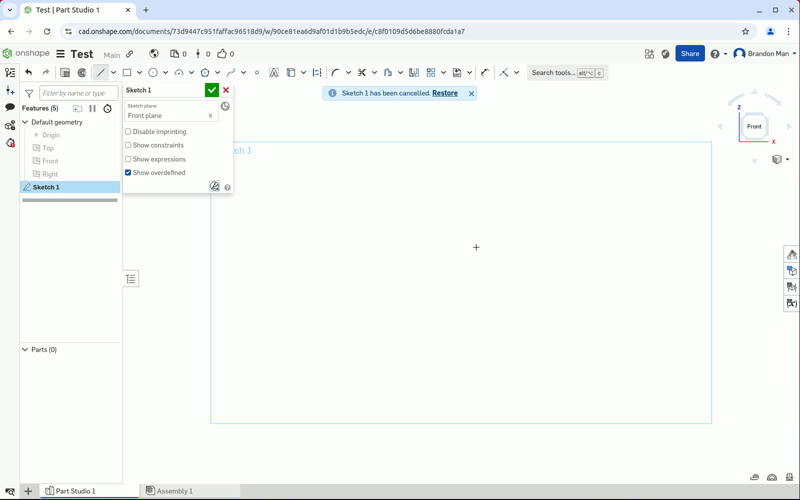
key_up(shift)
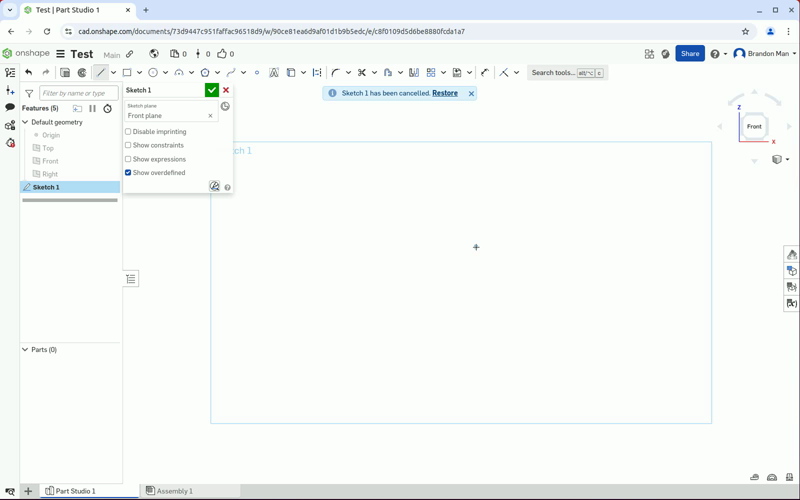
key_down(shift)
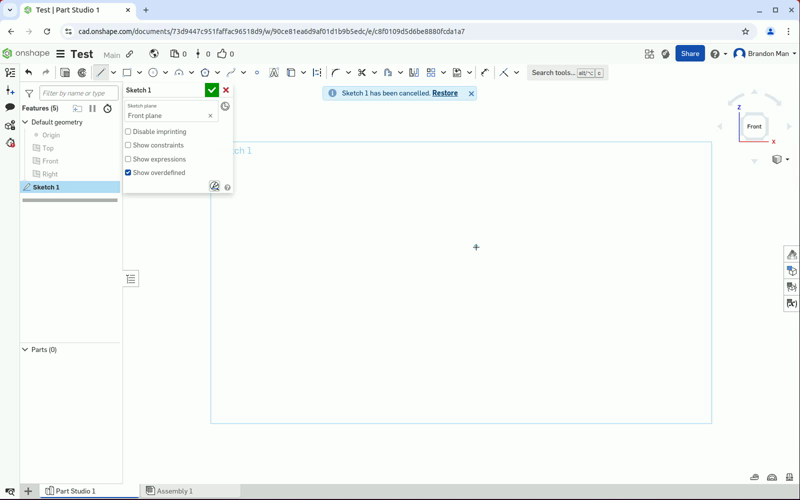
mouse_move(506, 246)
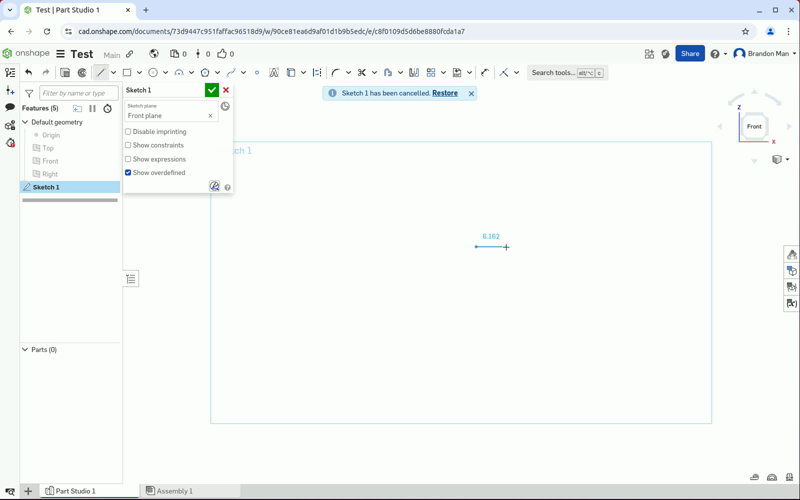
mouse_move(499, 246)
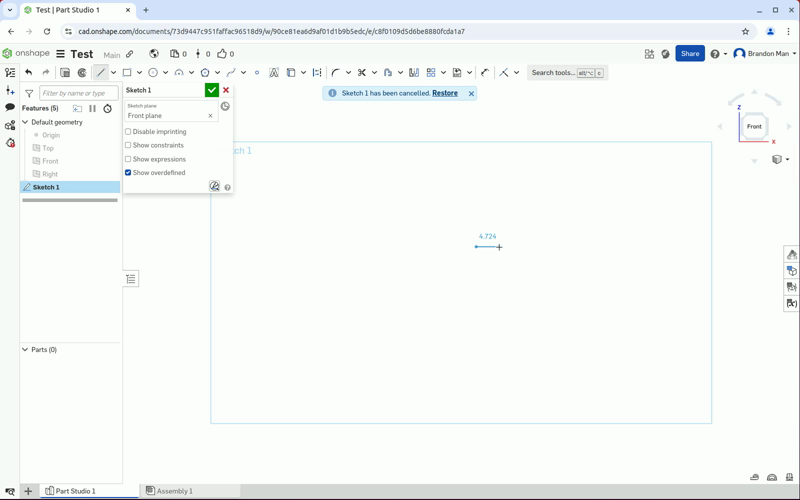
click(499, 246)
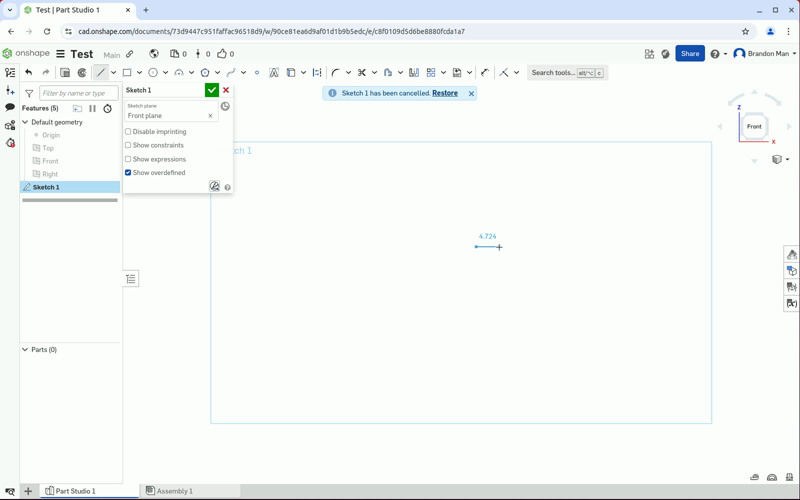
key_up(shift)
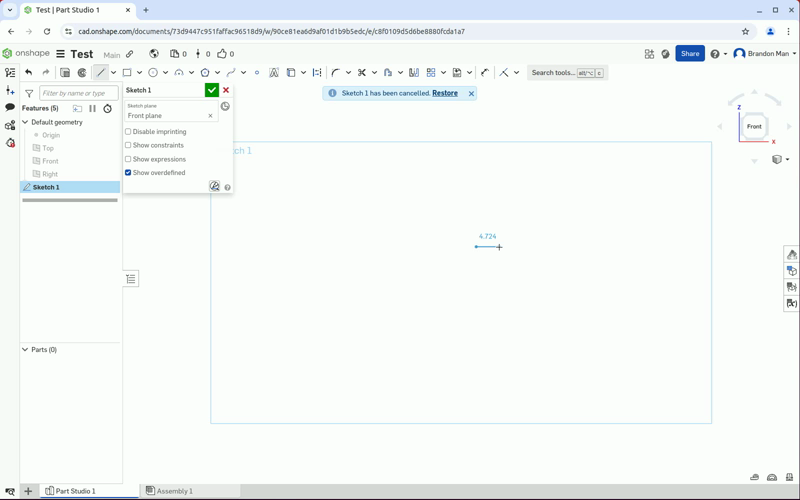
key_down(shift)
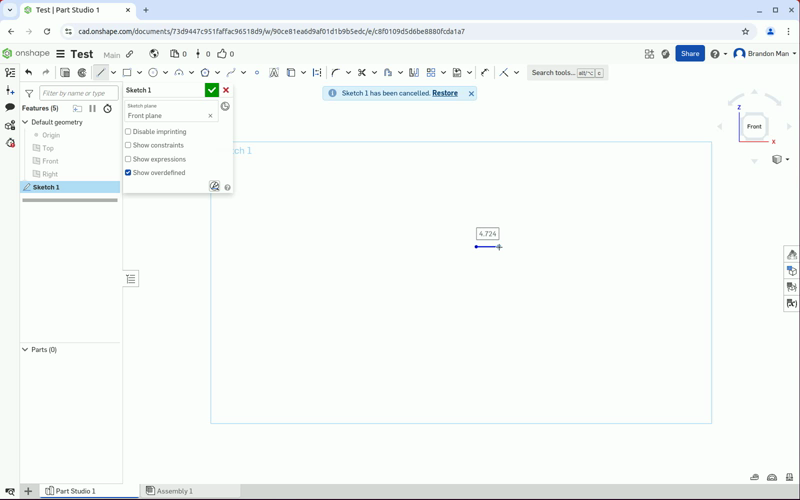
mouse_move(567, 246)
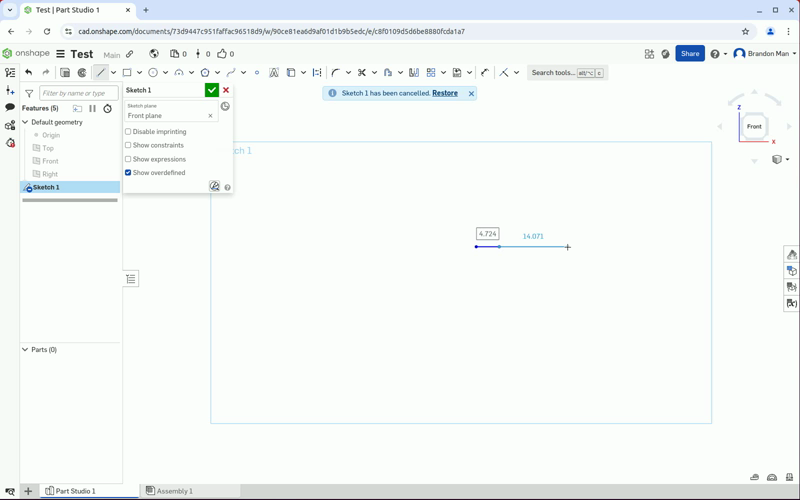
click(567, 246)
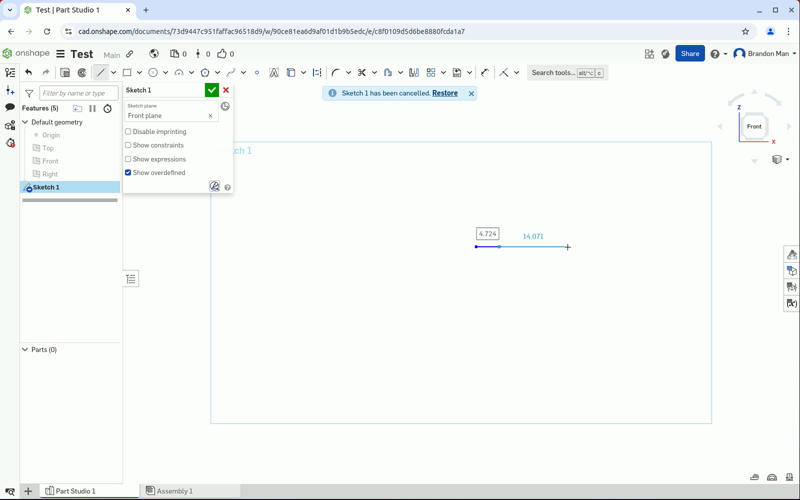
key_up(shift)
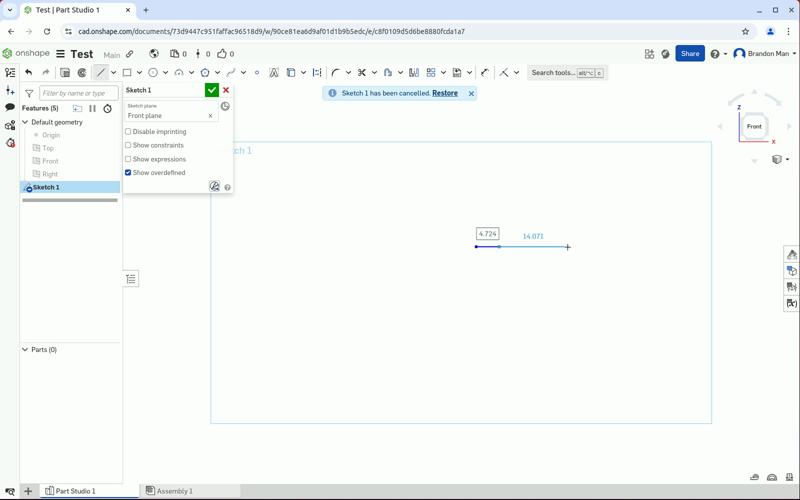
key_down(shift)
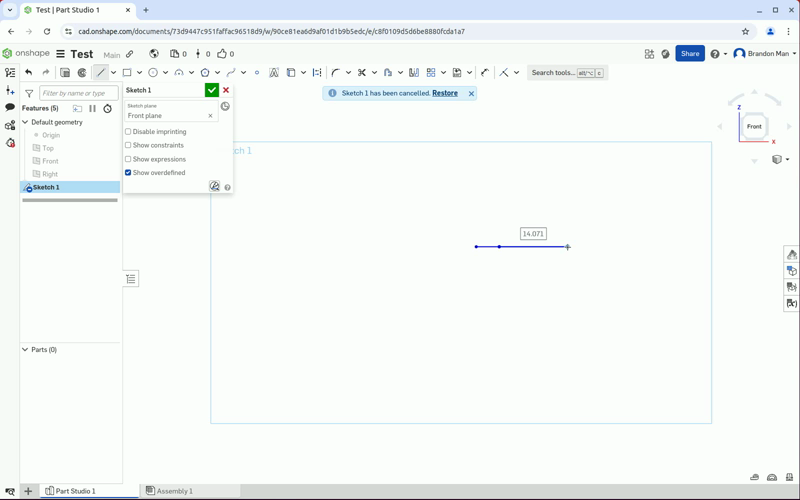
mouse_move(567, 170)
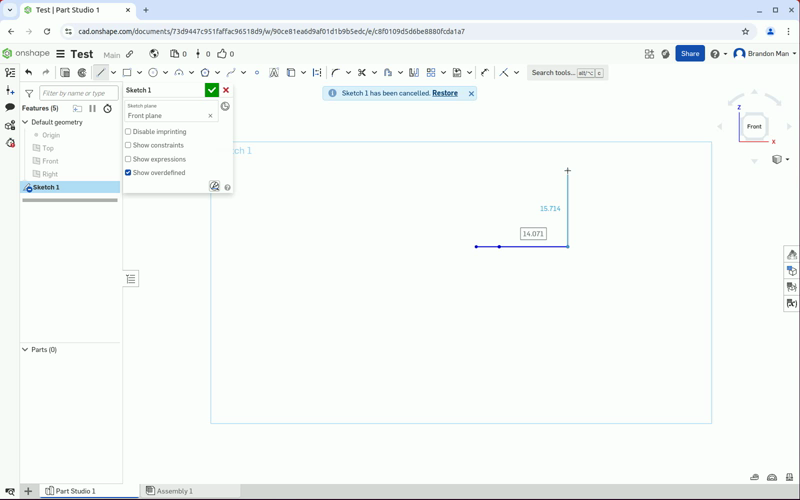
click(567, 170)
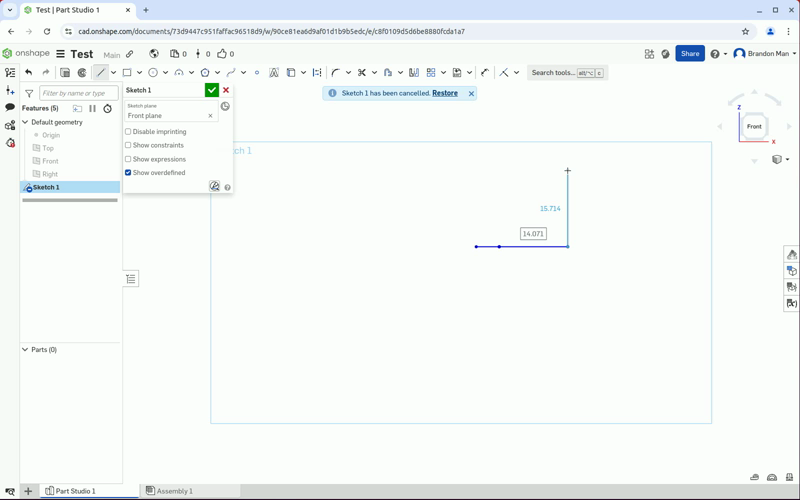
key_up(shift)
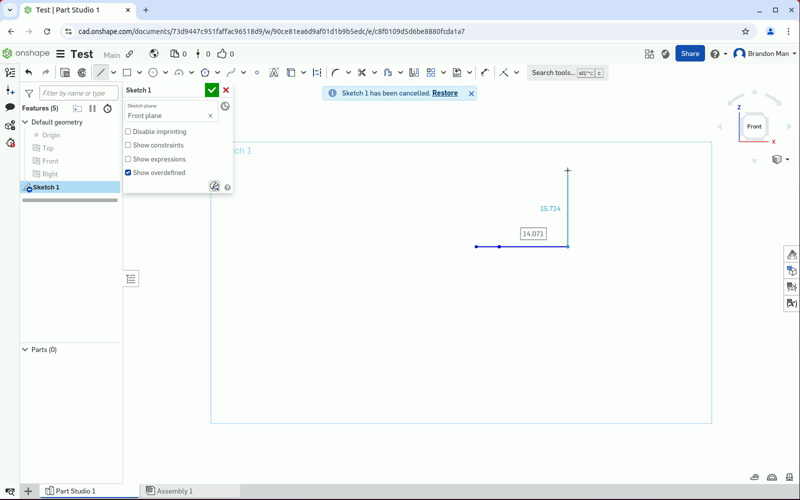
key_down(shift)
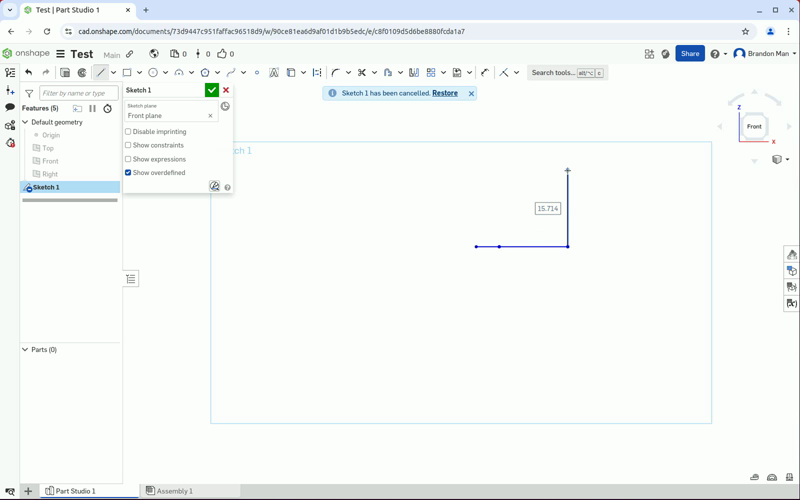
mouse_move(589, 170)
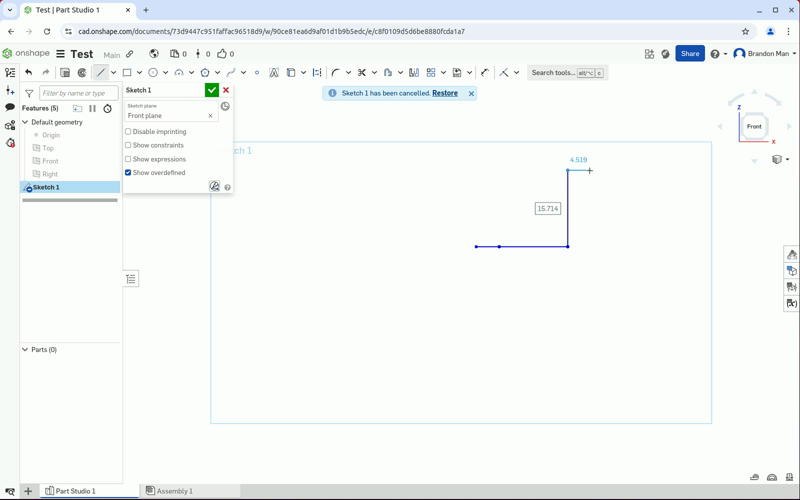
mouse_move(540, 170)
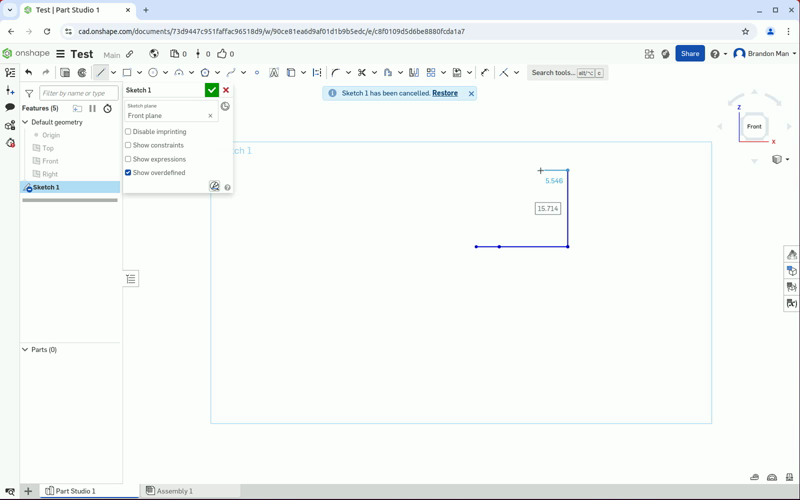
click(540, 170)
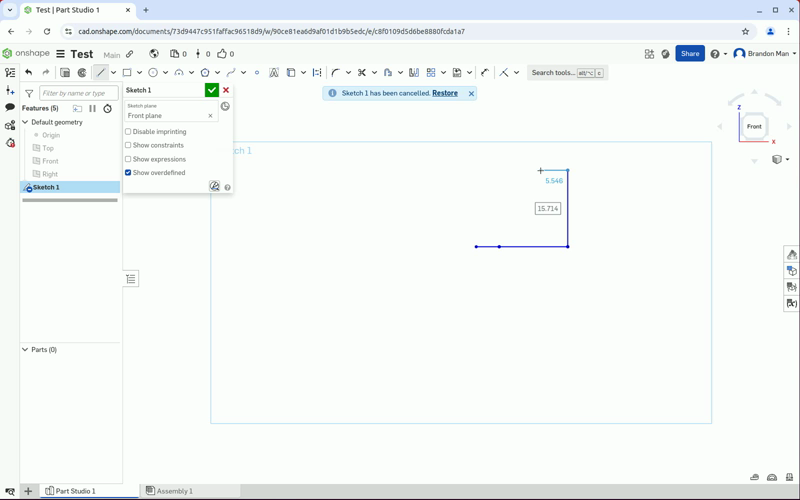
key_up(shift)
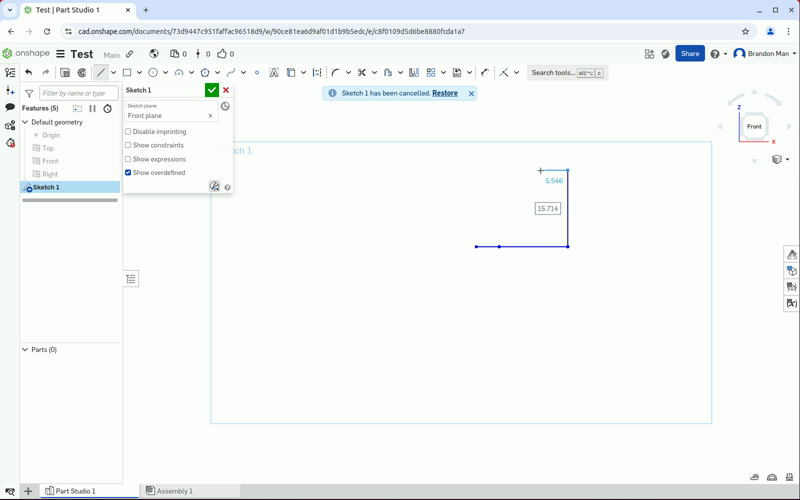
key_down(shift)
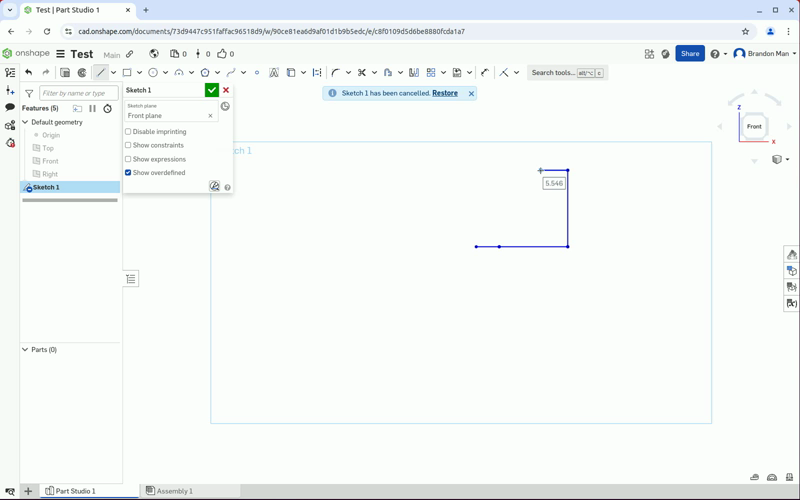
mouse_move(570, 170)
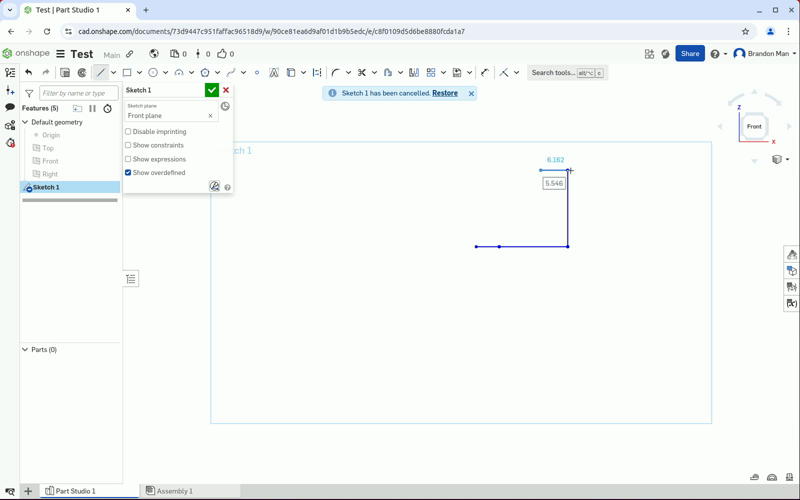
mouse_move(540, 207)
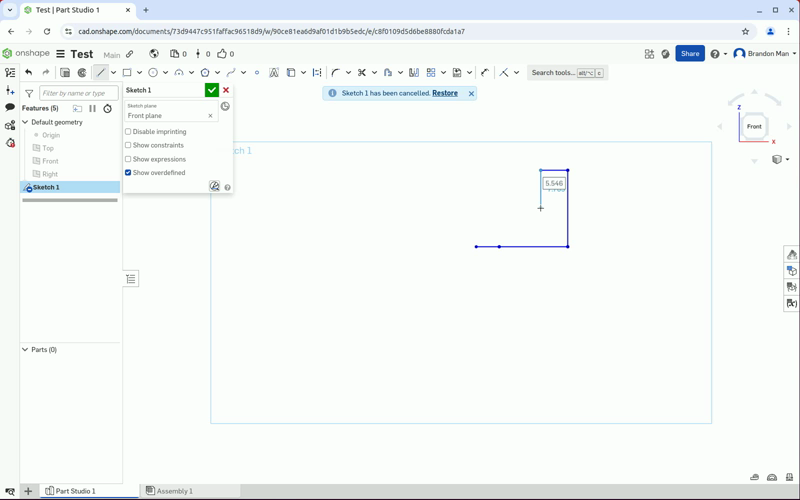
click(540, 207)
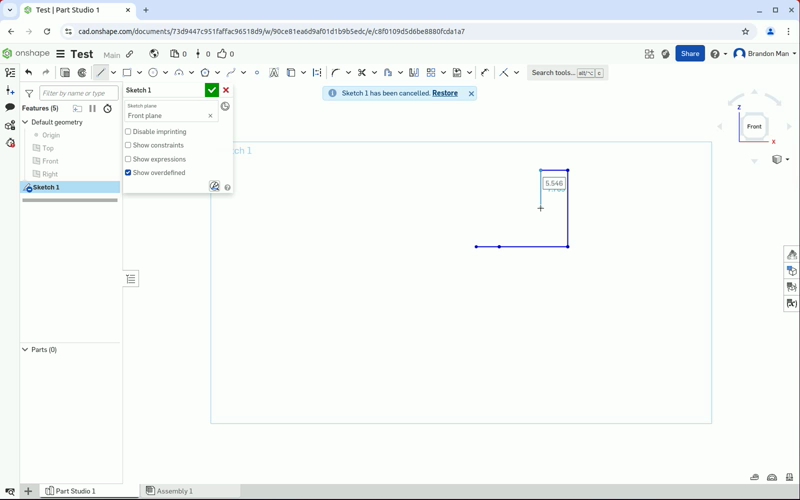
key_up(shift)
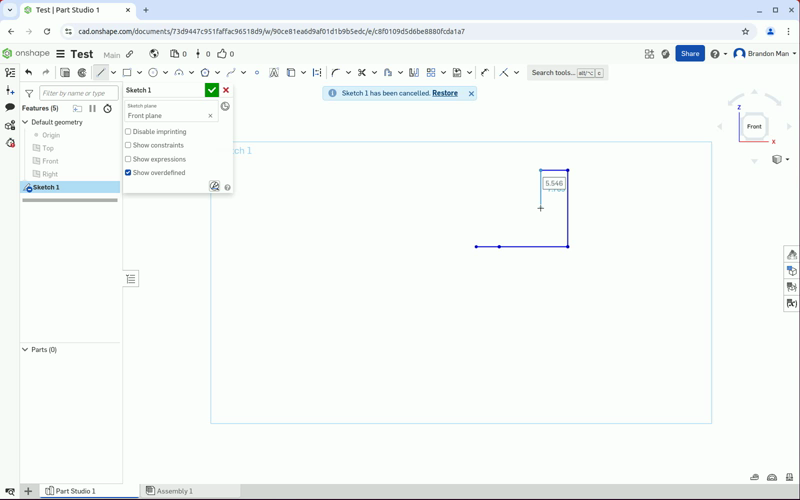
key_down(shift)
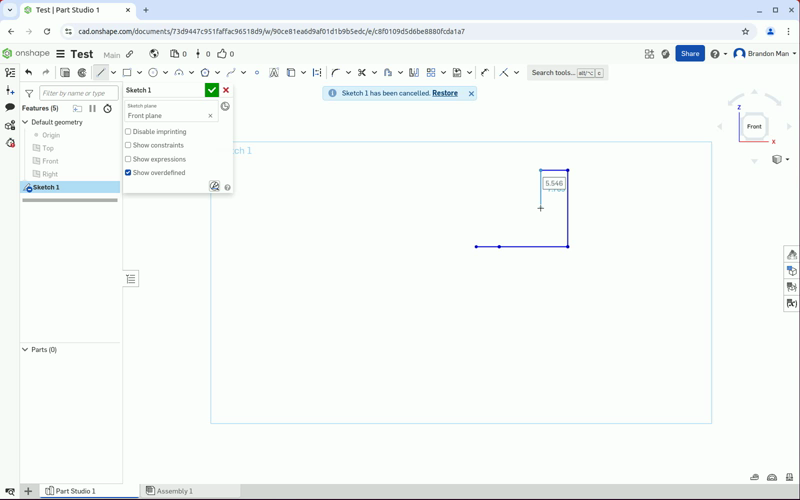
mouse_move(570, 207)
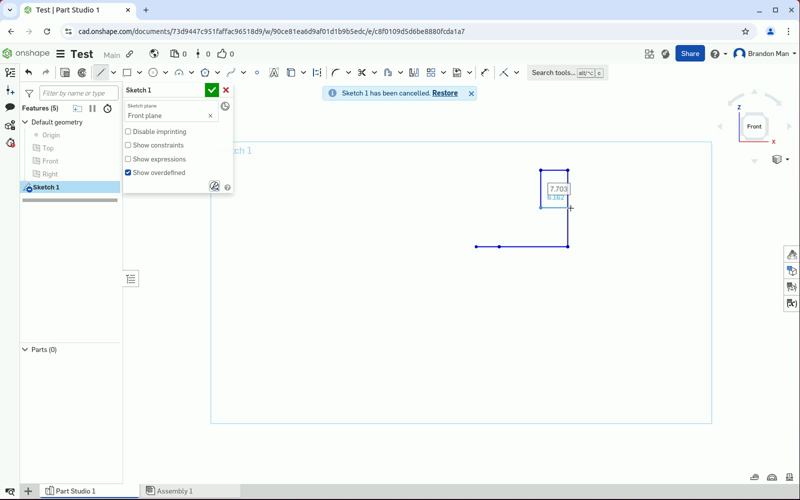
mouse_move(510, 207)
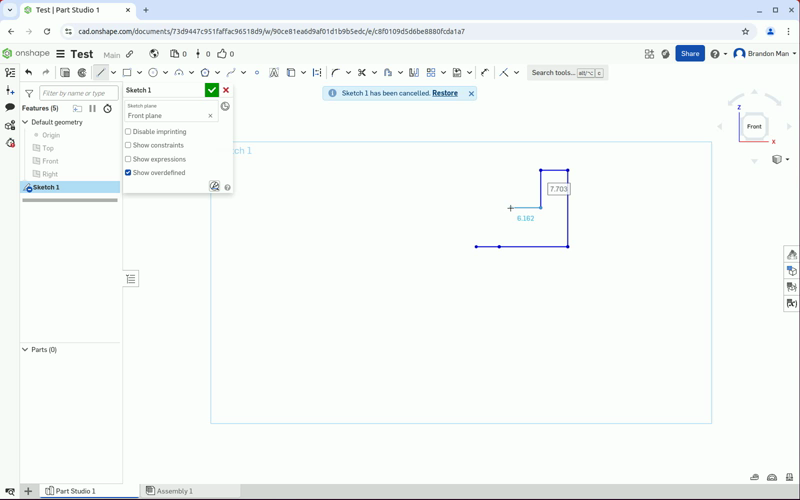
click(510, 207)
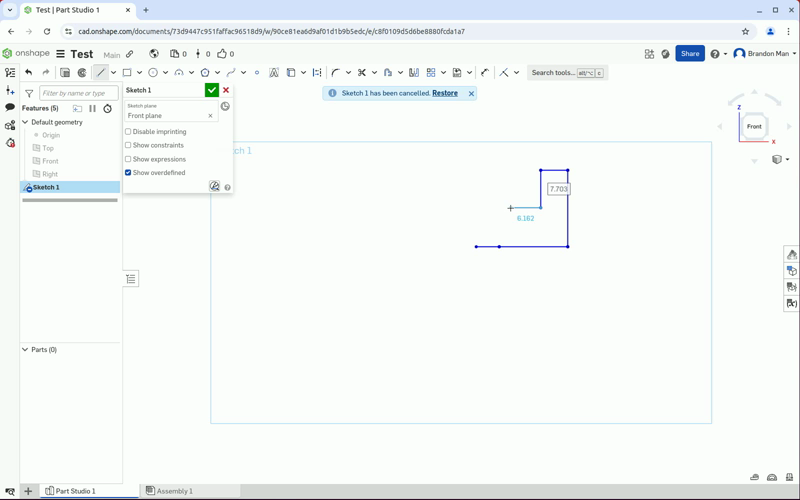
key_up(shift)
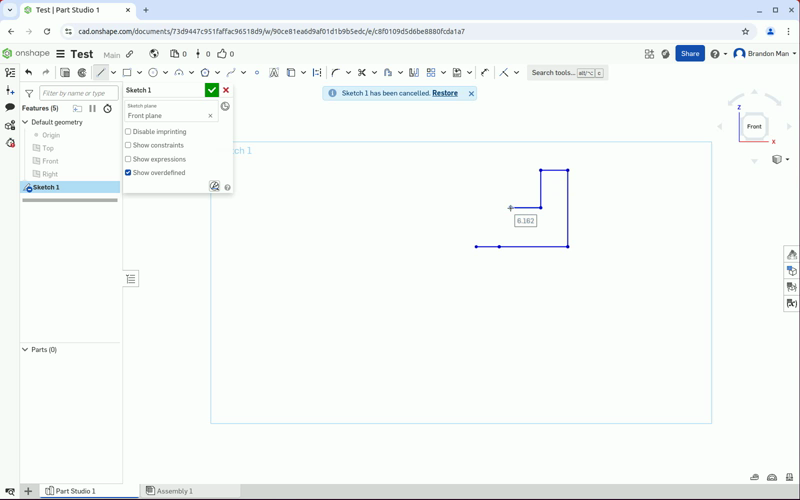
key_down(shift)
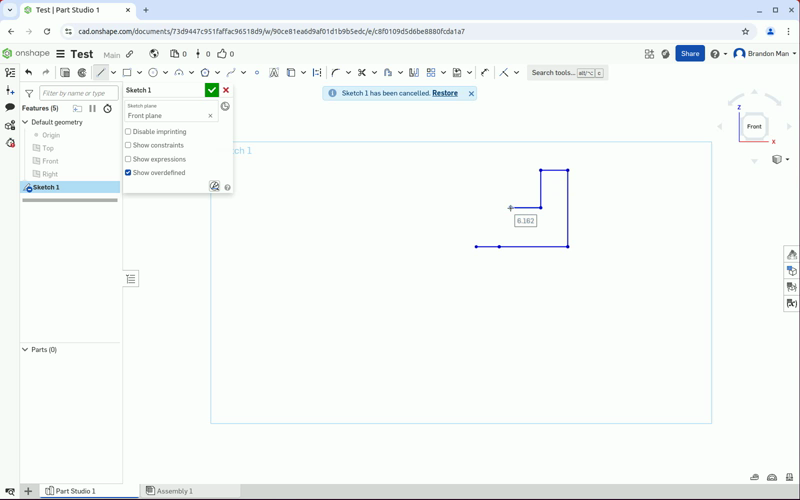
mouse_move(540, 207)
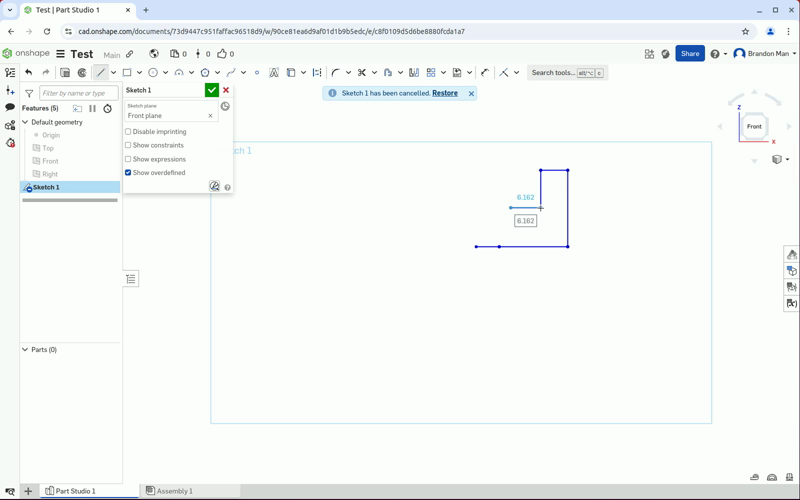
mouse_move(510, 197)
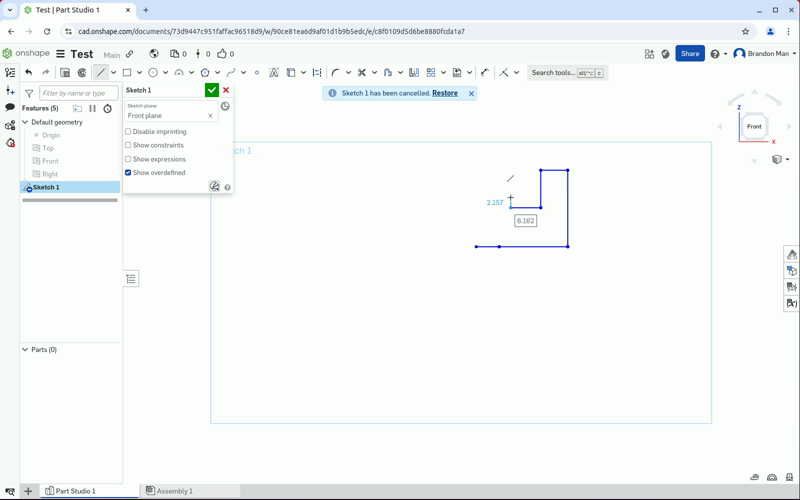
click(510, 197)
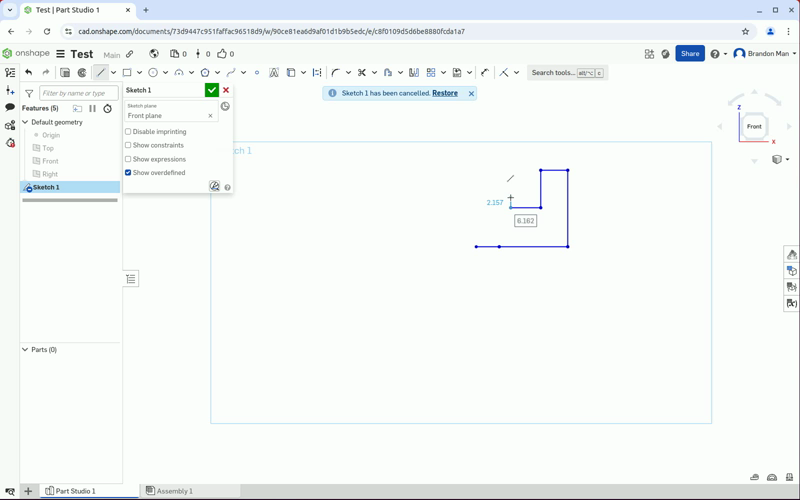
key_up(shift)
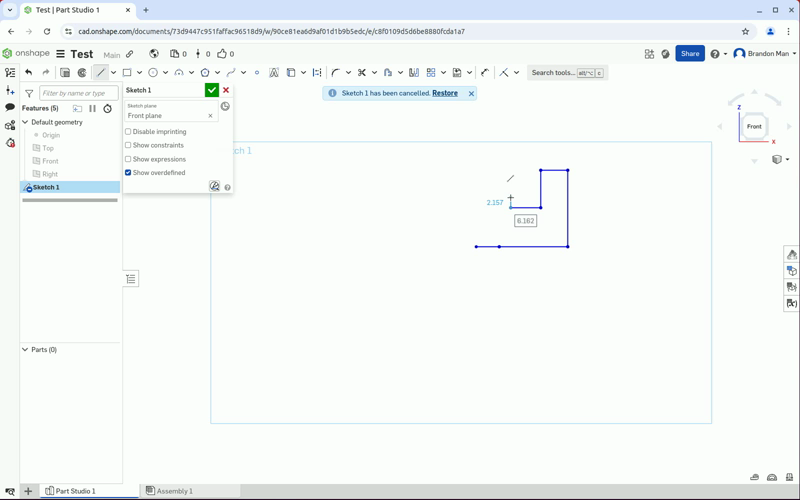
key_down(shift)
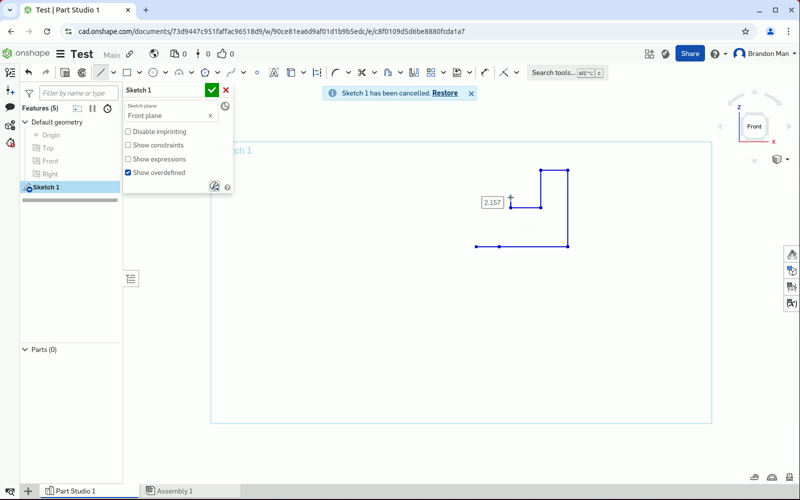
mouse_move(540, 197)
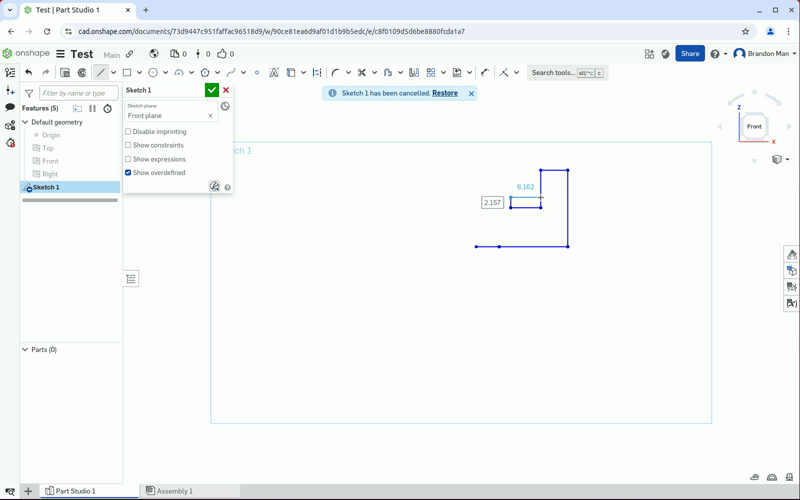
mouse_move(476, 197)
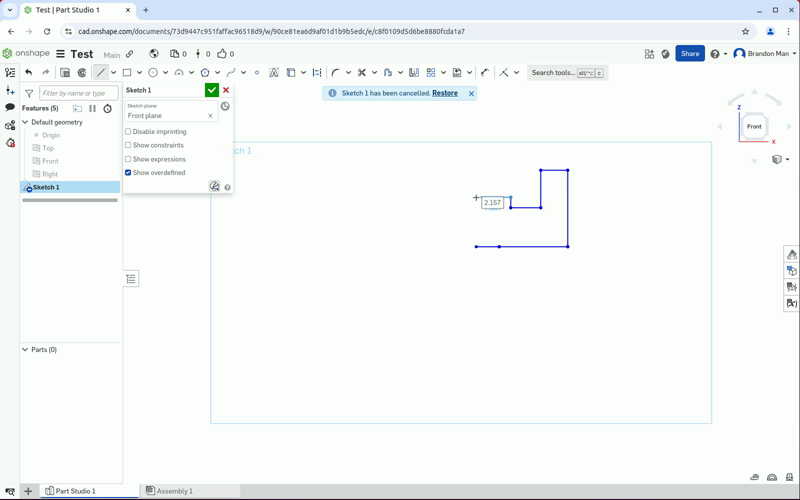
click(476, 197)
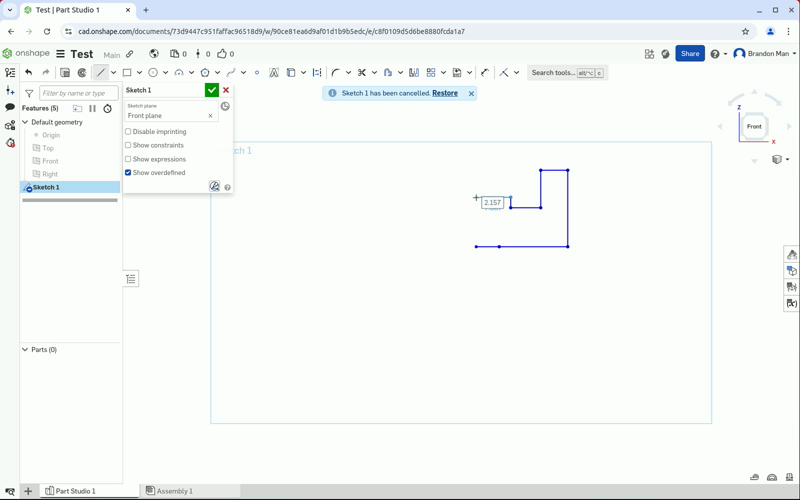
key_up(shift)
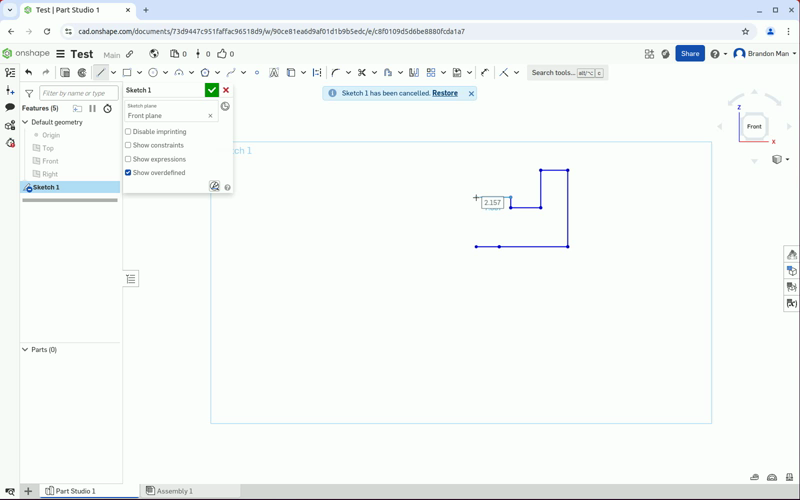
mouse_move(506, 197)
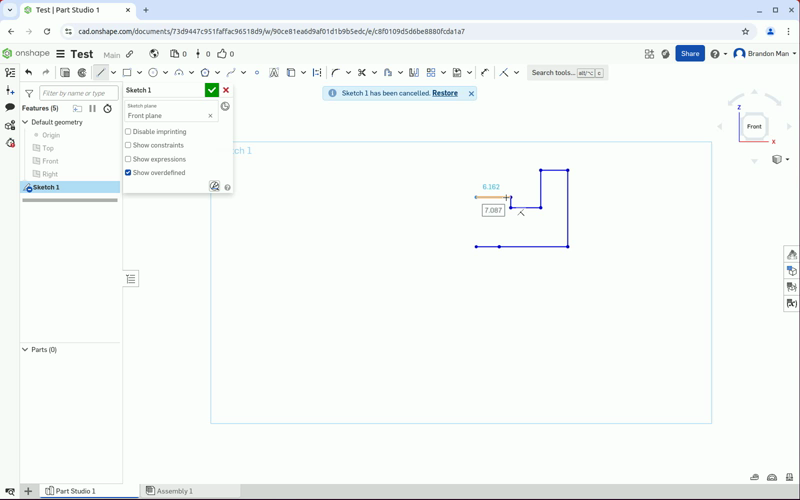
key_down(shift)
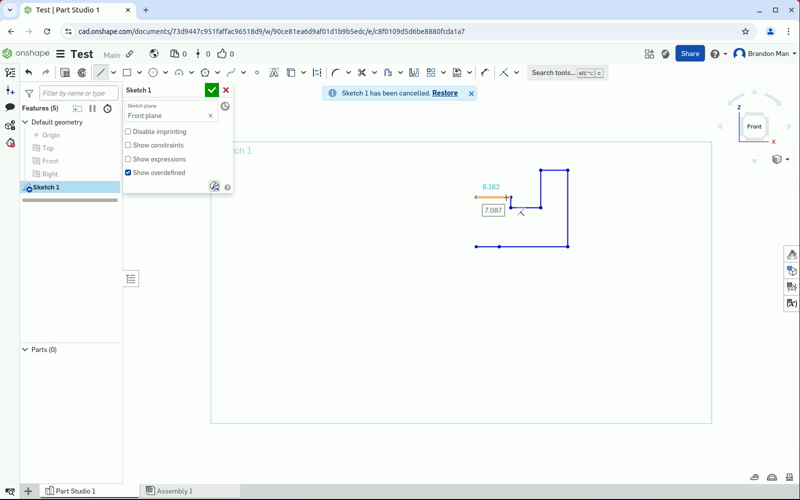
mouse_move(476, 246)
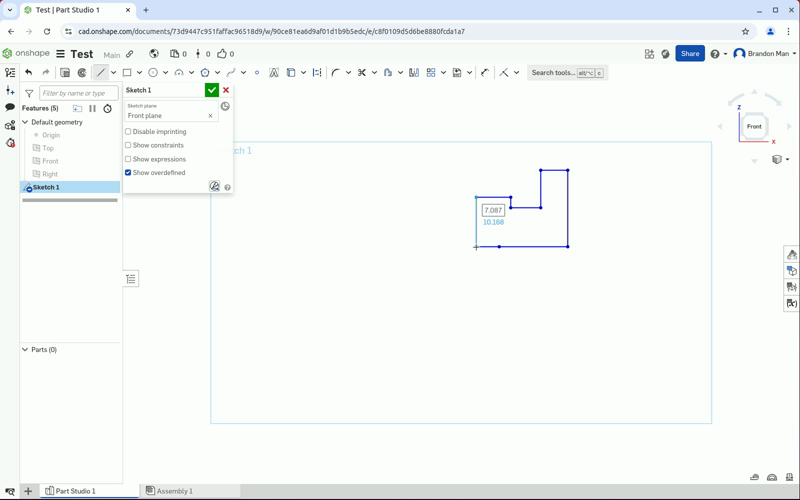
key_up(shift)
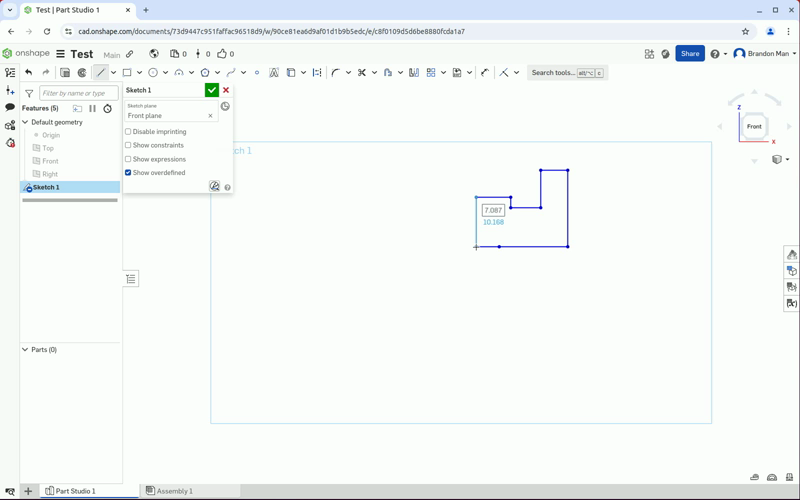
click(476, 246)
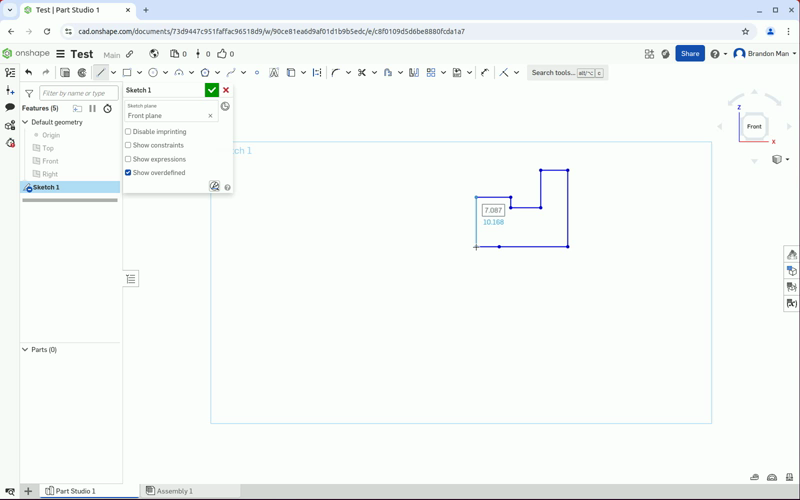
key(esc)
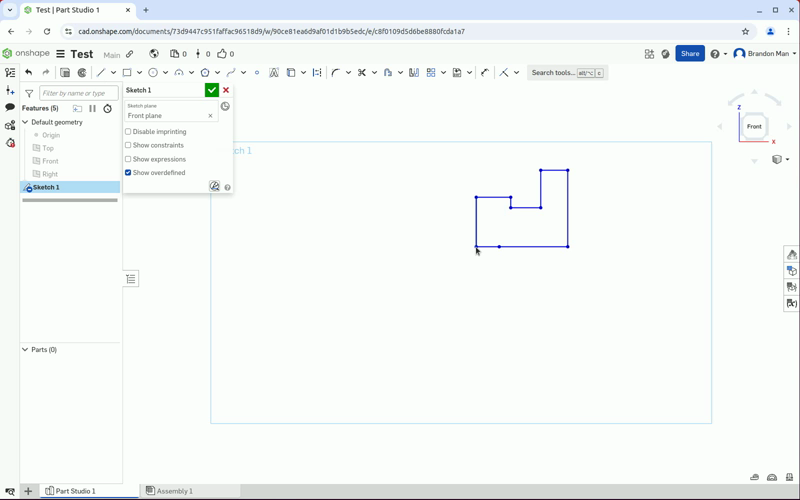
mouse_move(550, 180)
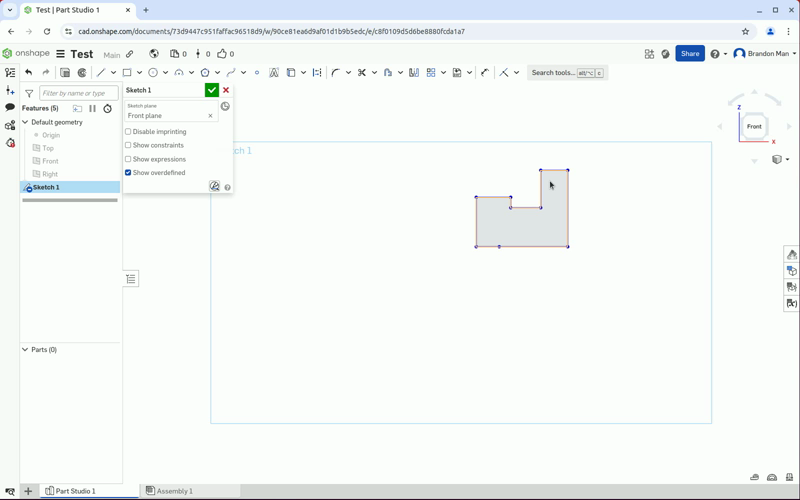
click(550, 180)
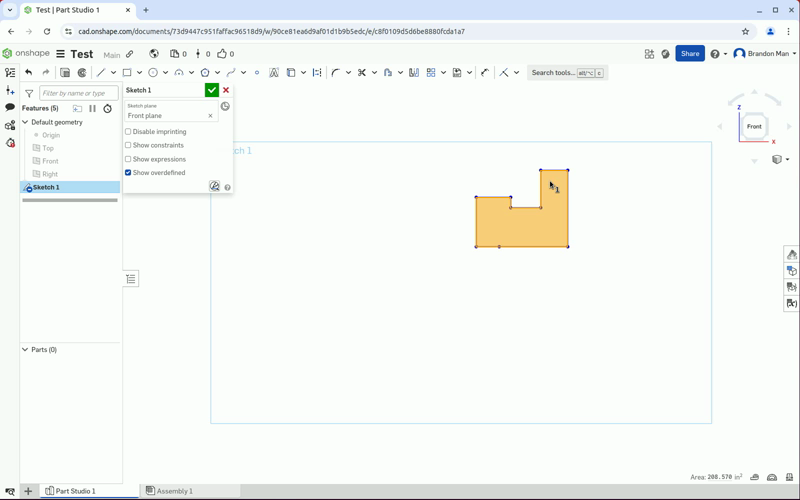
mouse_move(73, 352)
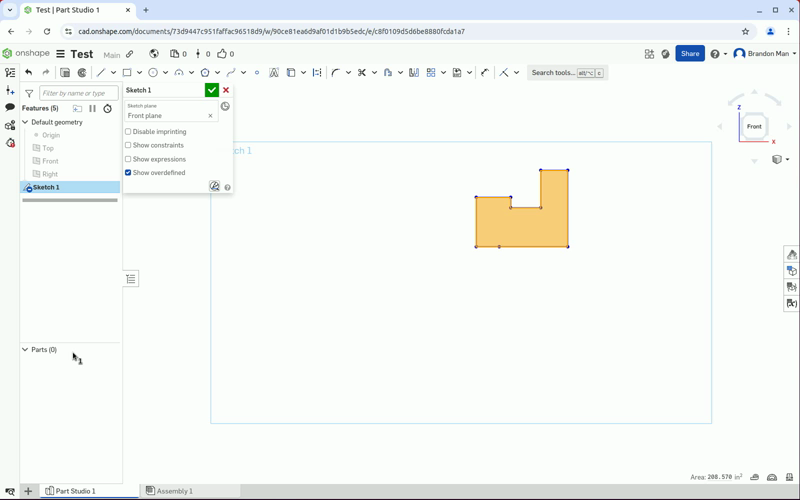
key(shift+y)
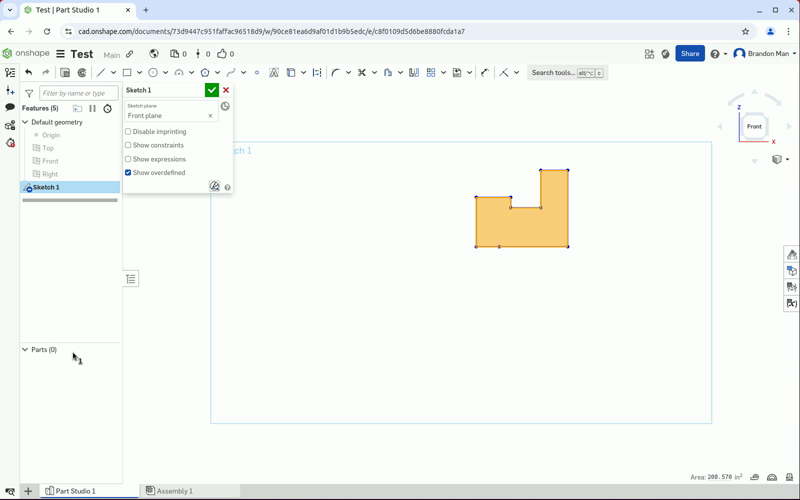
key(shift+e)
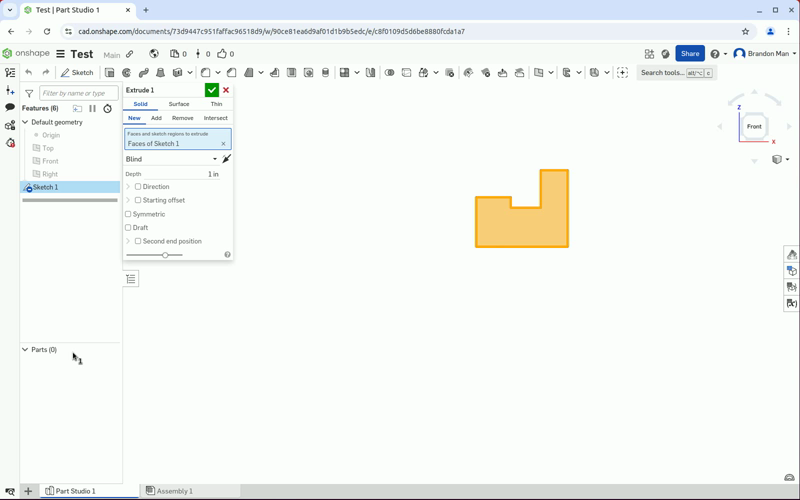
mouse_move(143, 106)
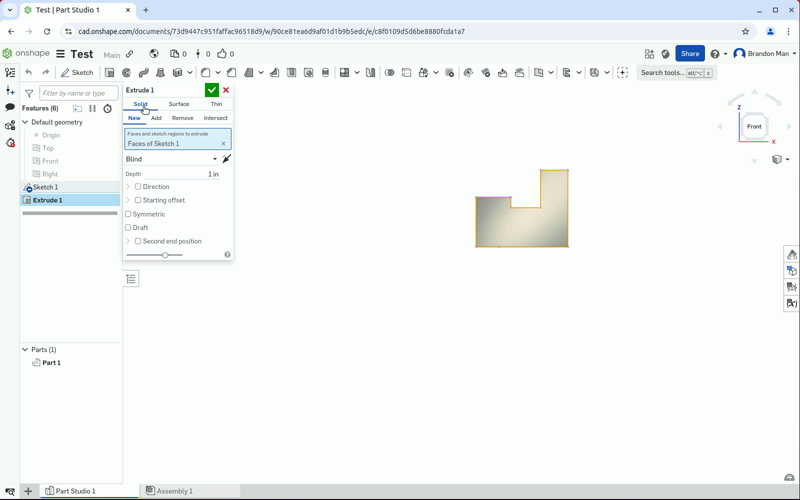
click(143, 106)
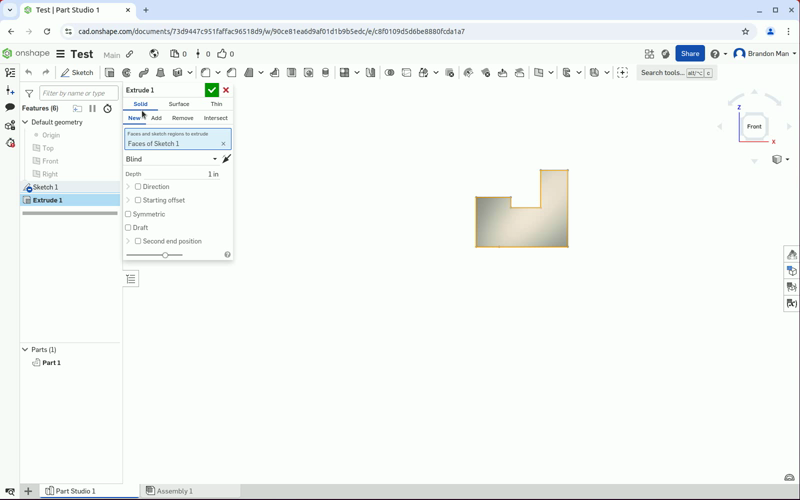
mouse_move(137, 120)
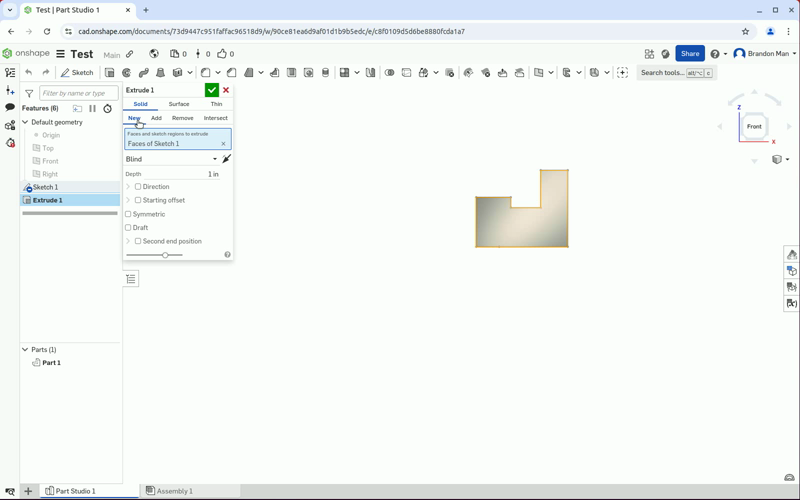
click(137, 120)
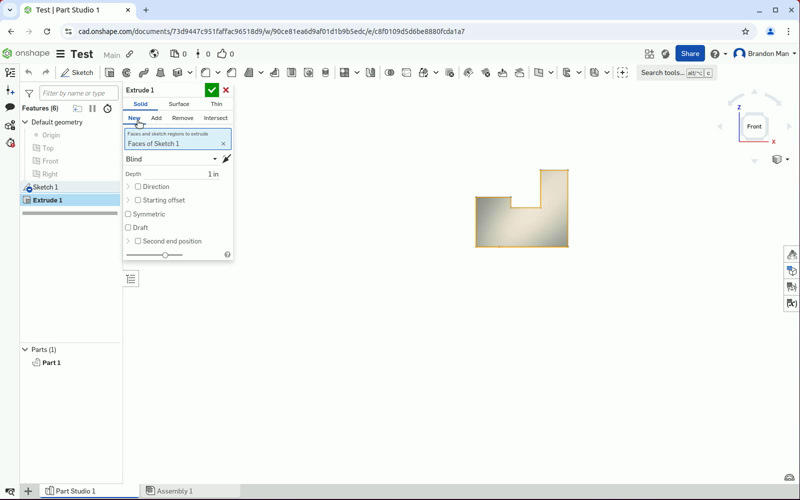
key(tab, 4)
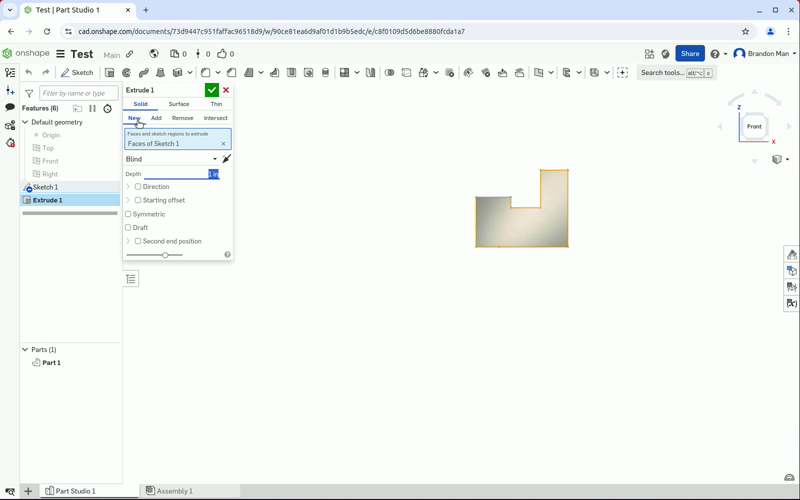
text(-9.869)
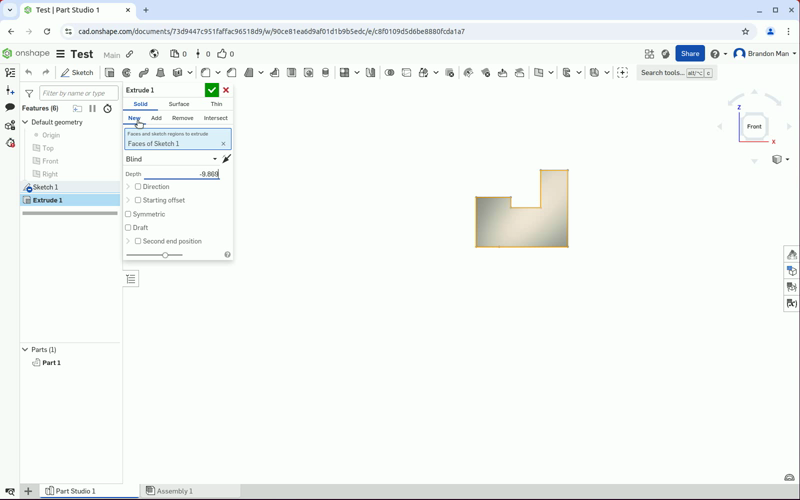
key(enter)
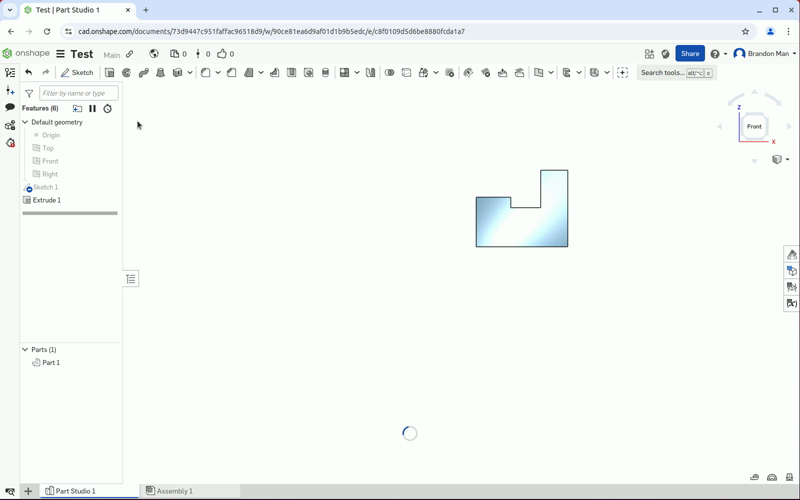
key(shift+h)
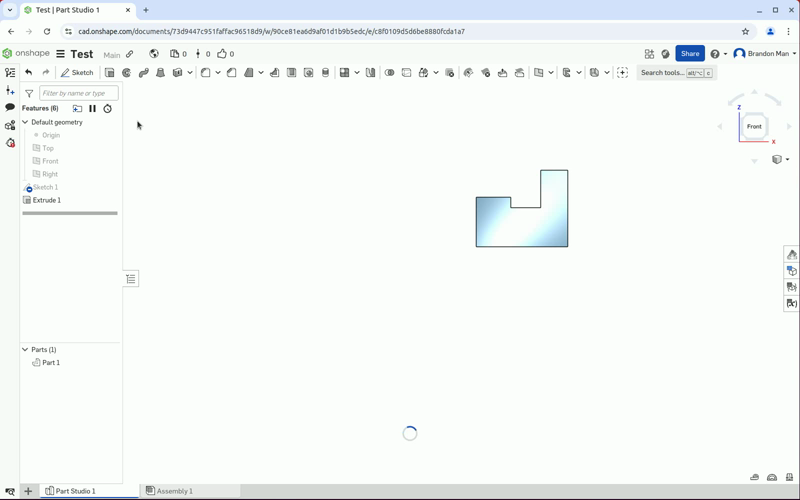
key(shift+h)
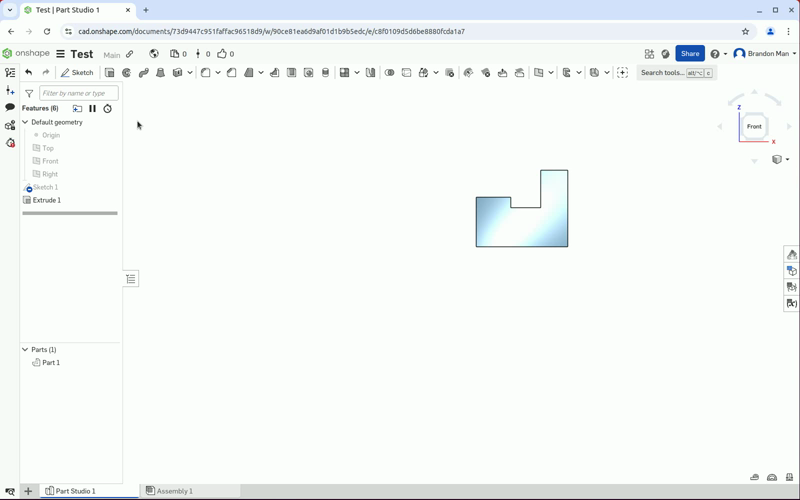
mouse_move(73, 189)
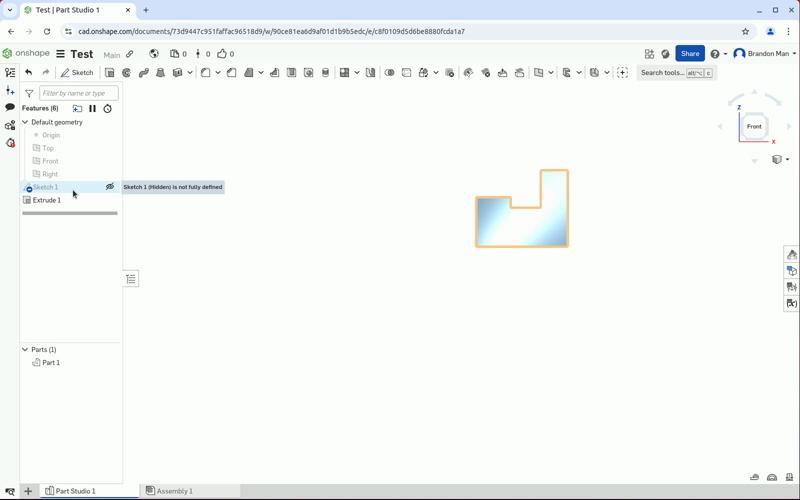
click(73, 189)
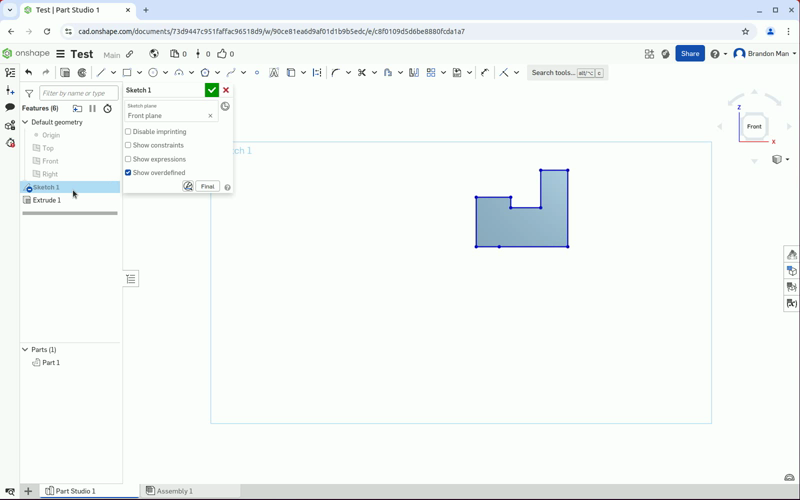
mouse_move(229, 92)
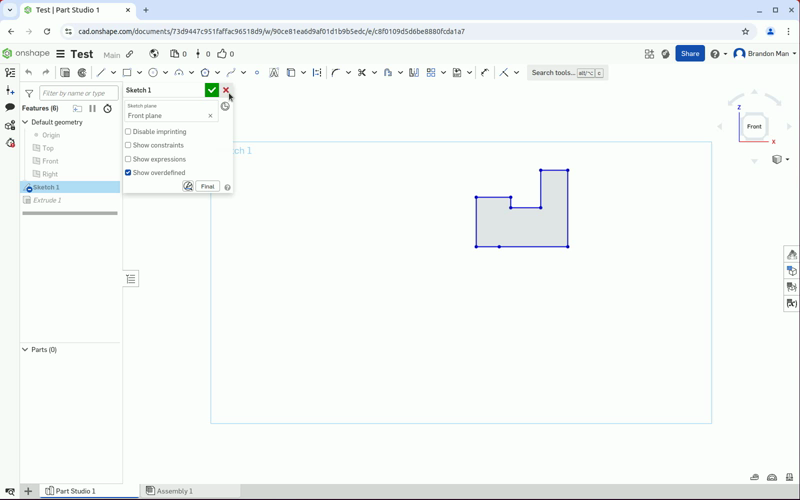
click(229, 92)
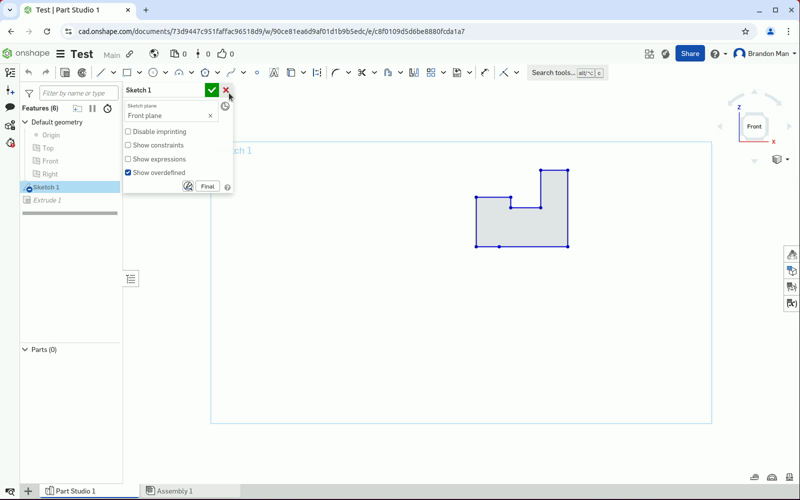
key(shift+s)
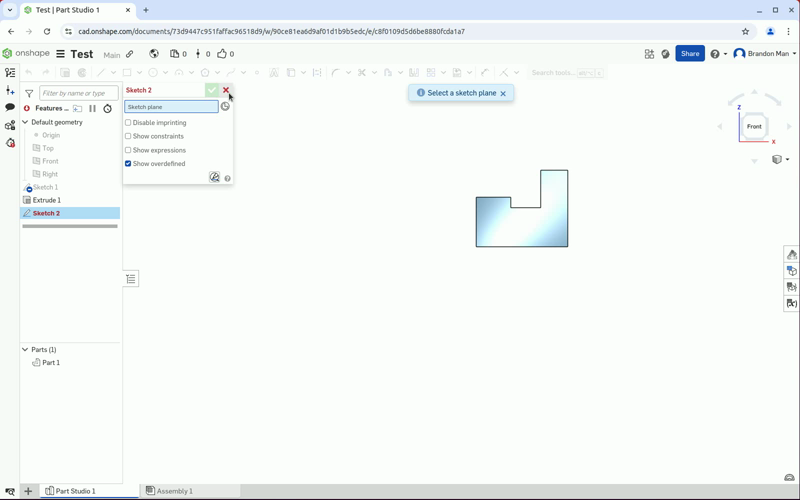
mouse_move(73, 163)
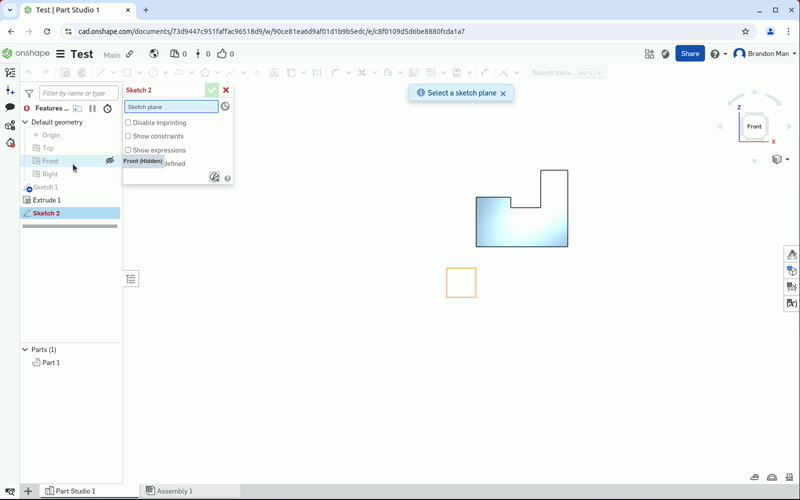
click(73, 163)
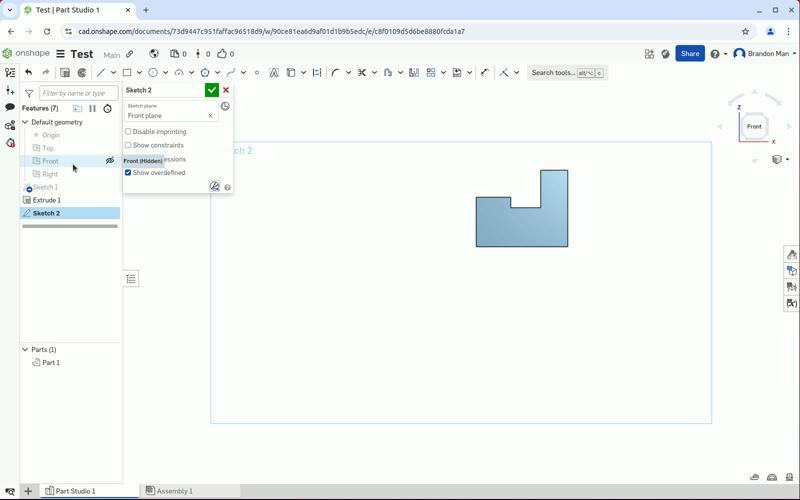
mouse_move(73, 352)
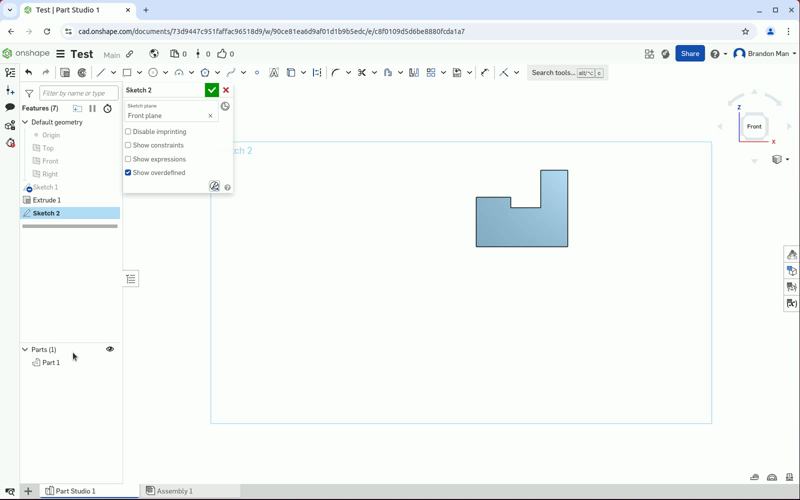
key(y)
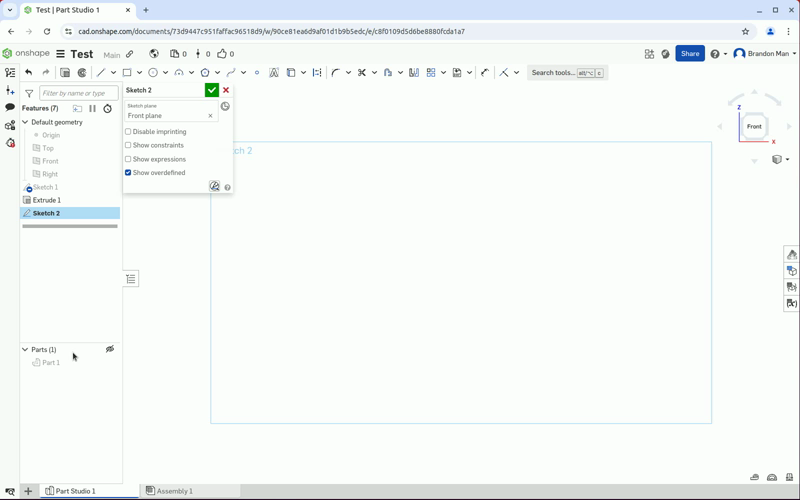
key(l)
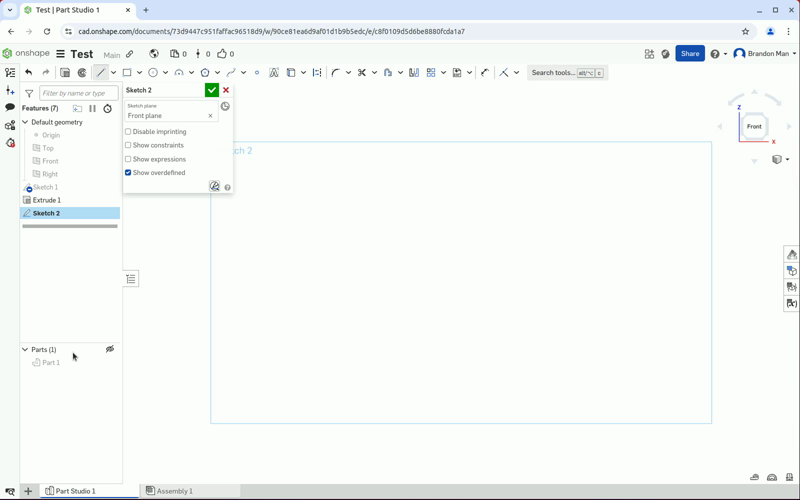
key_down(shift)
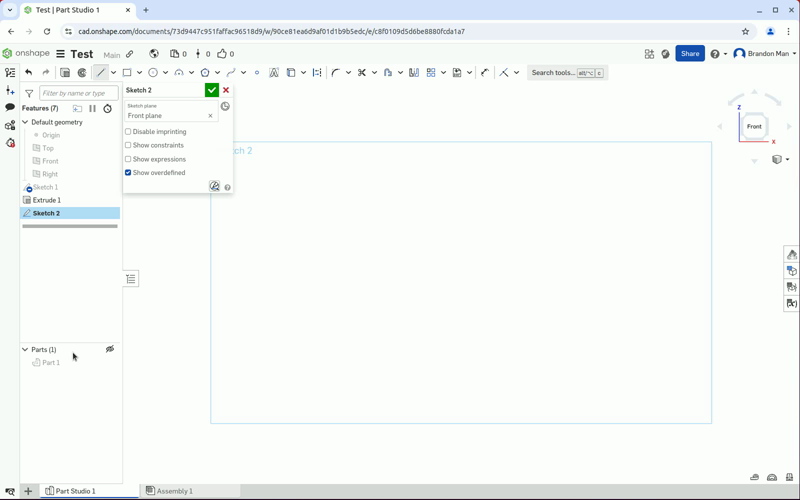
mouse_move(498, 360)
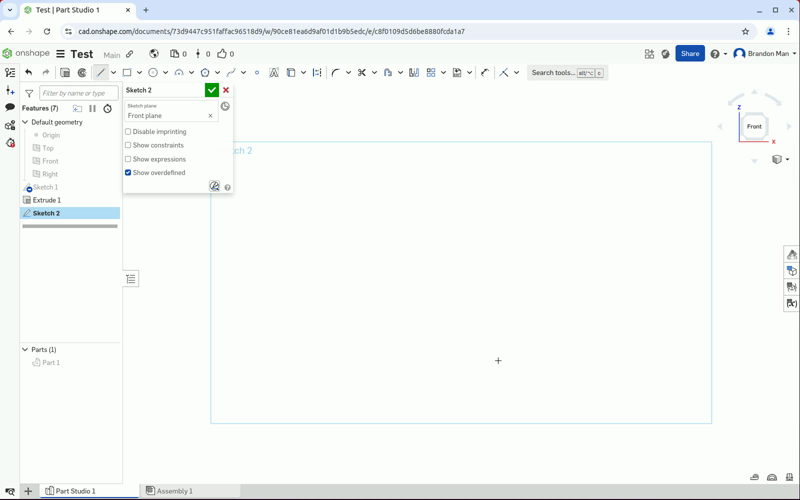
click(498, 360)
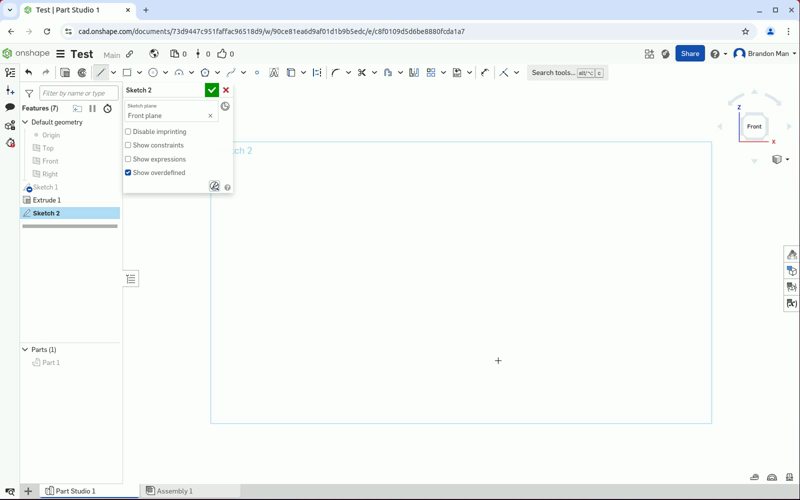
key_up(shift)
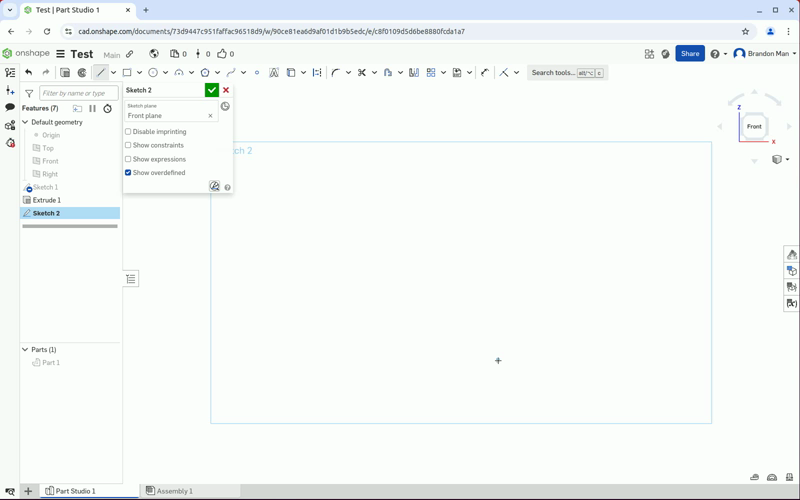
key_down(shift)
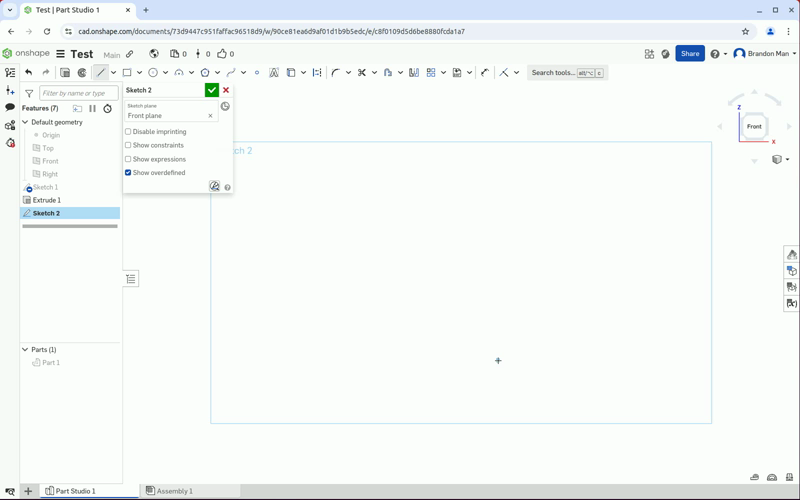
mouse_move(566, 360)
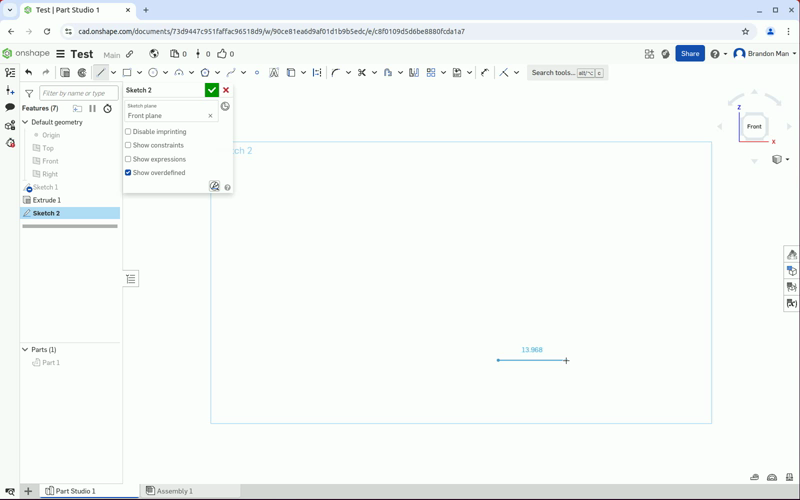
click(566, 360)
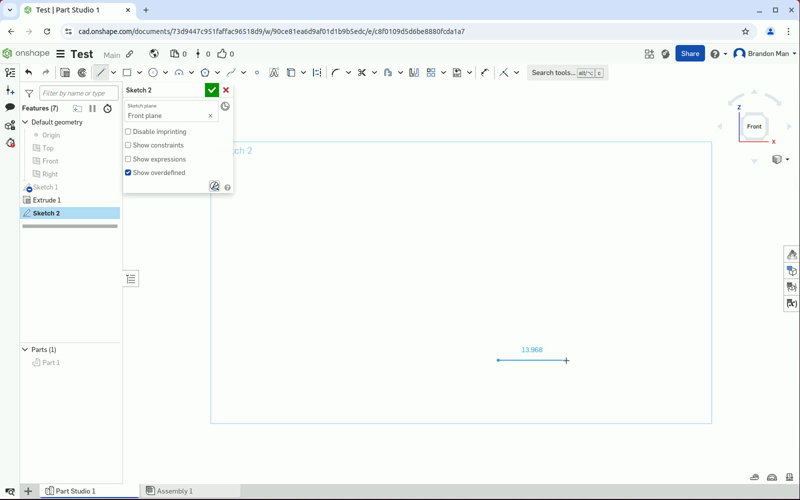
key_up(shift)
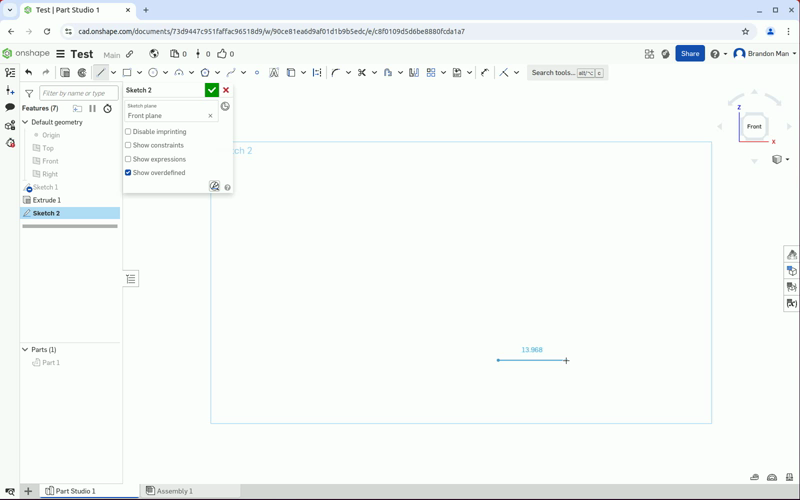
key_down(shift)
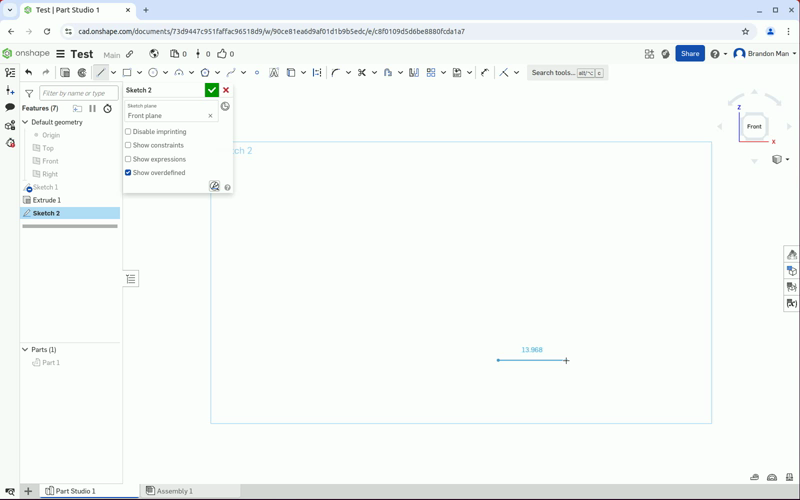
mouse_move(589, 360)
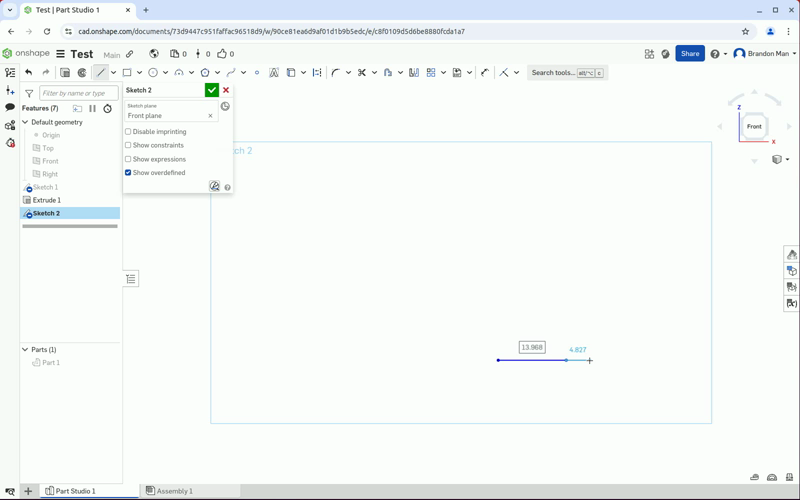
mouse_move(566, 318)
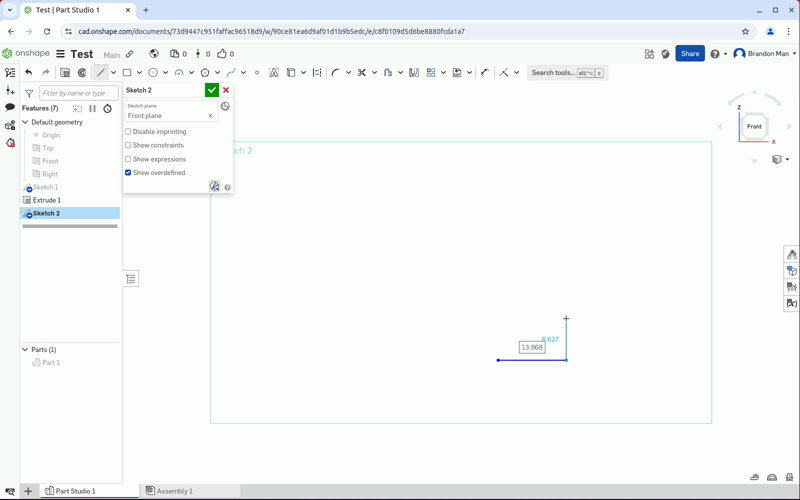
click(566, 318)
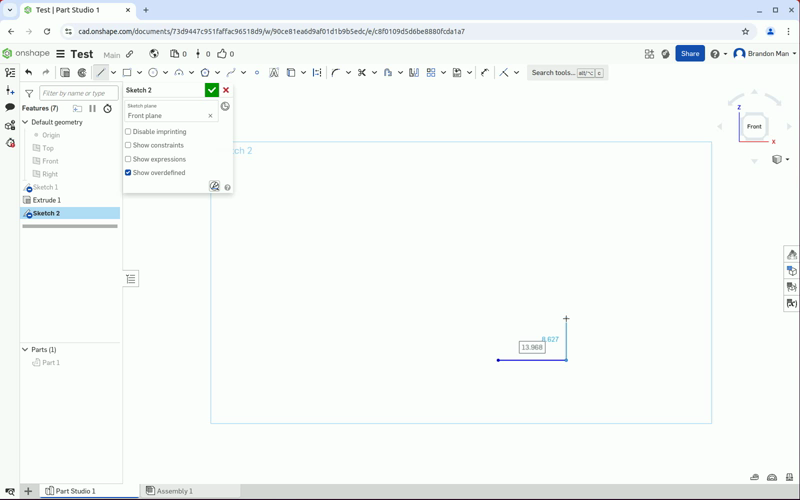
key_up(shift)
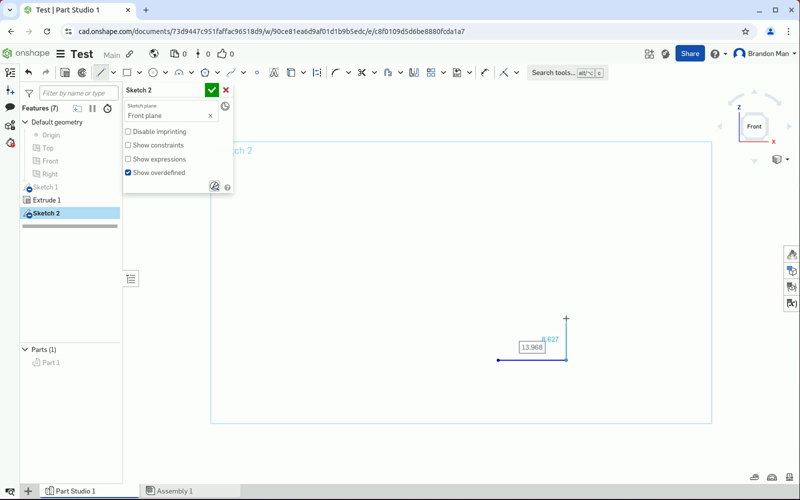
key_down(shift)
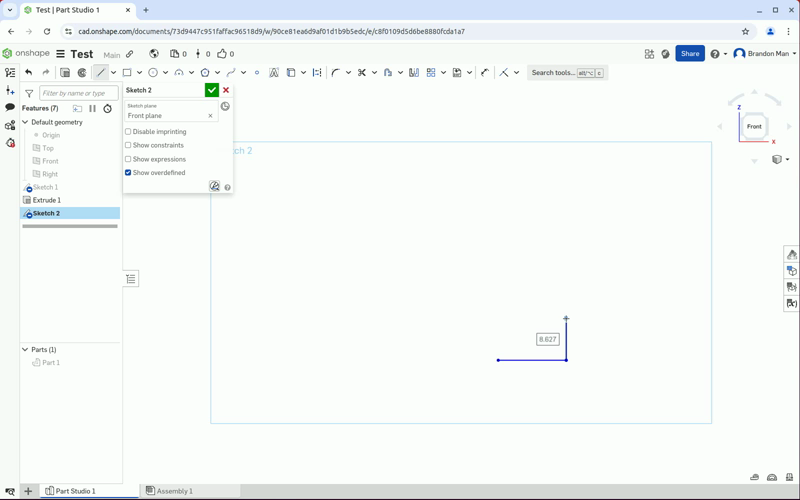
mouse_move(589, 318)
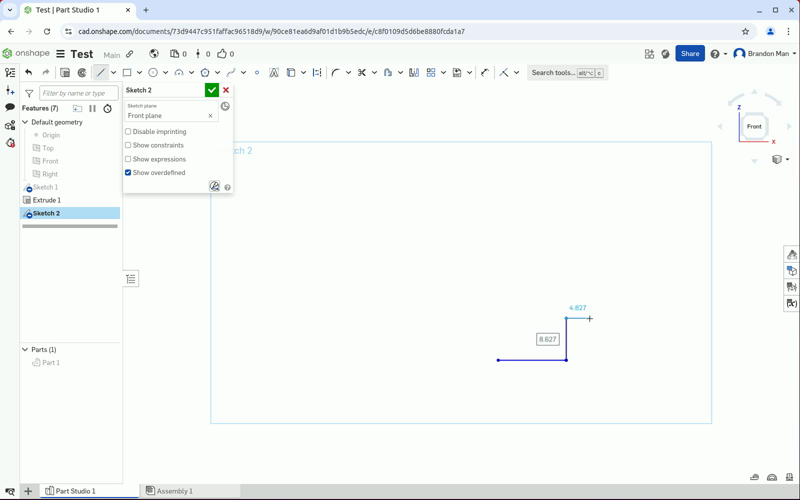
mouse_move(540, 318)
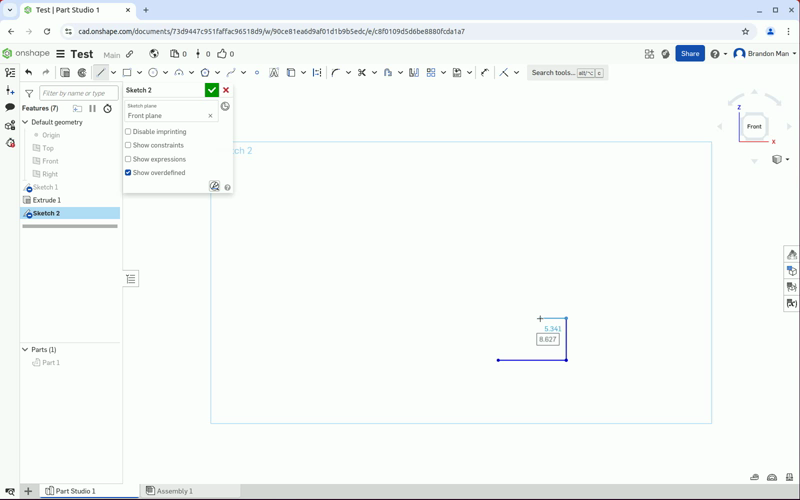
click(540, 318)
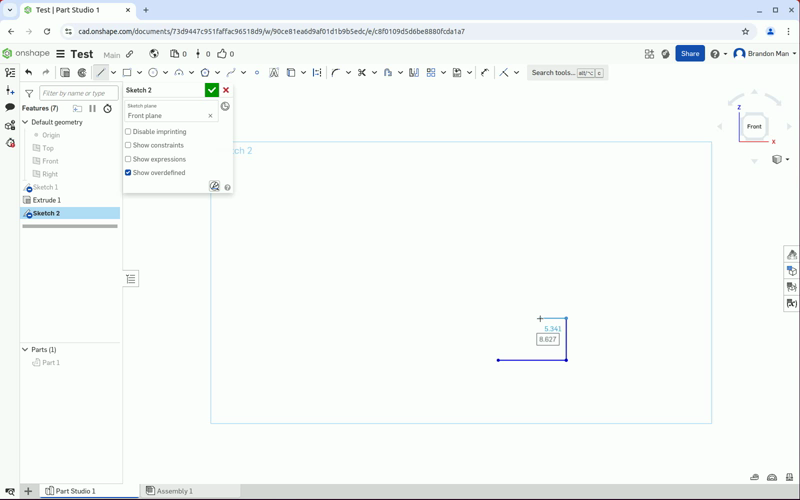
key_up(shift)
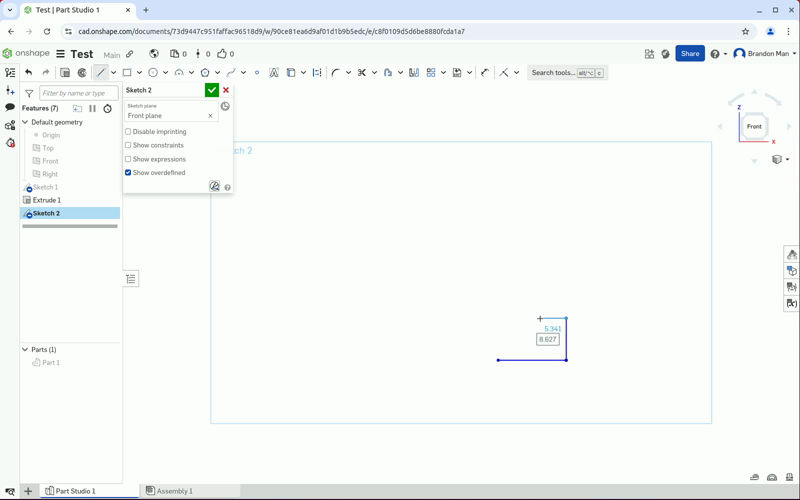
key_down(shift)
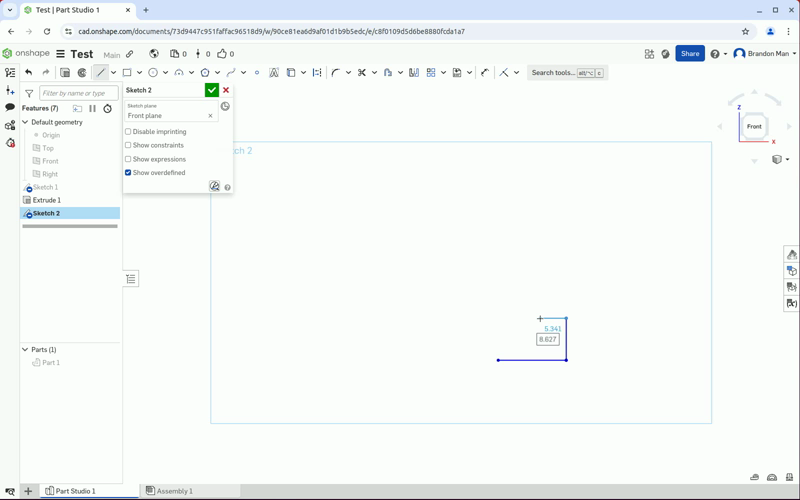
mouse_move(570, 318)
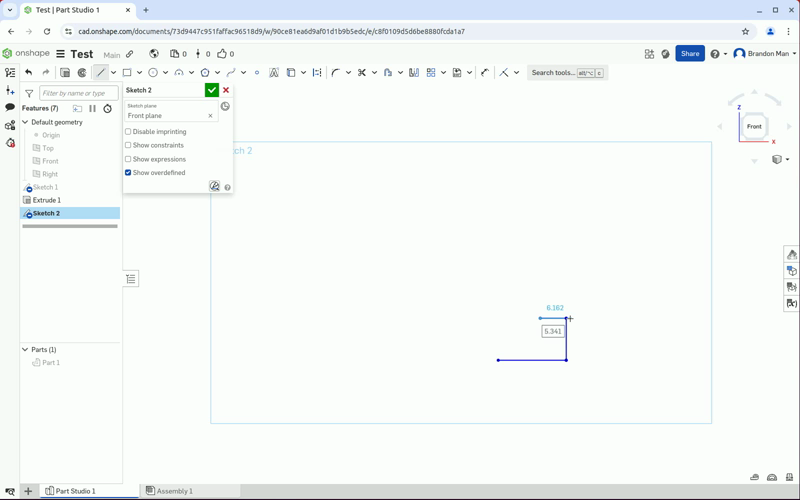
mouse_move(540, 292)
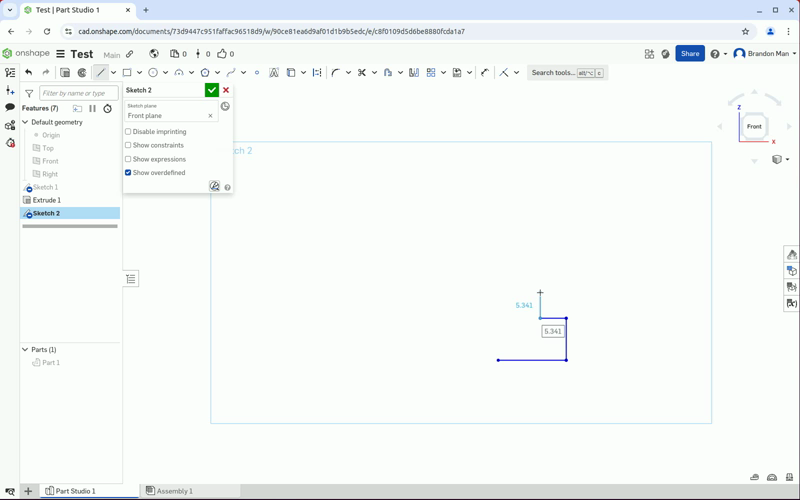
click(540, 292)
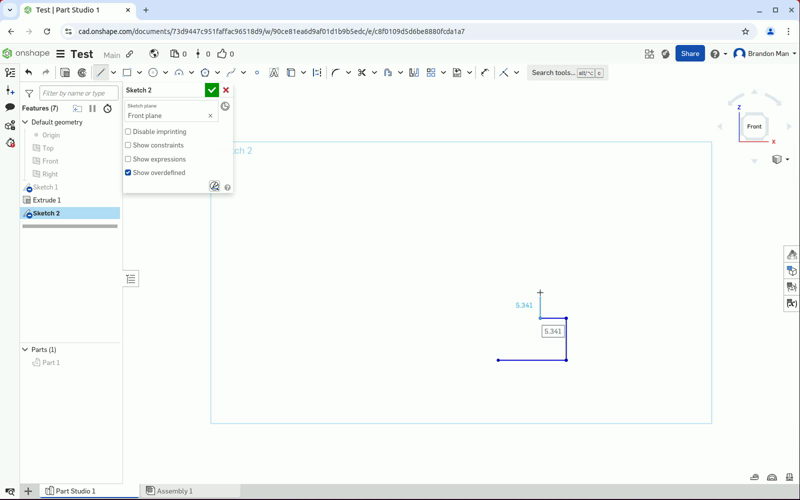
key_up(shift)
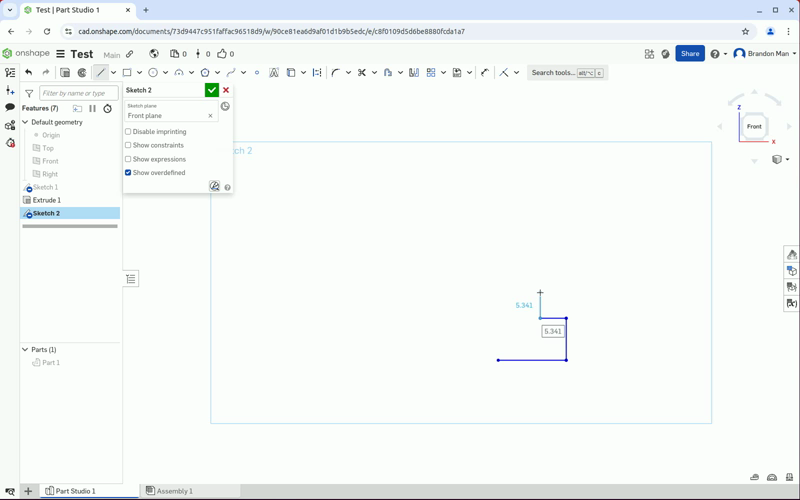
key_down(shift)
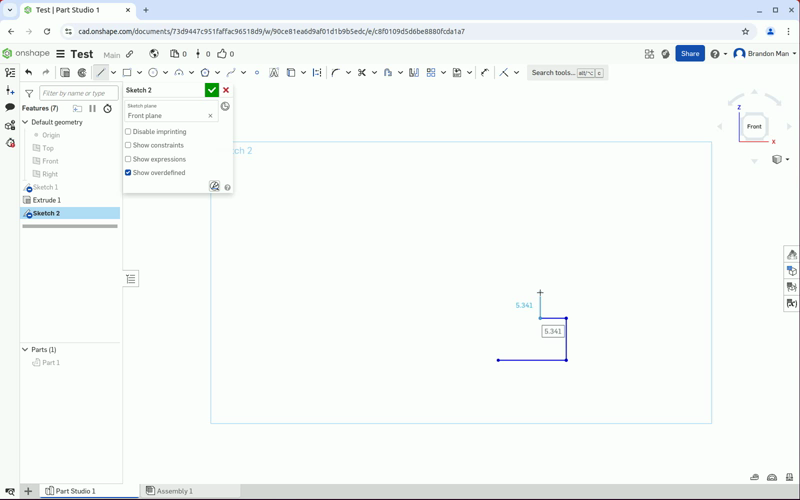
mouse_move(570, 292)
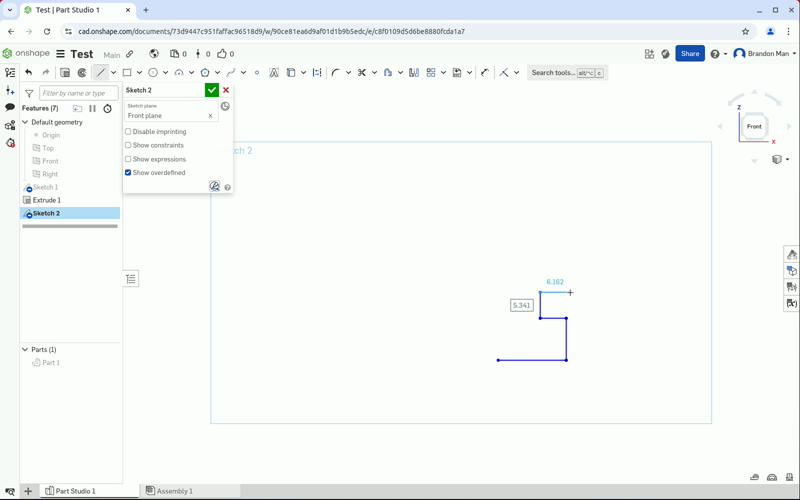
mouse_move(566, 292)
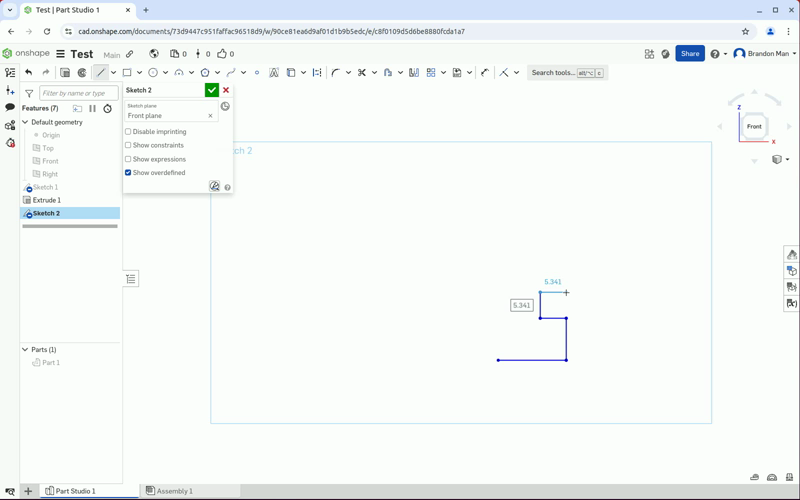
click(566, 292)
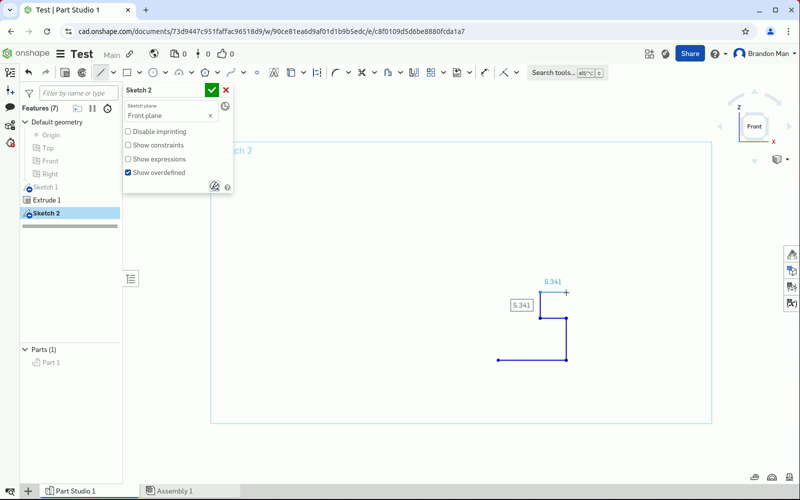
key_up(shift)
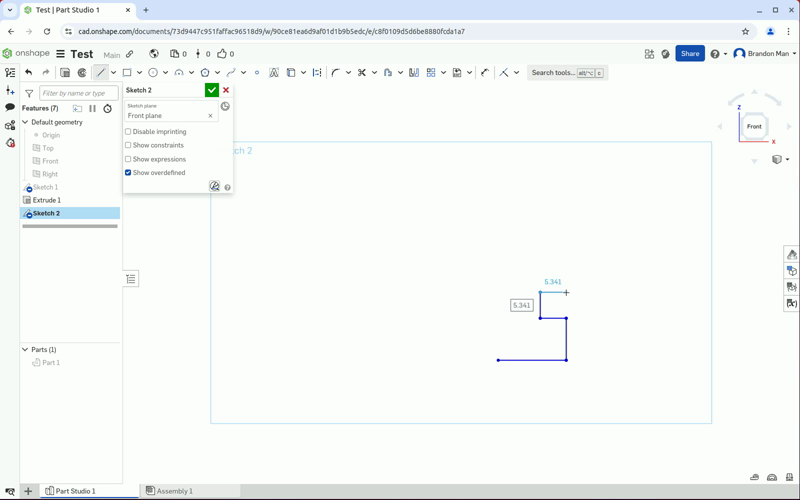
key_down(shift)
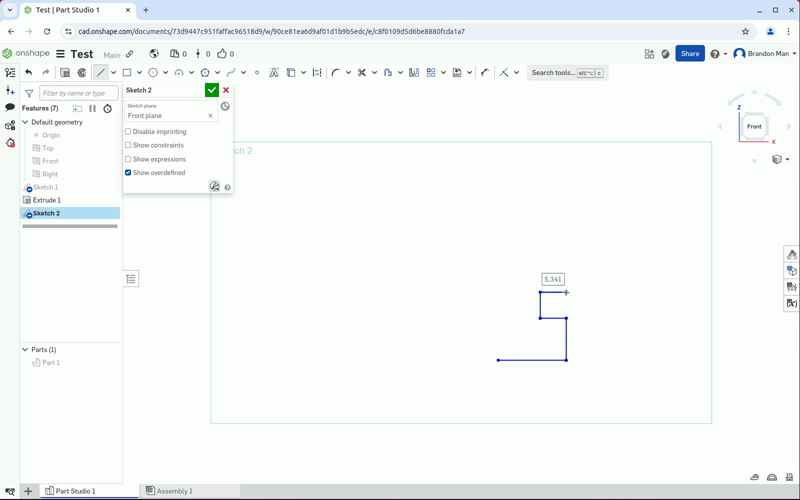
mouse_move(589, 292)
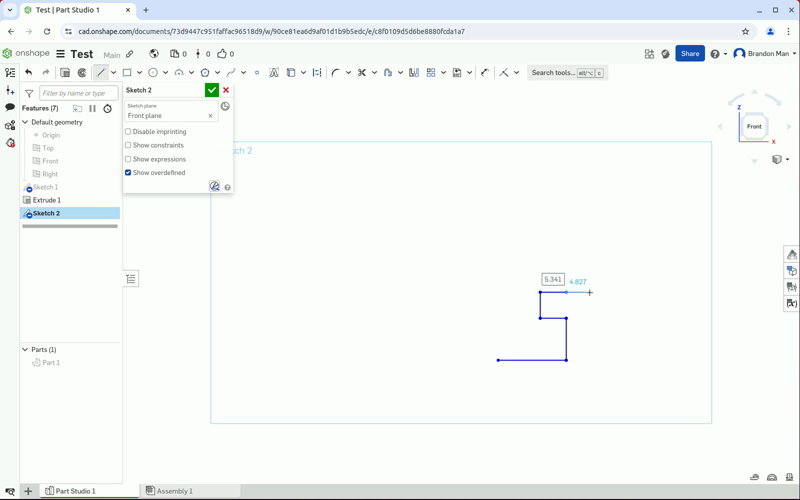
mouse_move(566, 246)
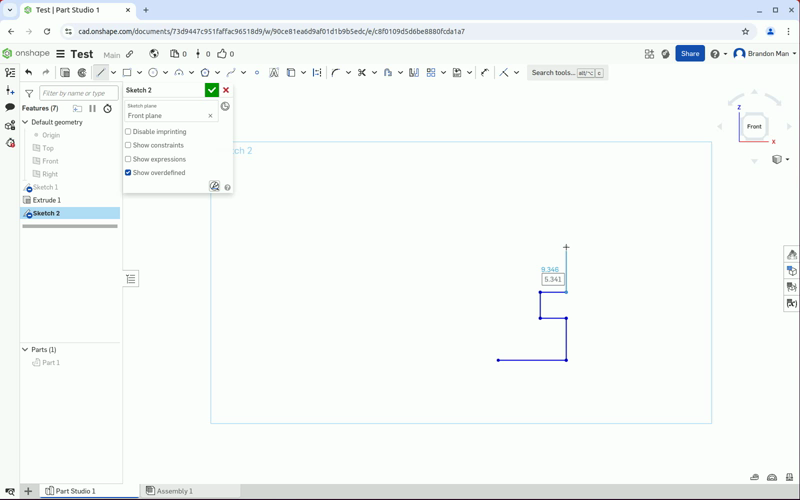
click(566, 246)
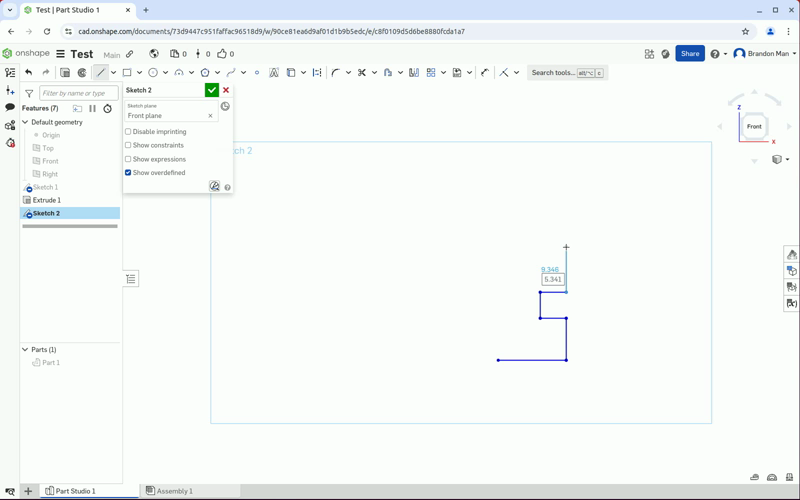
key_up(shift)
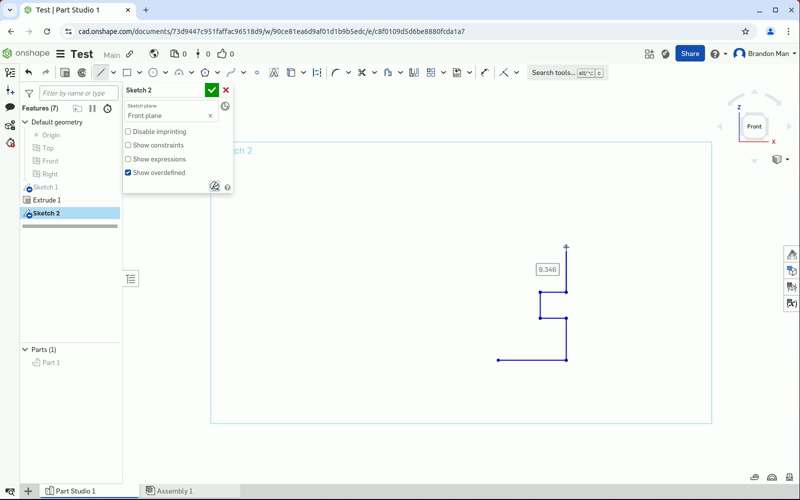
key_down(shift)
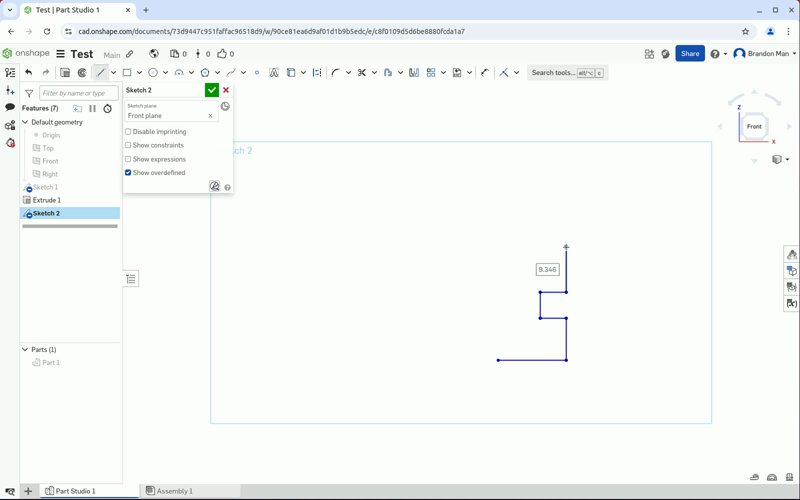
mouse_move(498, 246)
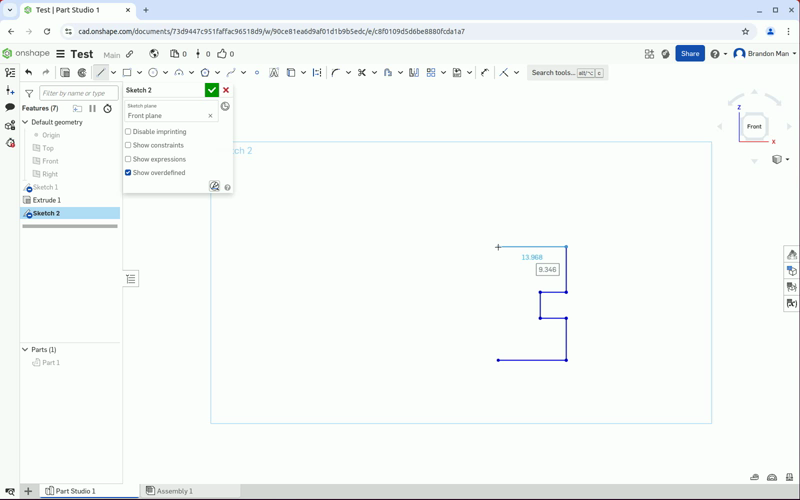
click(498, 246)
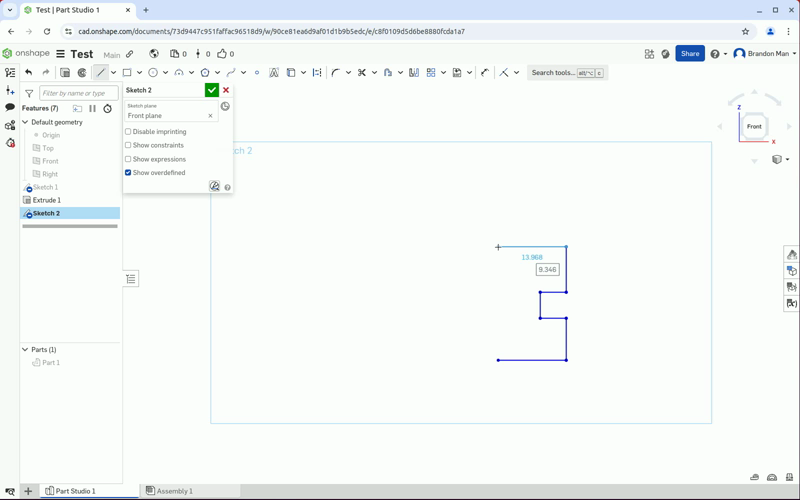
key_up(shift)
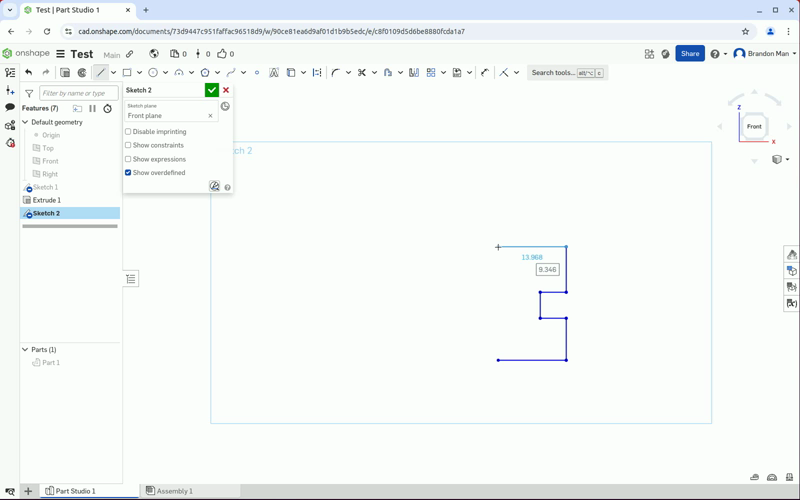
key_down(shift)
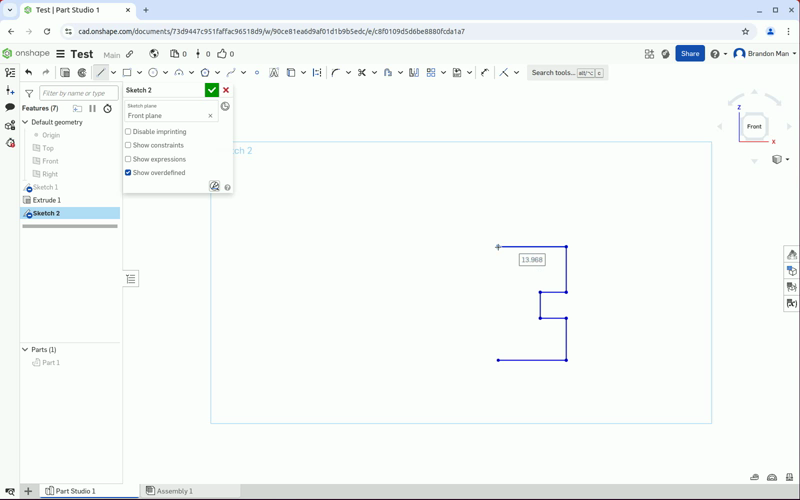
mouse_move(528, 246)
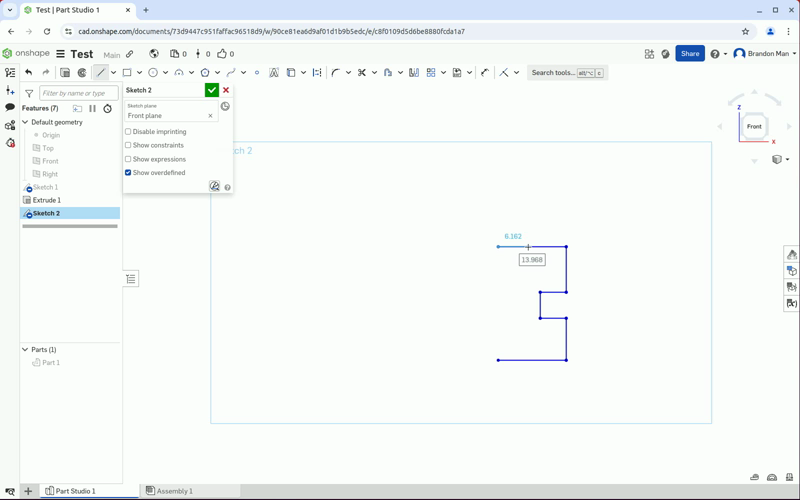
mouse_move(498, 292)
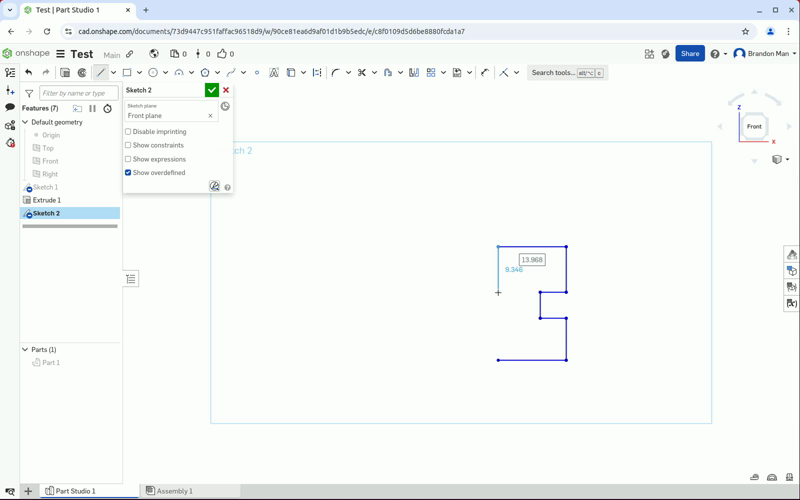
click(498, 292)
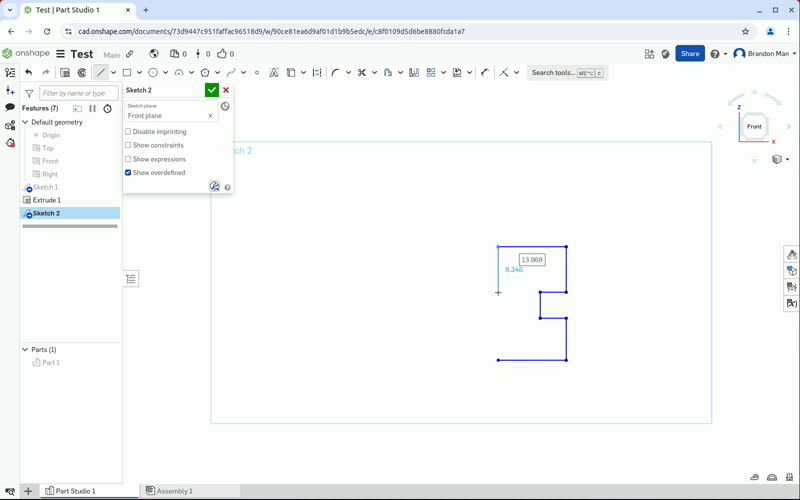
key_up(shift)
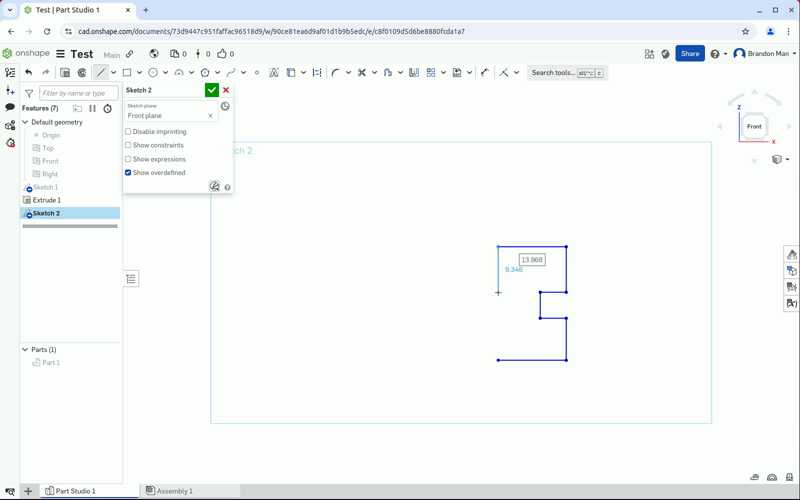
key_down(shift)
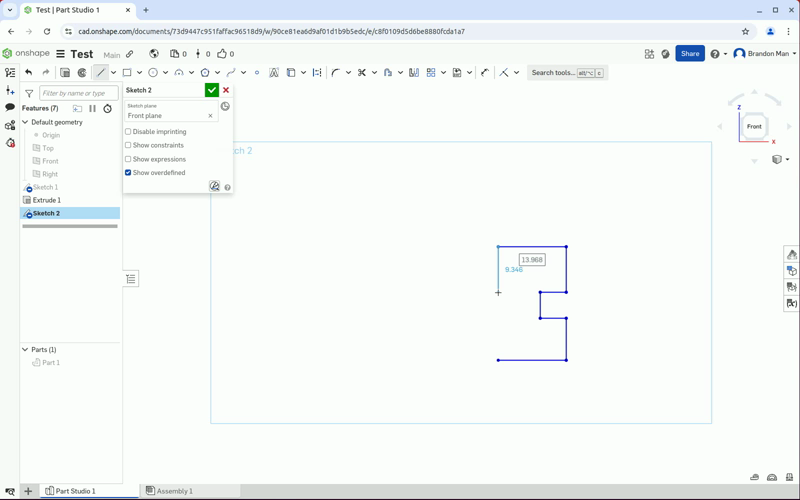
mouse_move(528, 292)
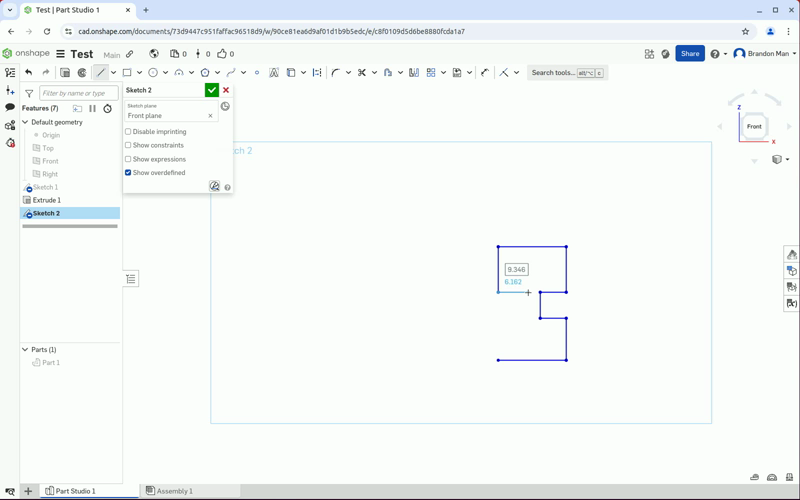
mouse_move(498, 318)
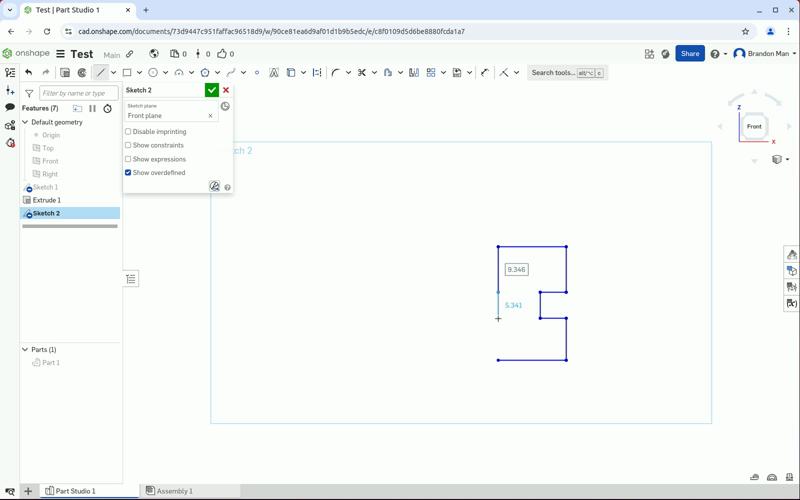
click(498, 318)
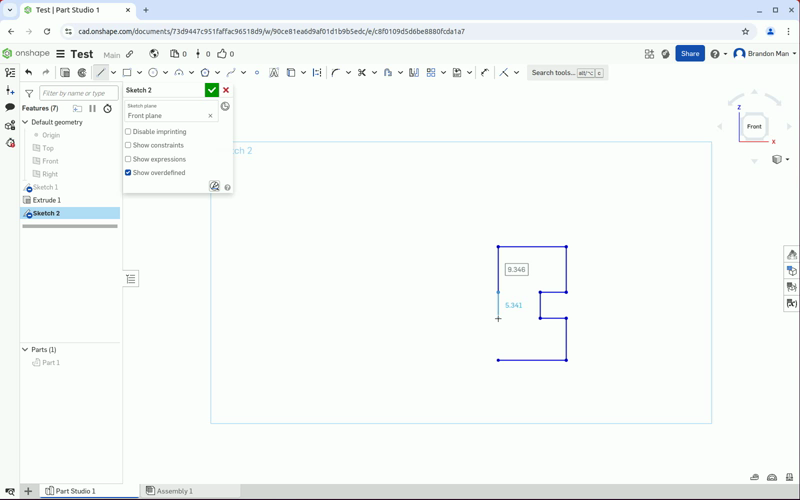
key_up(shift)
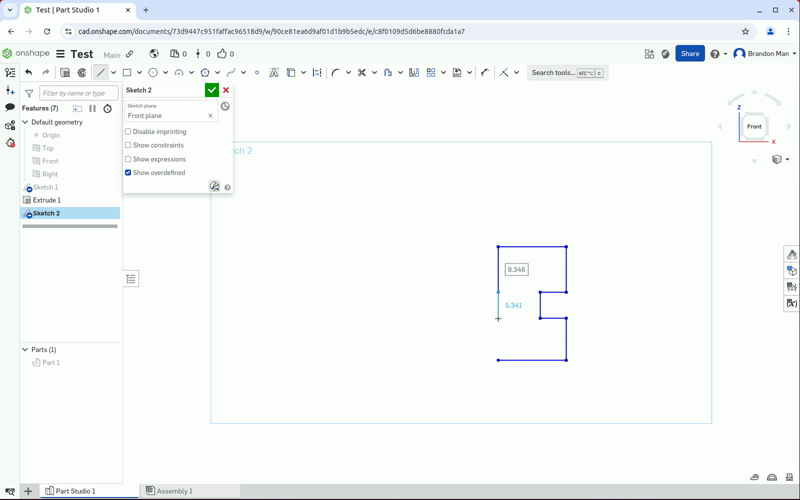
mouse_move(528, 318)
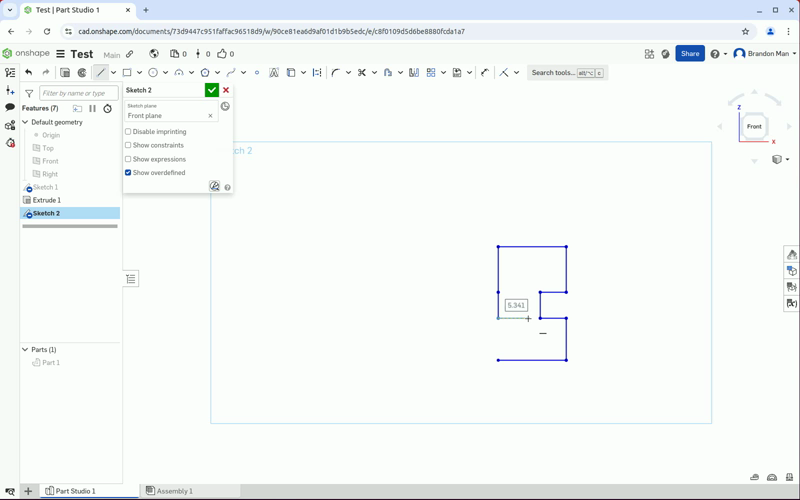
key_down(shift)
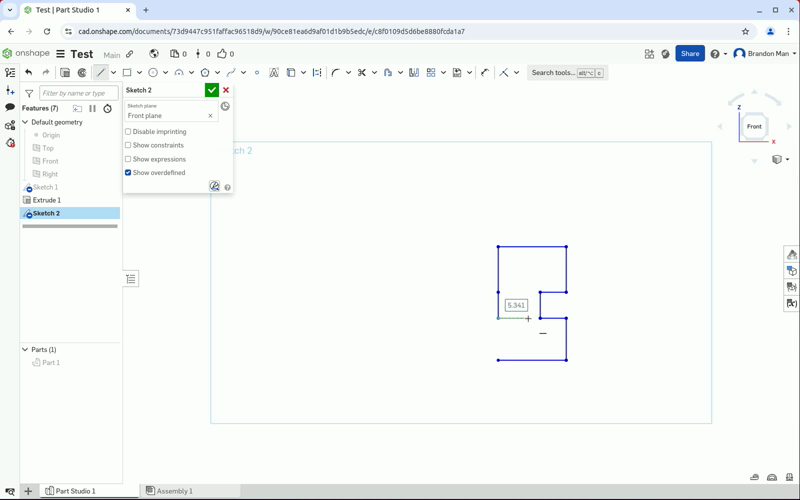
mouse_move(498, 360)
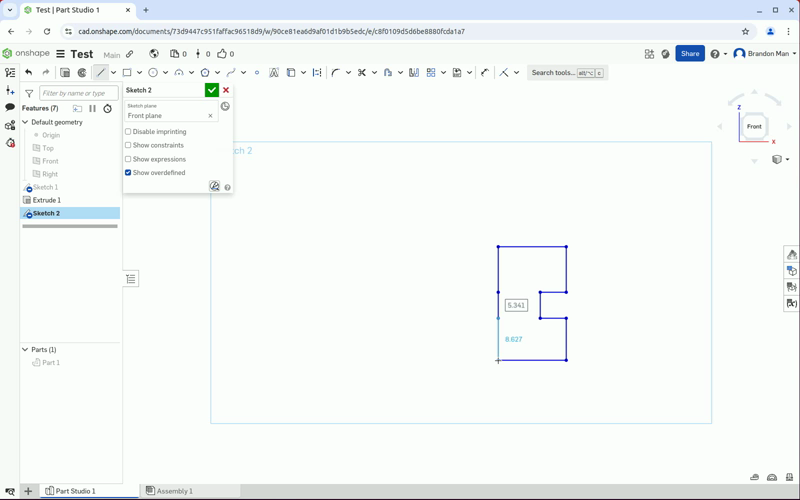
key_up(shift)
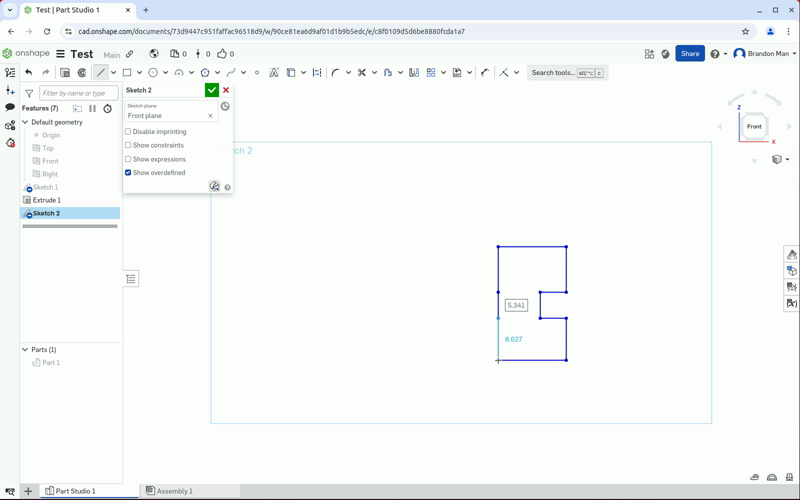
click(498, 360)
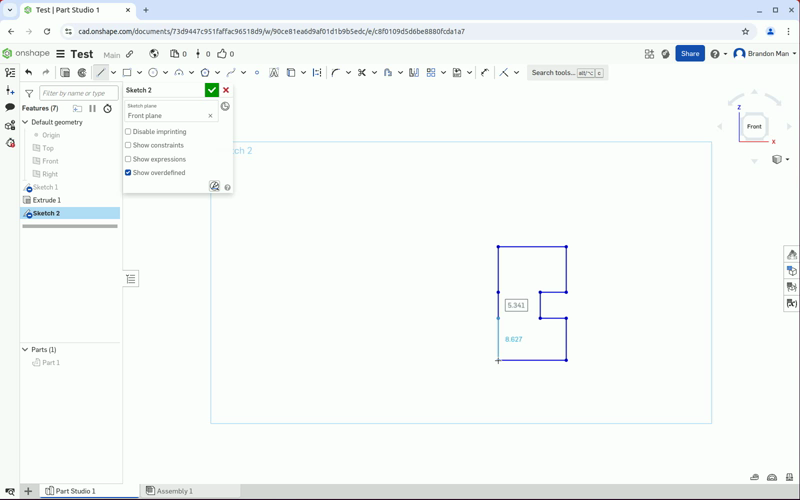
key(esc)
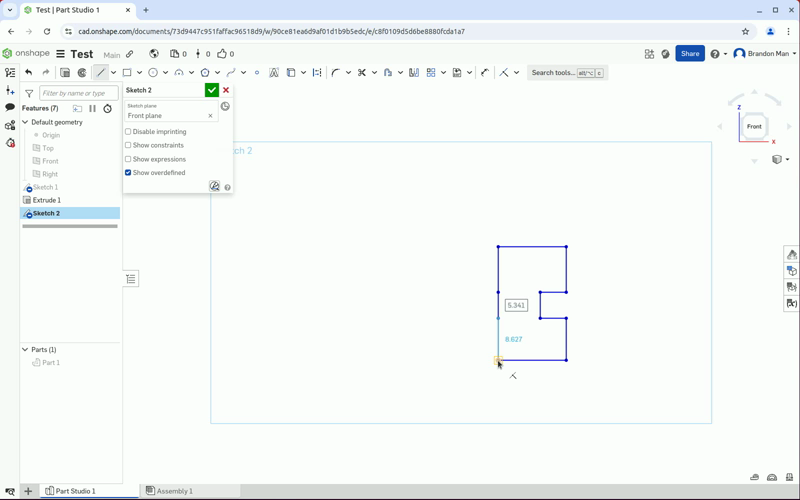
mouse_move(503, 283)
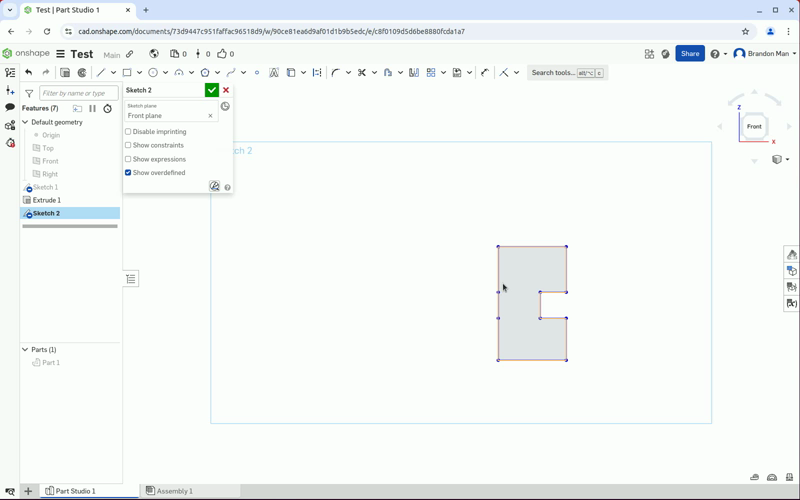
click(503, 283)
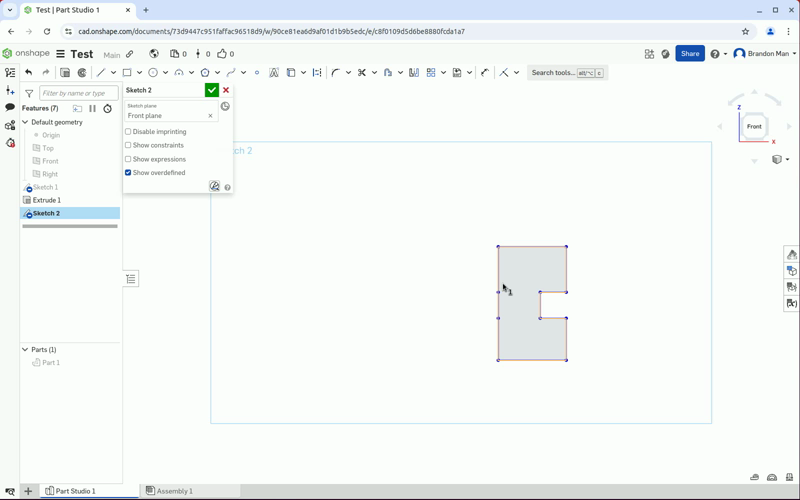
mouse_move(73, 352)
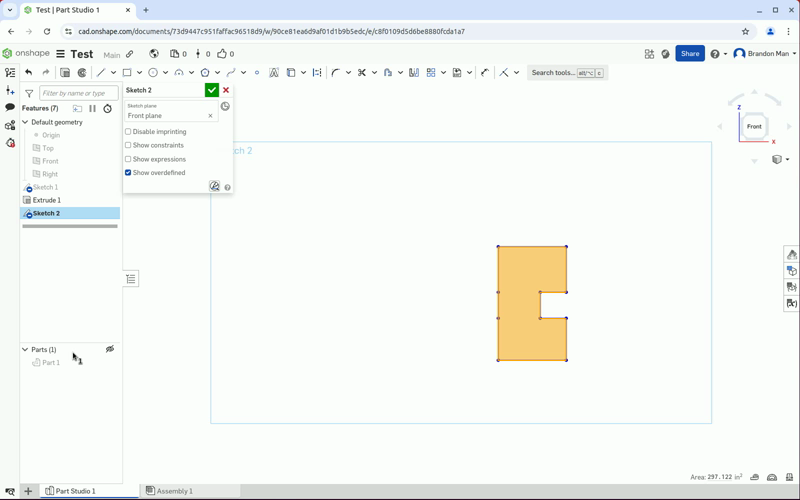
key(shift+y)
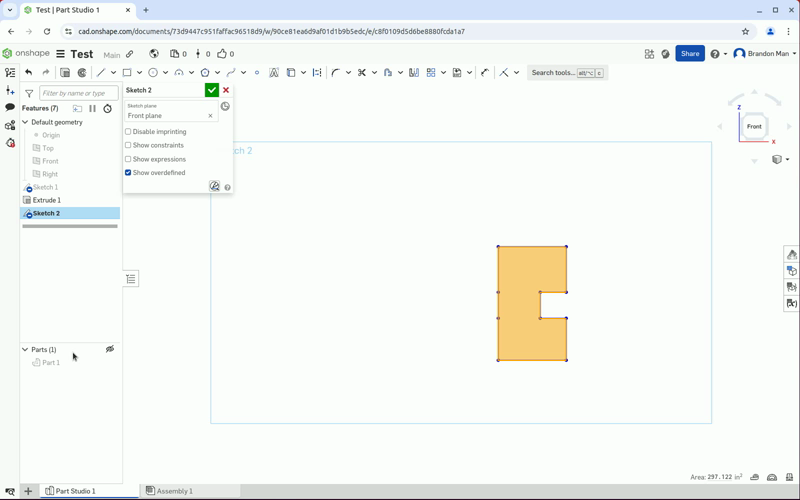
key(shift+e)
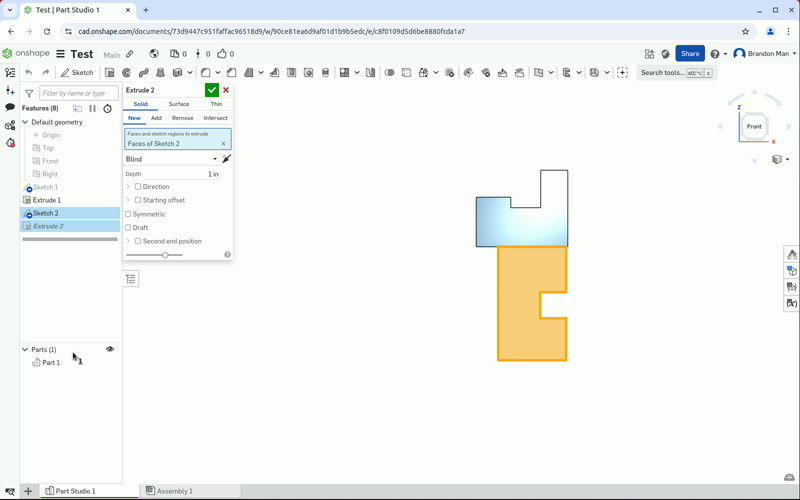
mouse_move(143, 106)
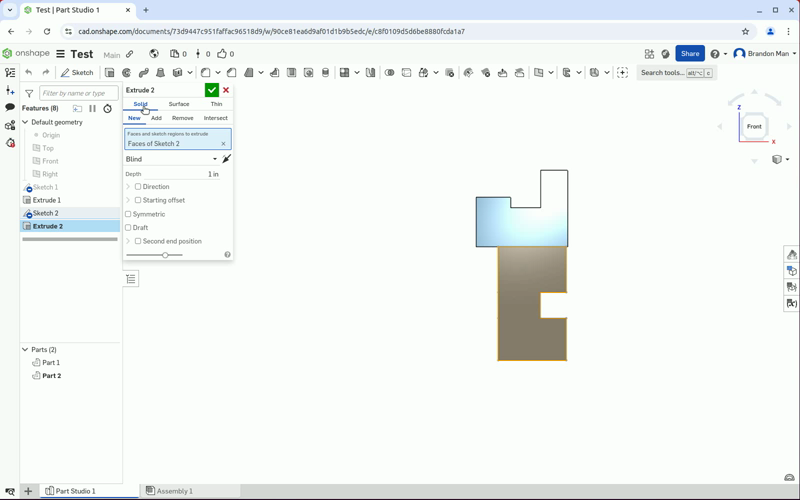
click(143, 106)
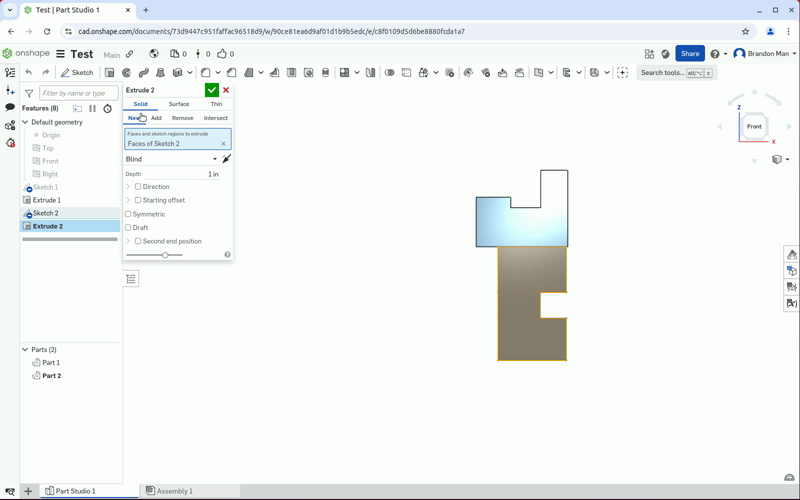
mouse_move(137, 120)
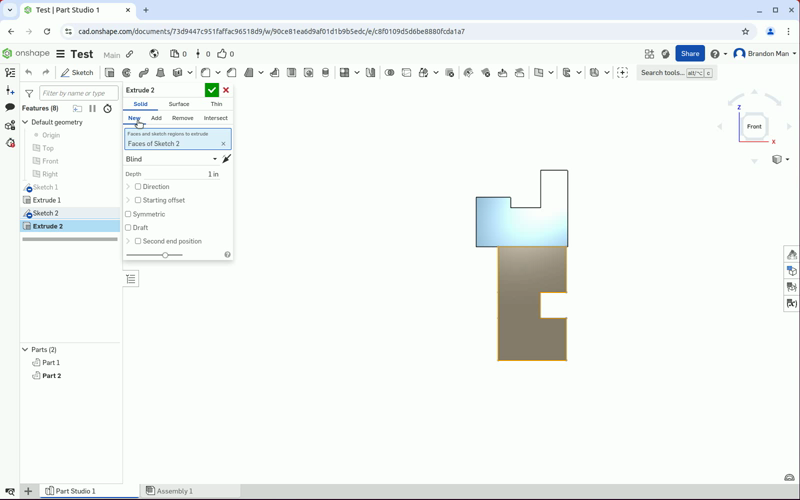
click(137, 120)
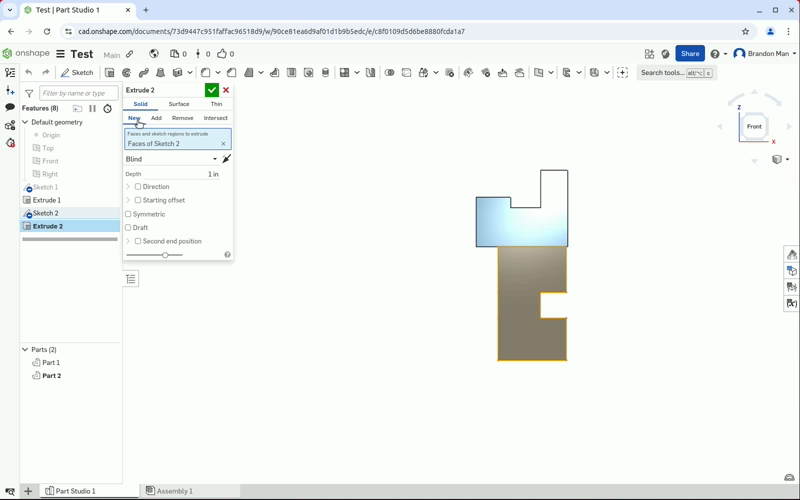
key(tab, 4)
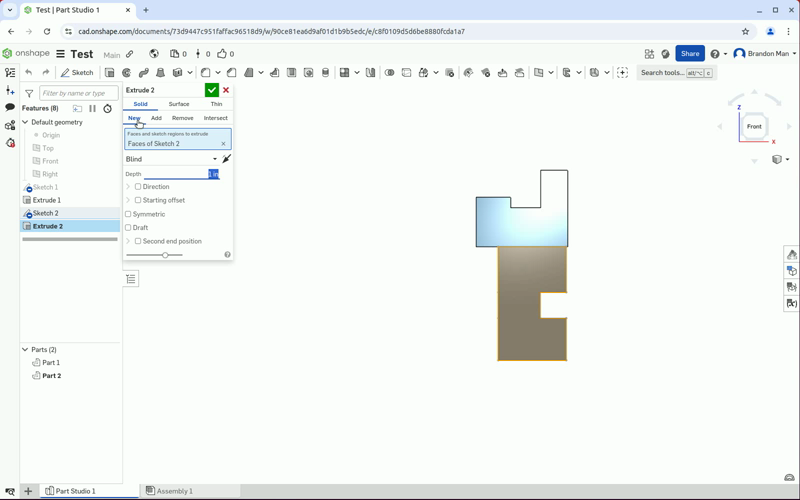
text(-19.498)
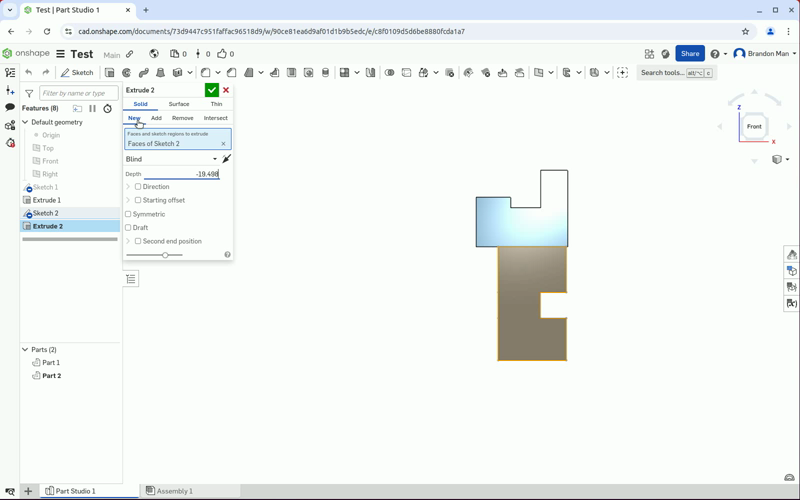
key(enter)
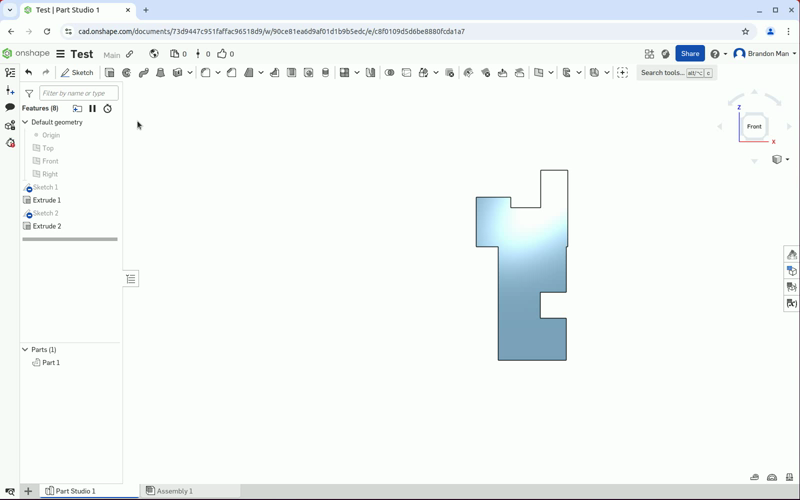
key(shift+h)
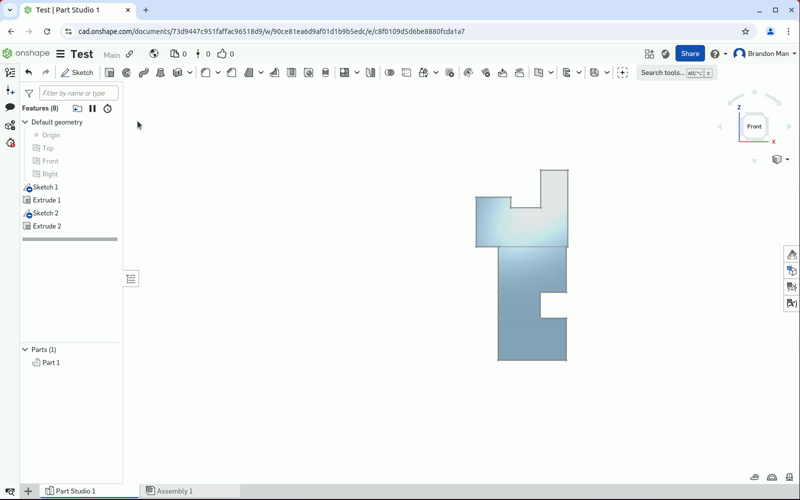
key(shift+h)
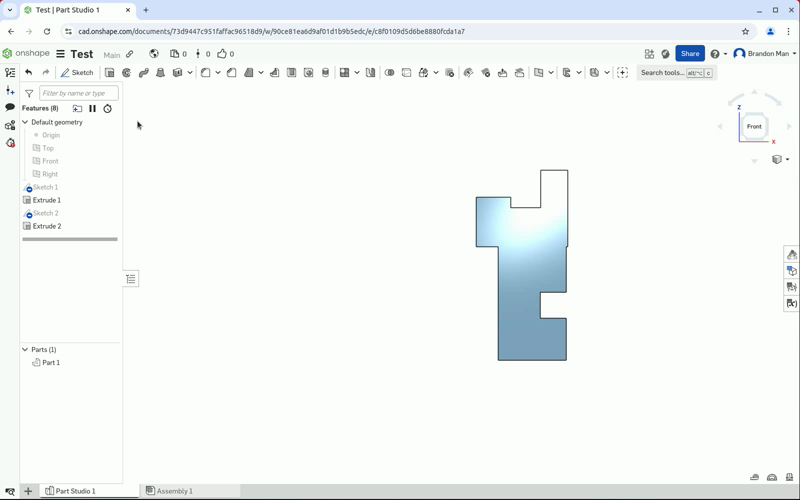
mouse_move(73, 189)
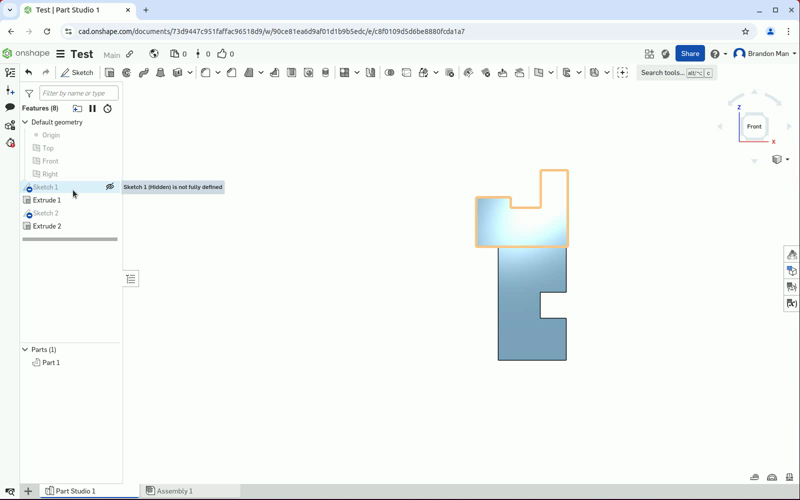
click(73, 189)
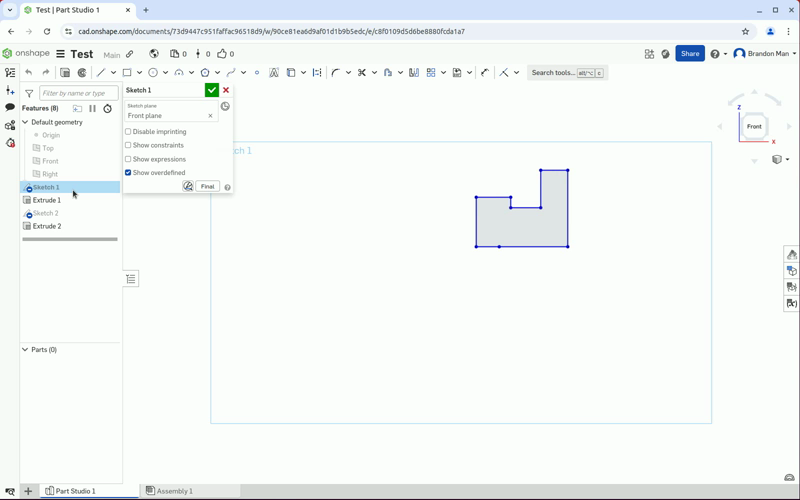
mouse_move(229, 92)
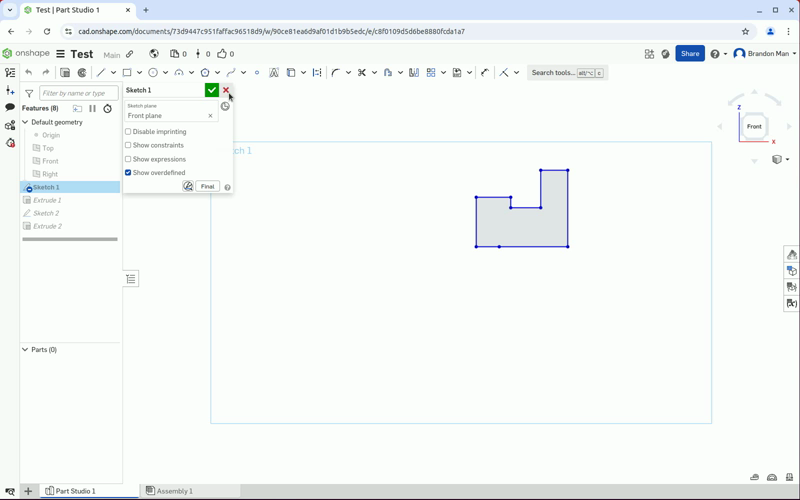
click(229, 92)
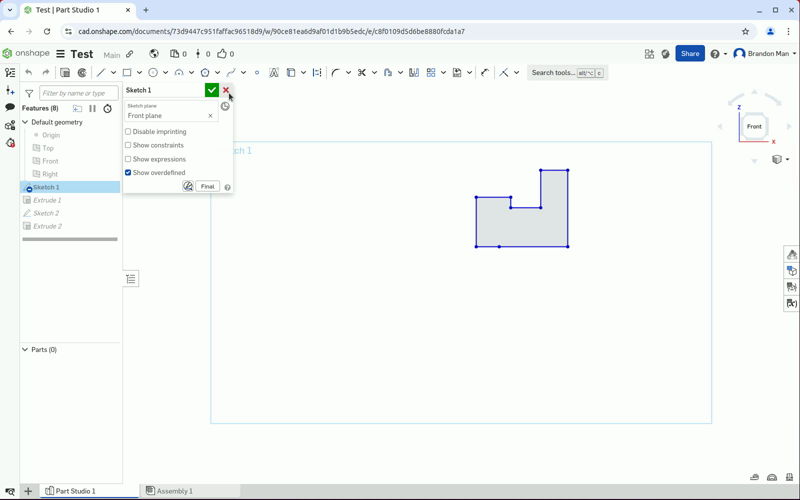
key(shift+s)
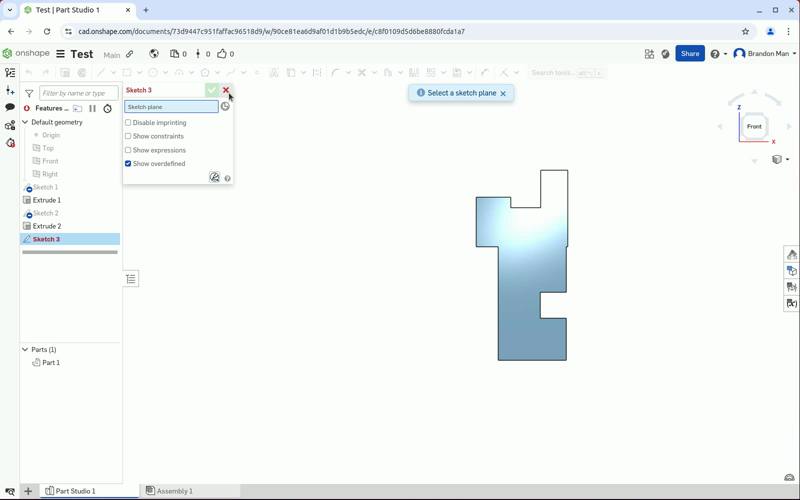
mouse_move(73, 163)
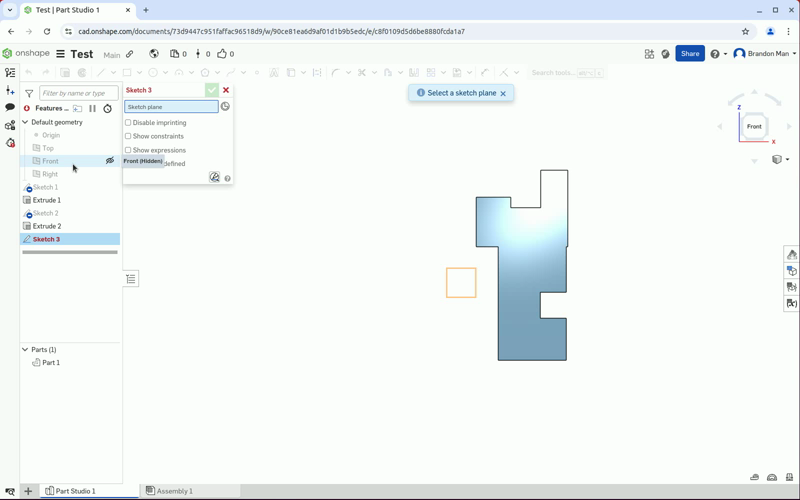
click(73, 163)
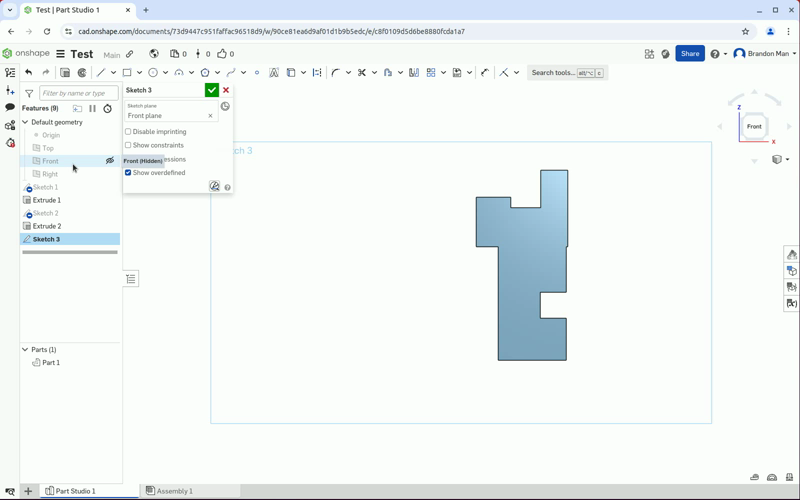
mouse_move(73, 352)
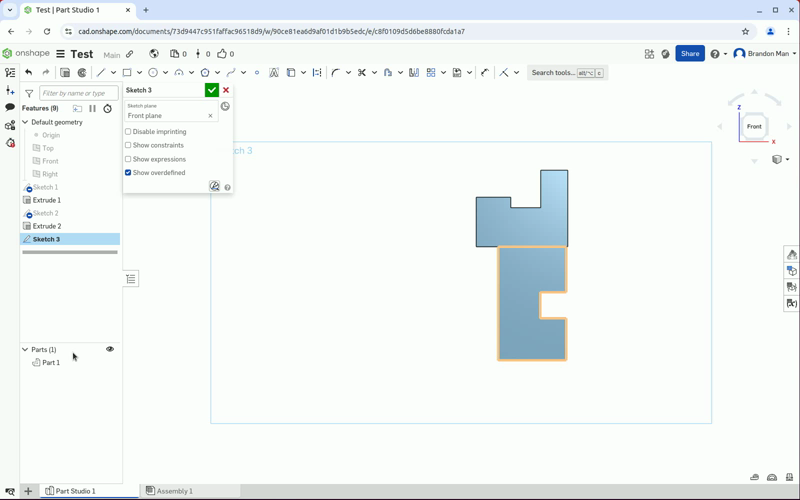
key(y)
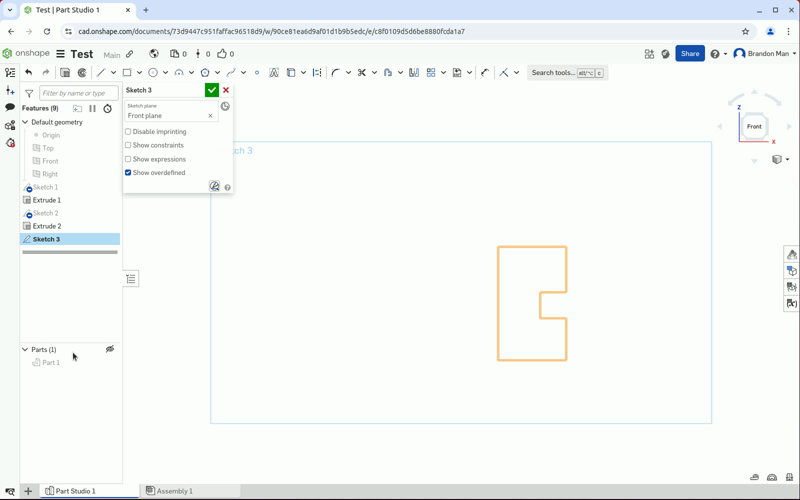
key(l)
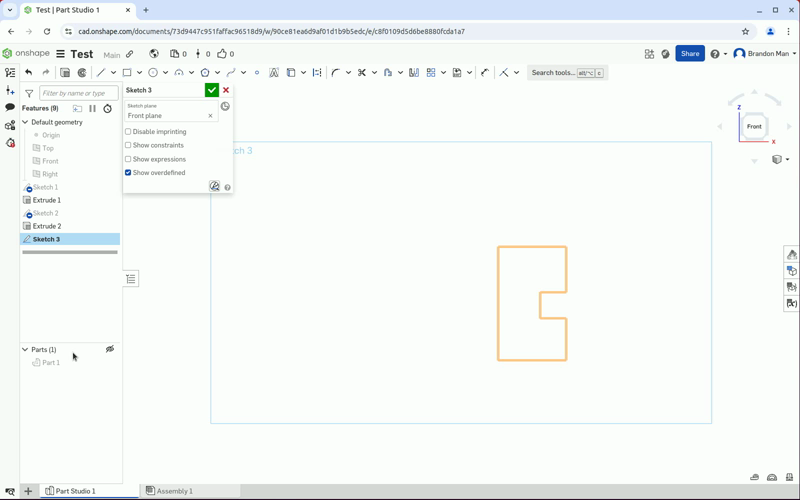
key_down(shift)
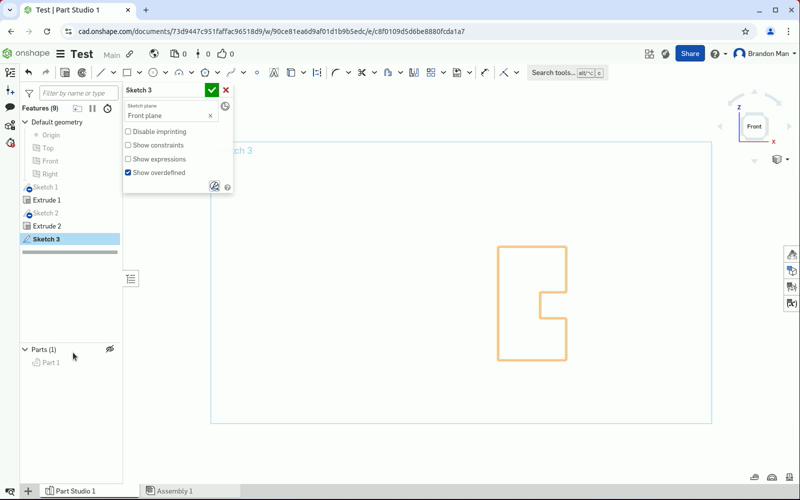
mouse_move(452, 197)
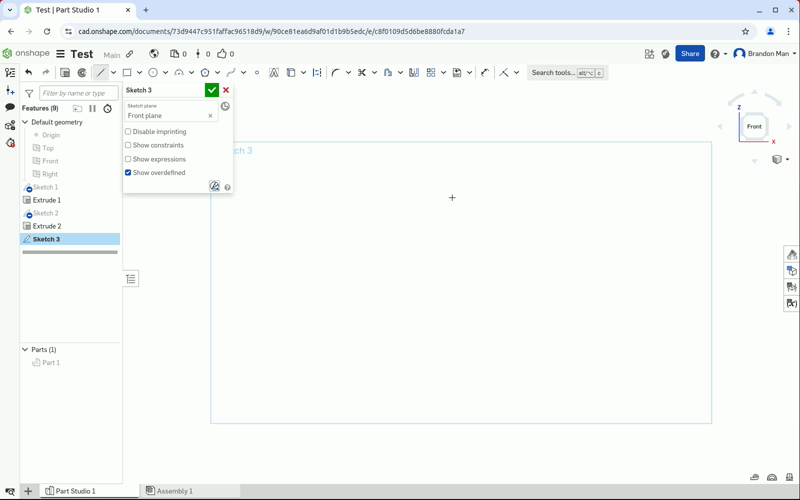
click(452, 197)
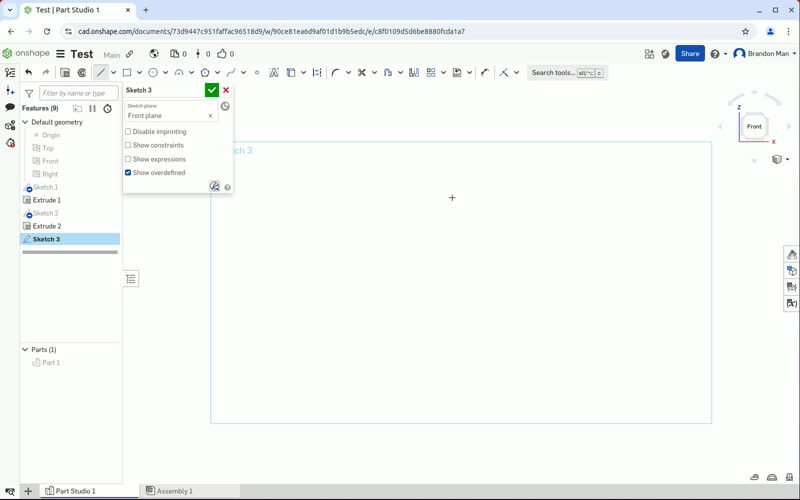
key_up(shift)
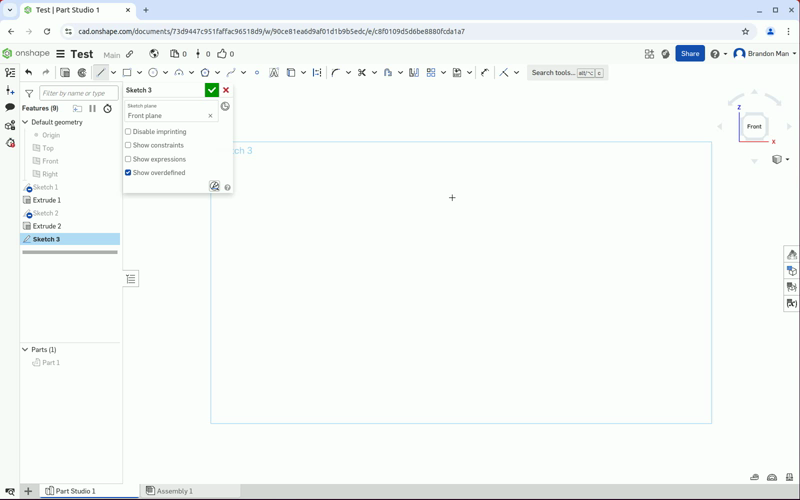
key_down(shift)
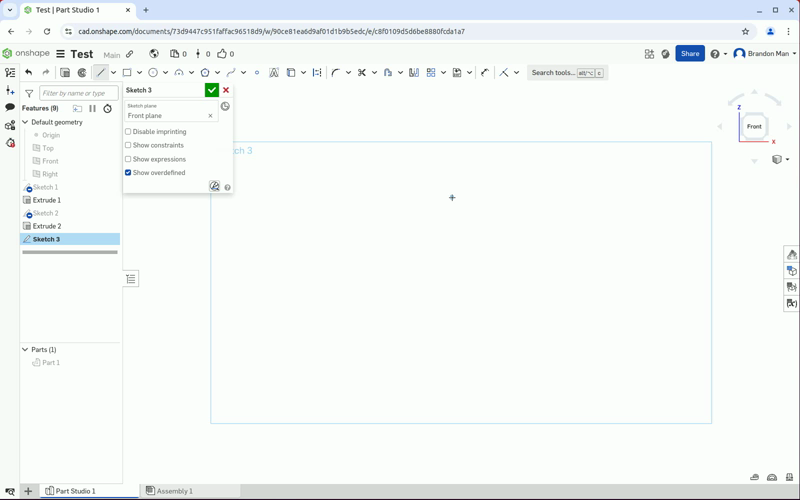
mouse_move(482, 197)
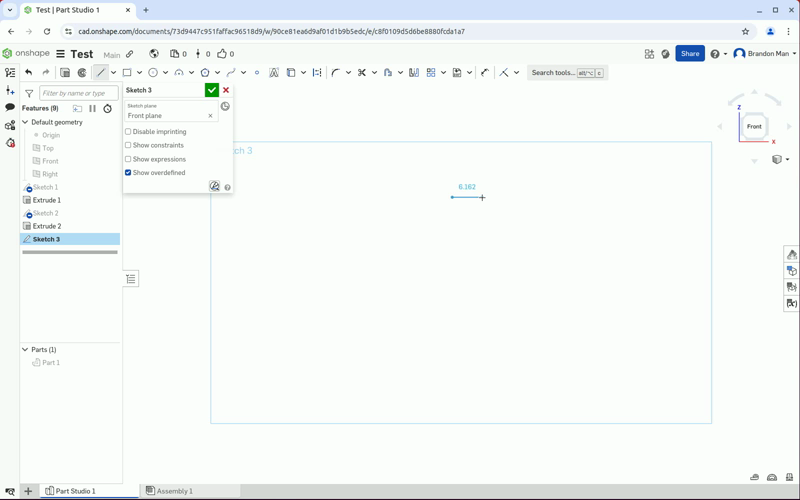
mouse_move(475, 197)
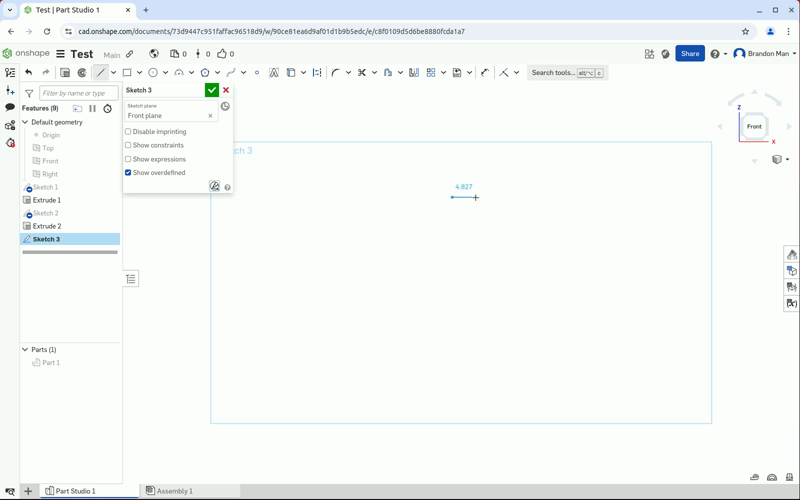
click(475, 197)
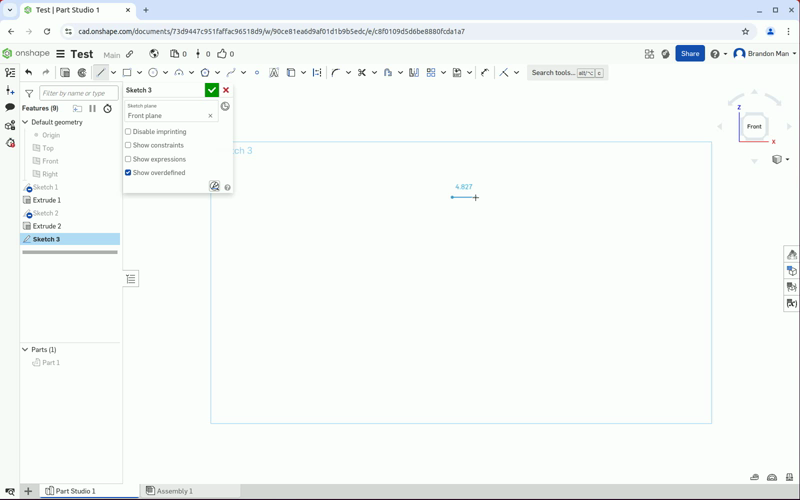
key_up(shift)
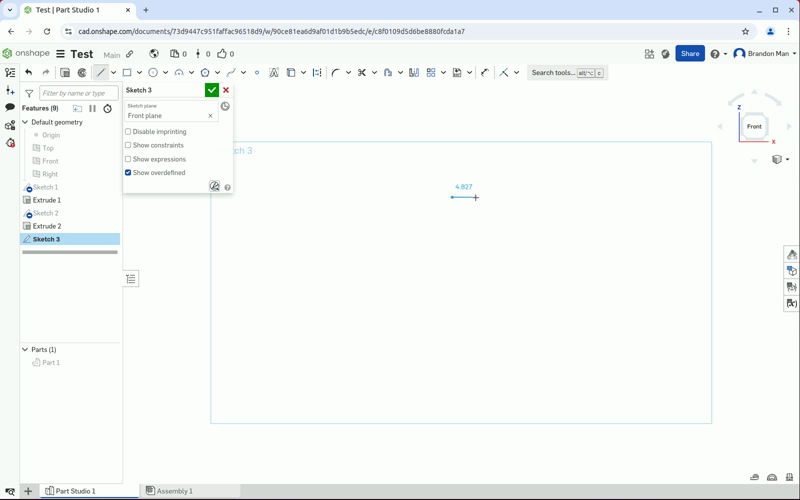
key_down(shift)
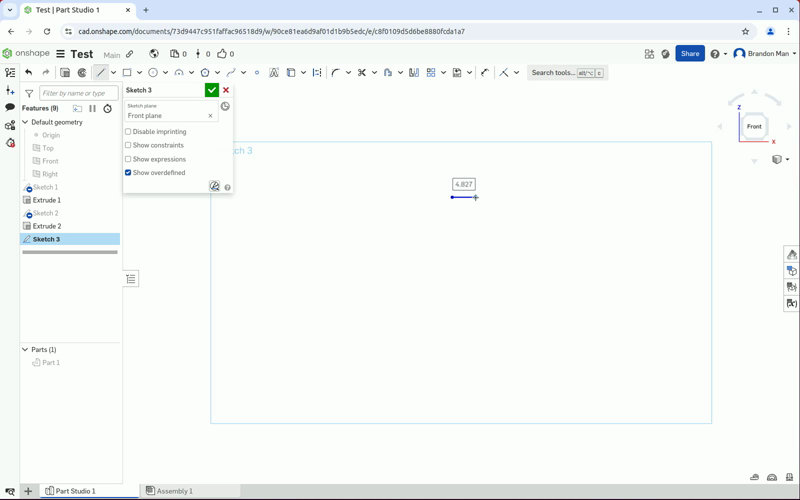
mouse_move(505, 197)
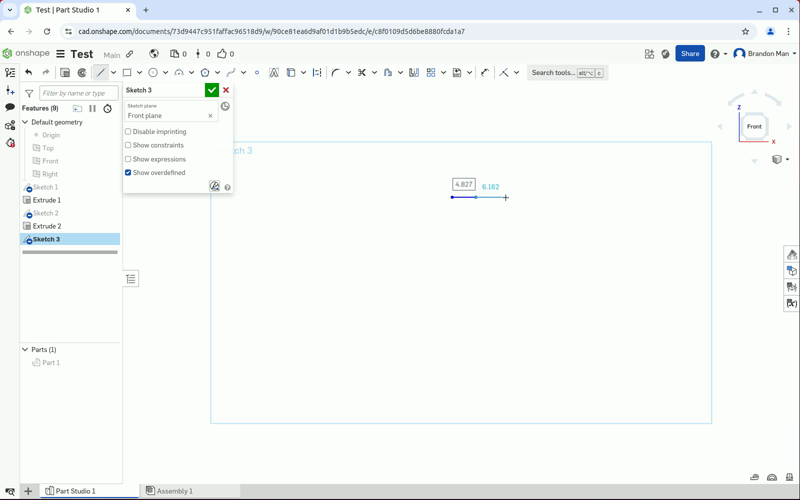
mouse_move(510, 197)
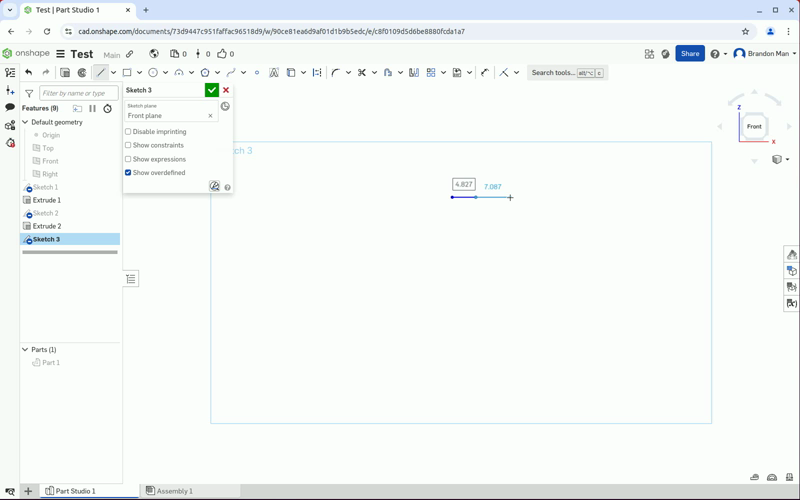
click(510, 197)
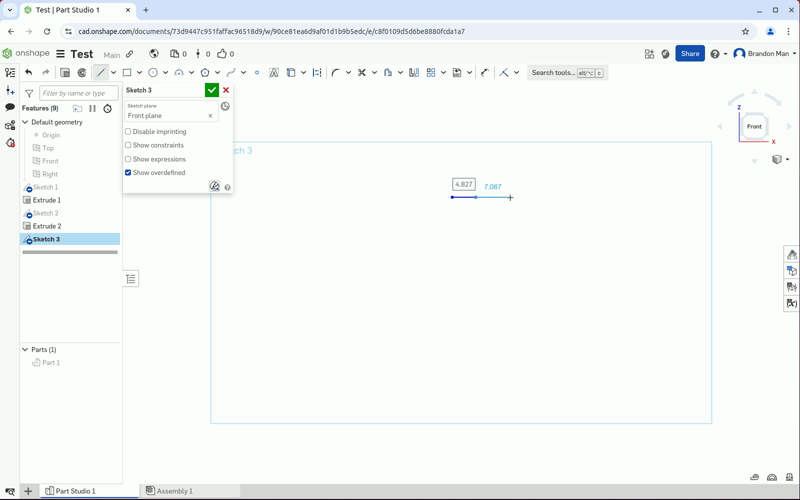
key_up(shift)
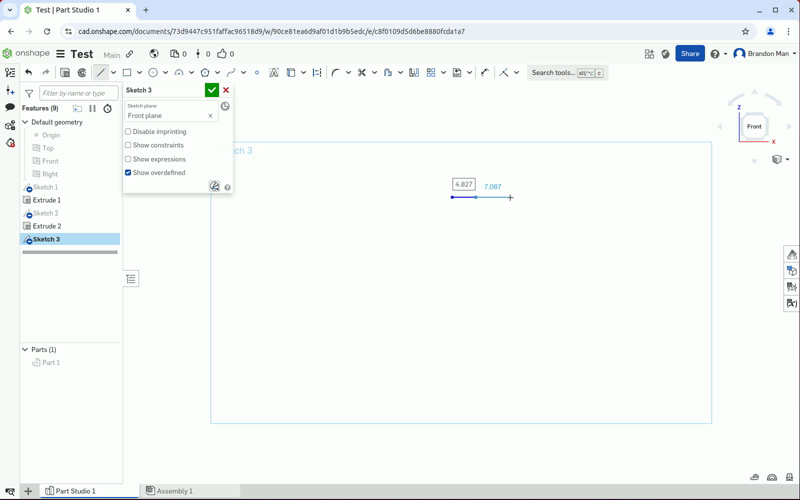
key_down(shift)
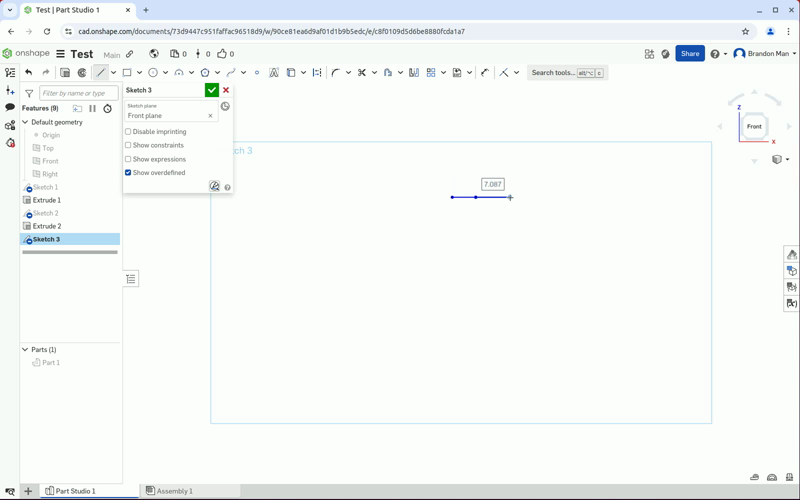
mouse_move(540, 197)
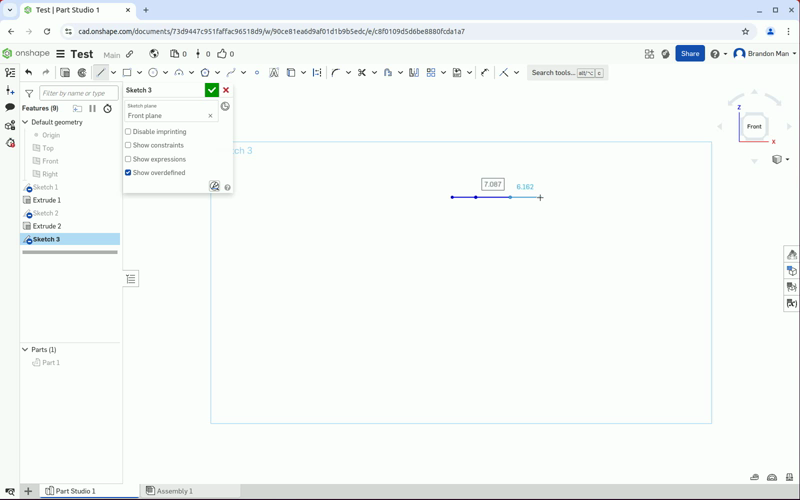
mouse_move(510, 208)
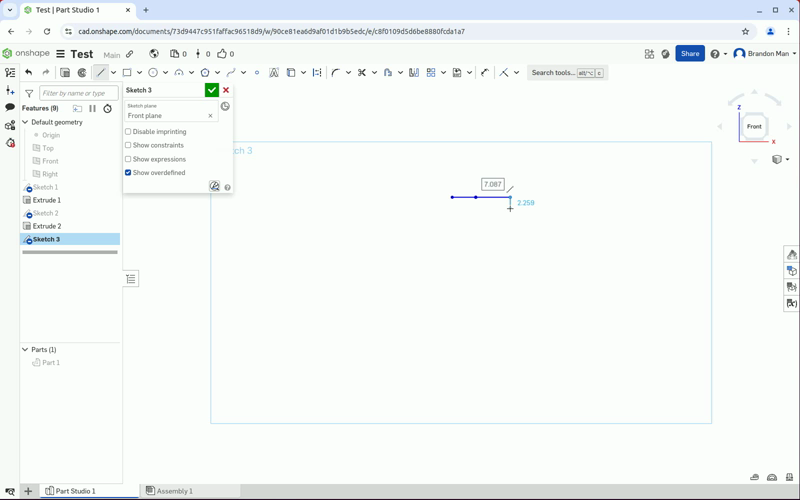
click(510, 208)
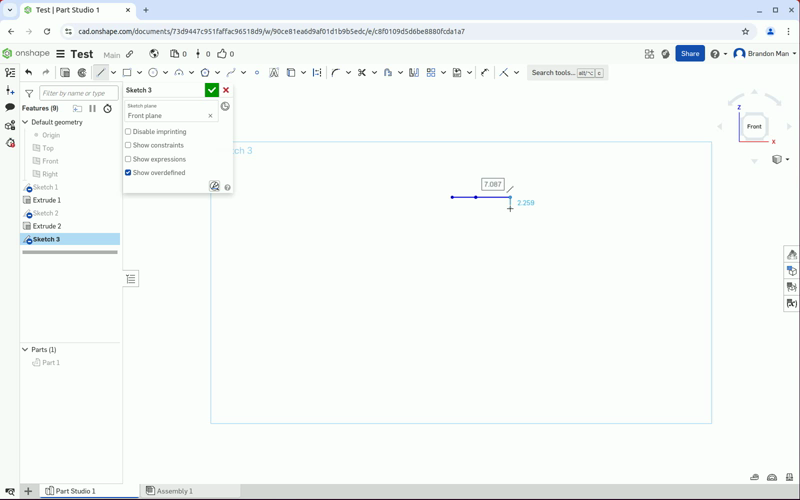
key_up(shift)
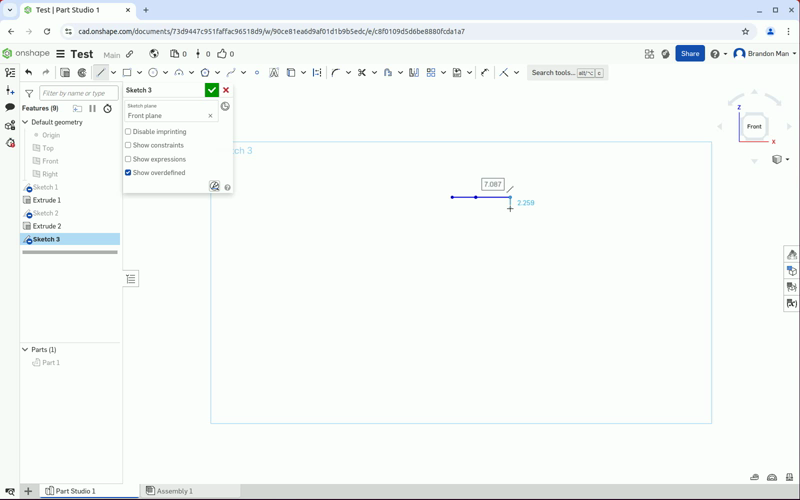
key_down(shift)
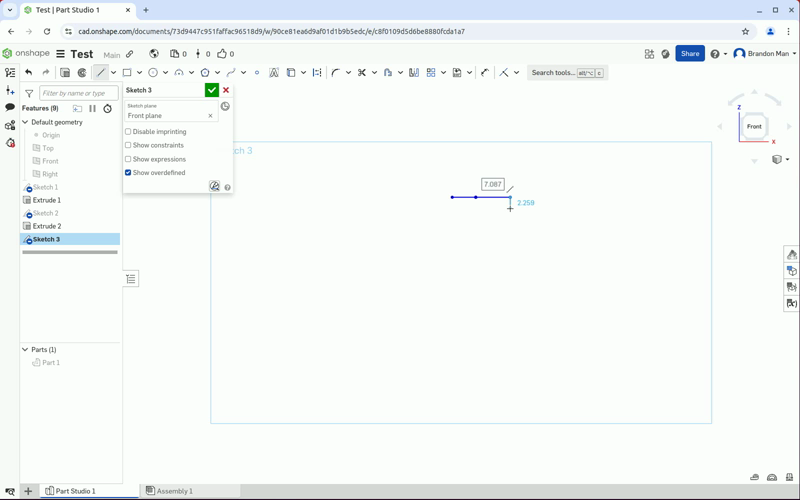
mouse_move(540, 208)
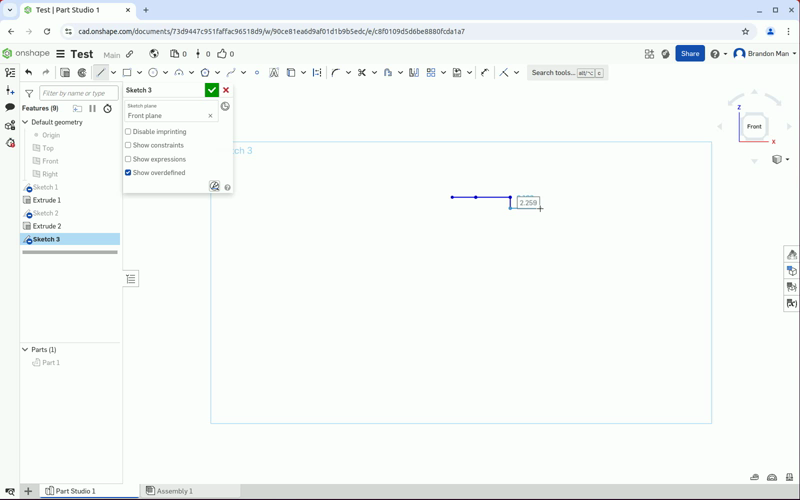
mouse_move(540, 208)
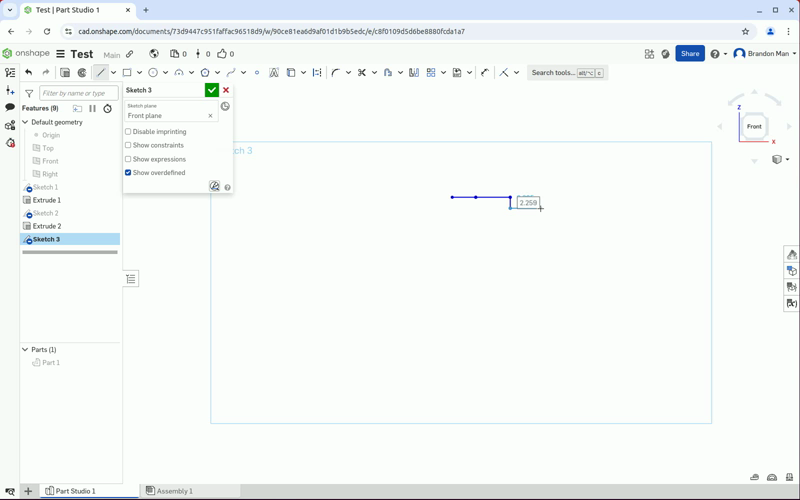
click(540, 208)
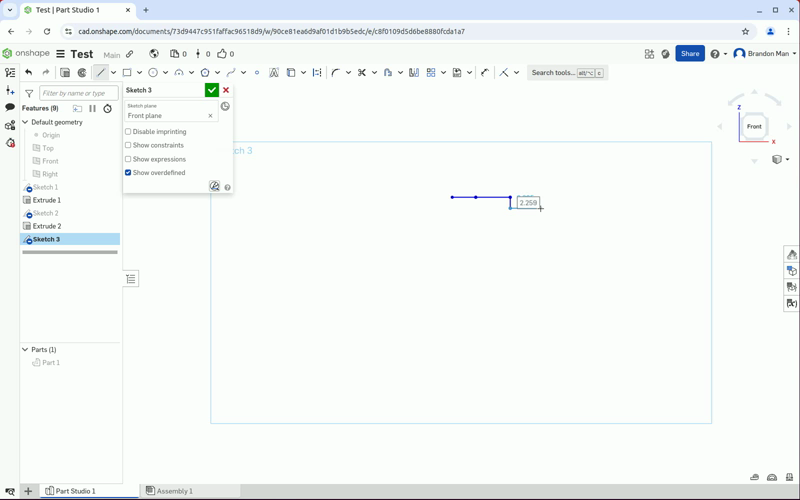
key_up(shift)
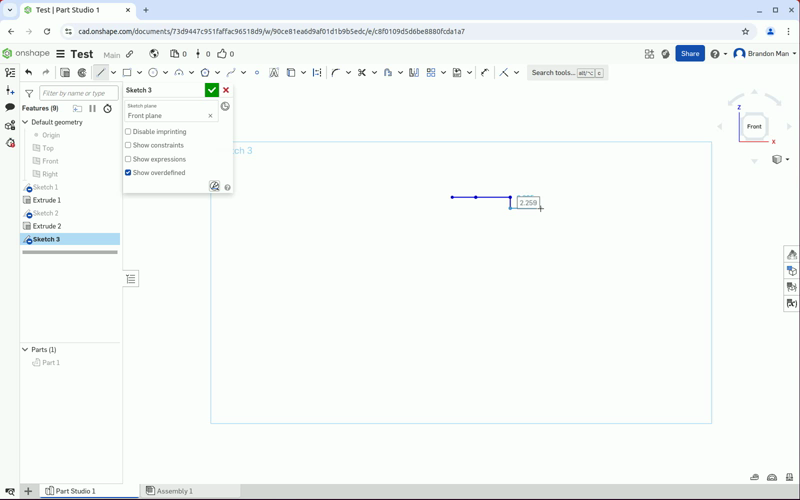
key_down(shift)
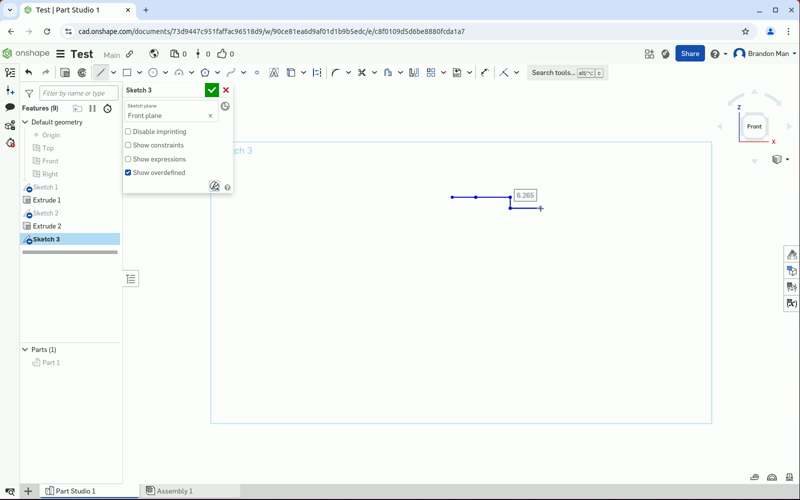
mouse_move(570, 208)
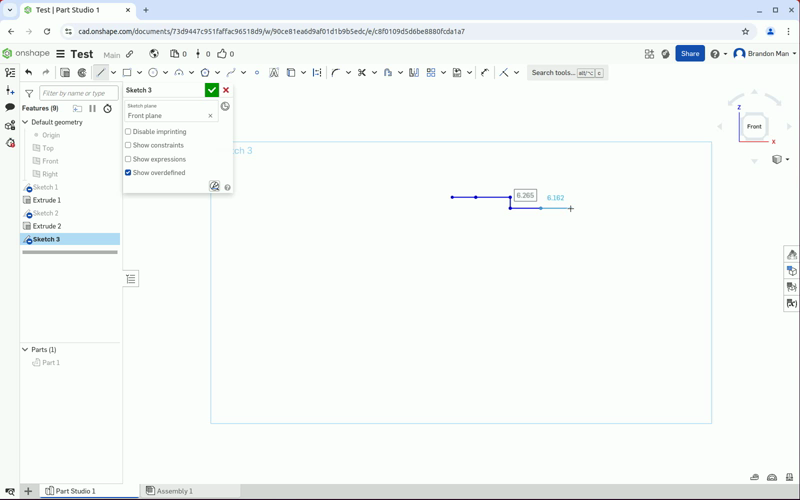
mouse_move(540, 170)
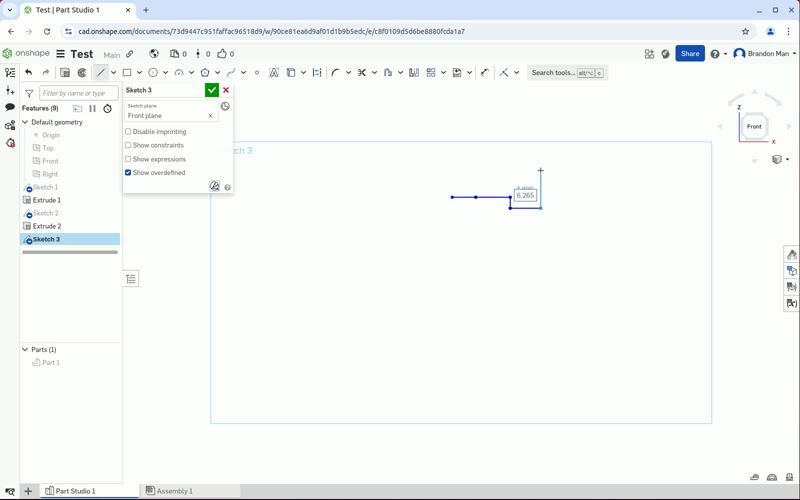
click(540, 170)
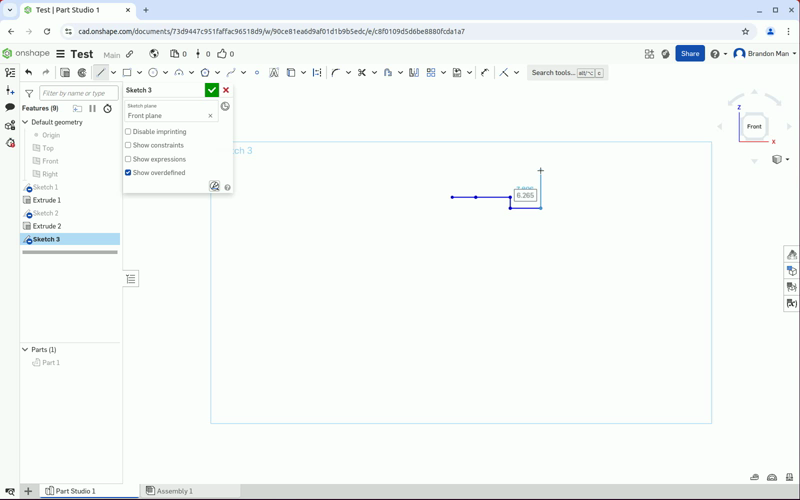
key_up(shift)
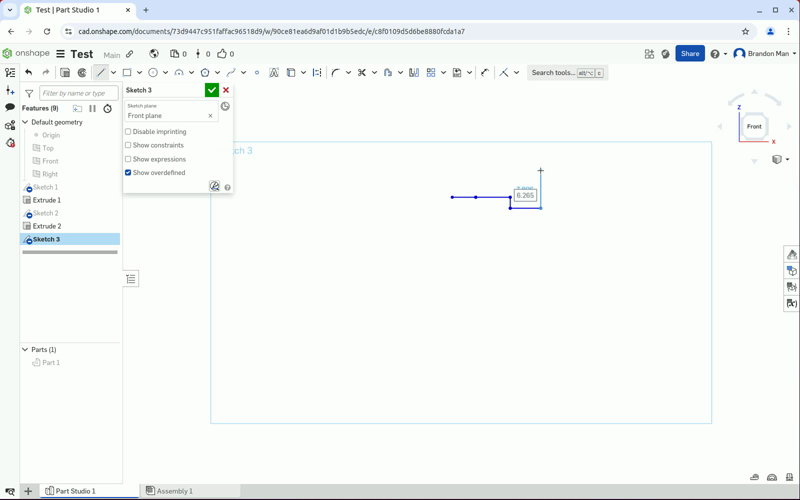
key_down(shift)
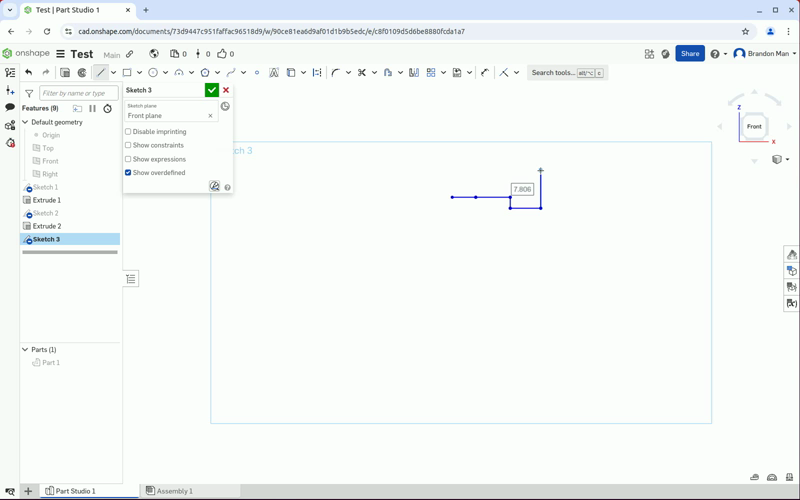
mouse_move(452, 170)
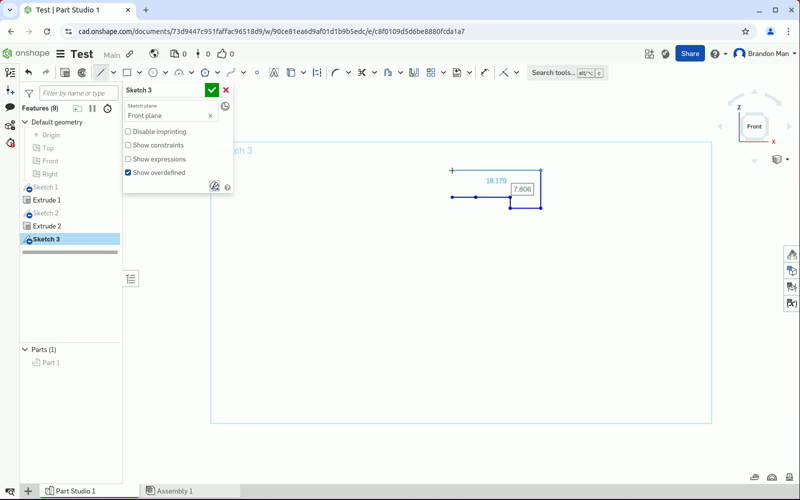
click(452, 170)
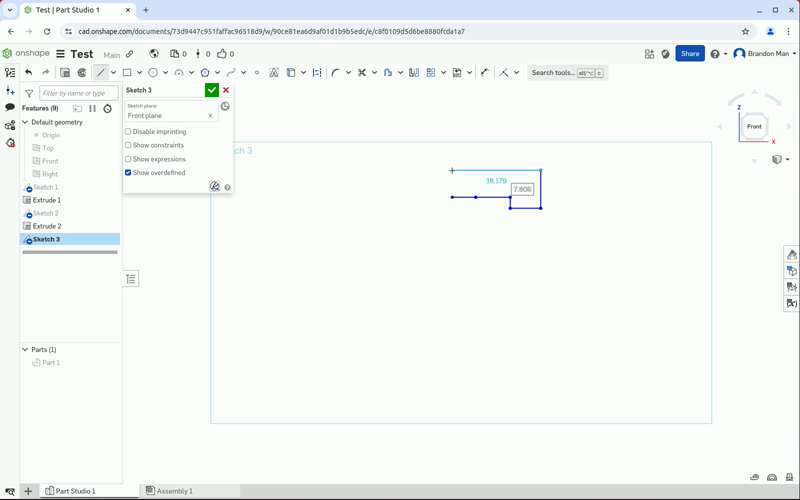
key_up(shift)
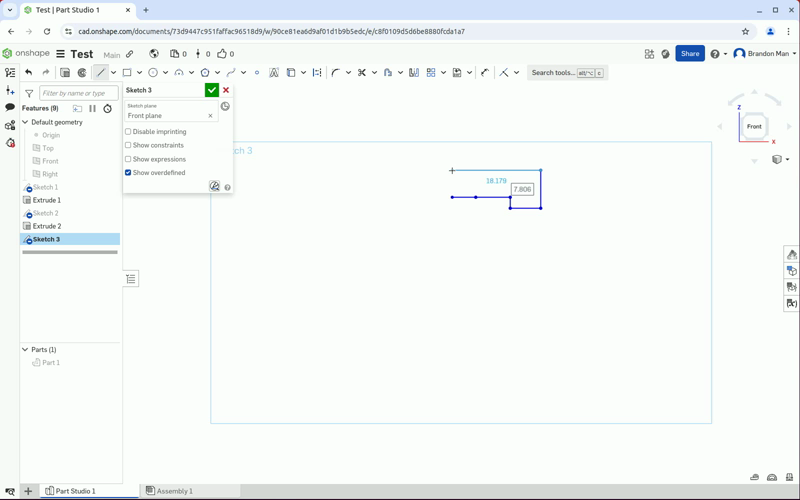
mouse_move(482, 170)
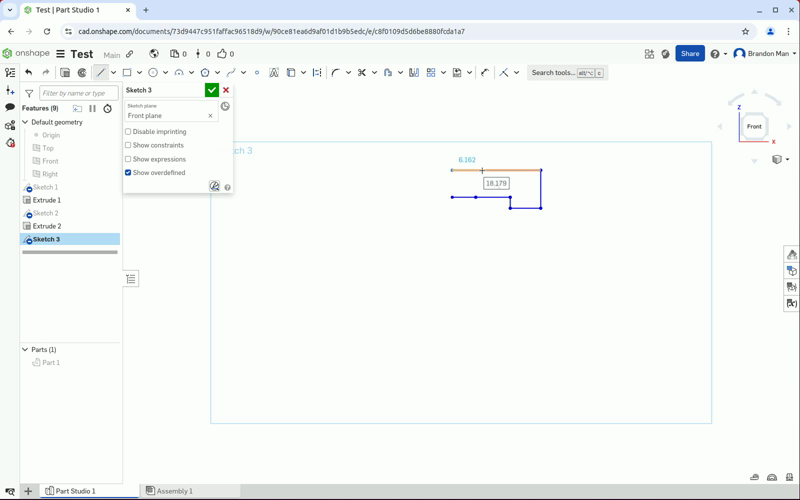
key_down(shift)
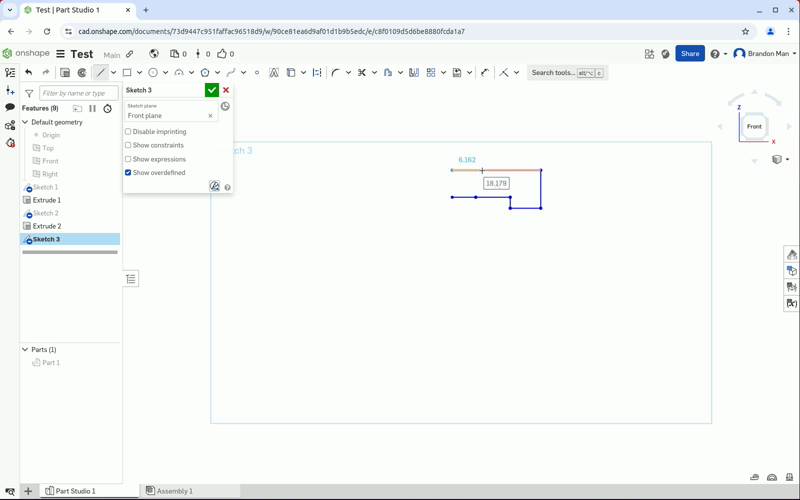
mouse_move(452, 197)
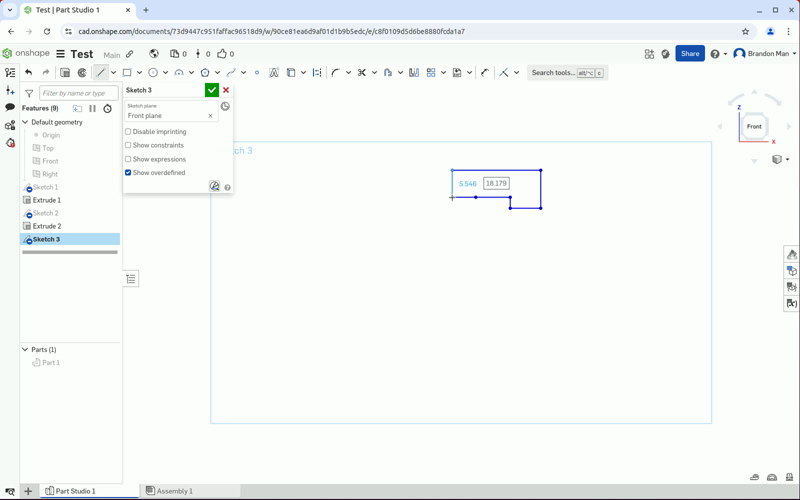
key_up(shift)
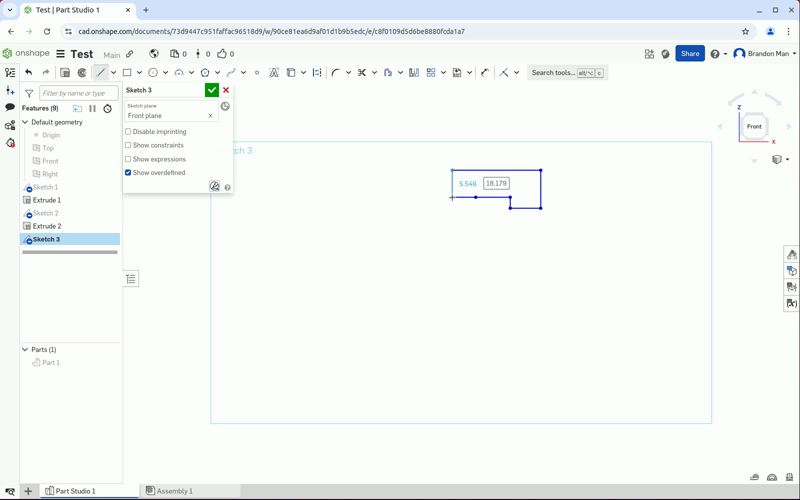
click(452, 197)
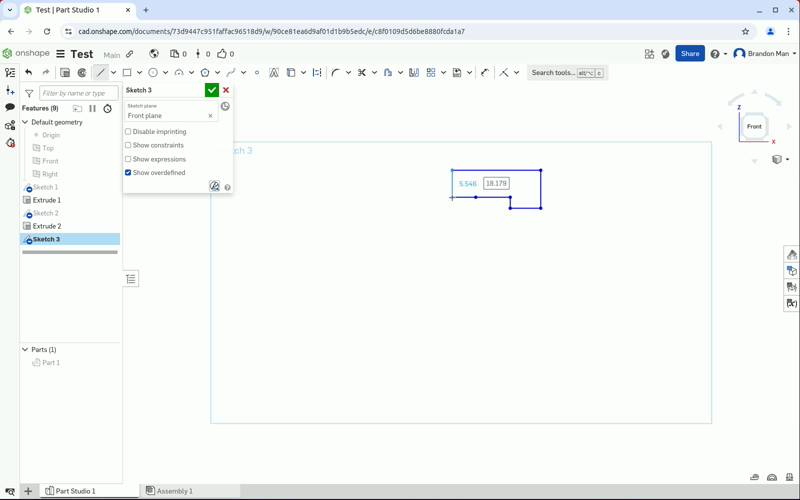
key(esc)
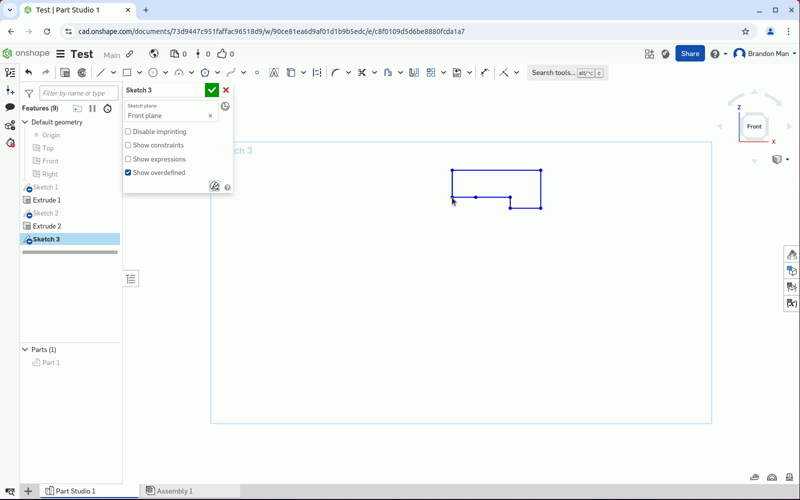
mouse_move(487, 188)
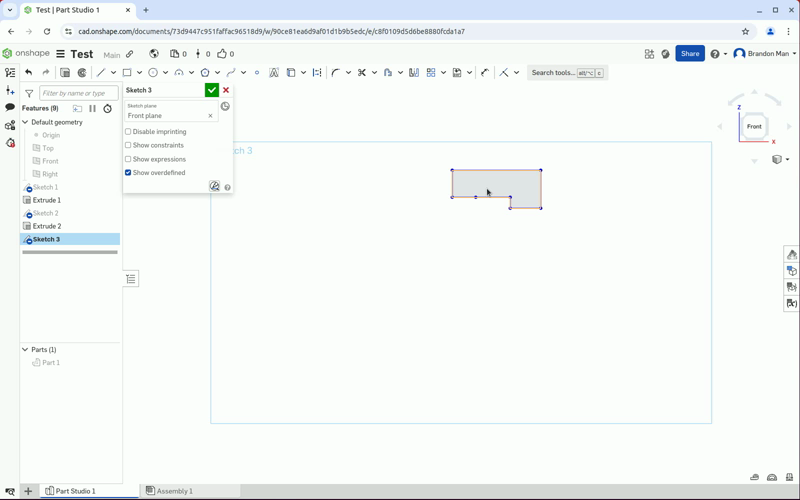
click(487, 188)
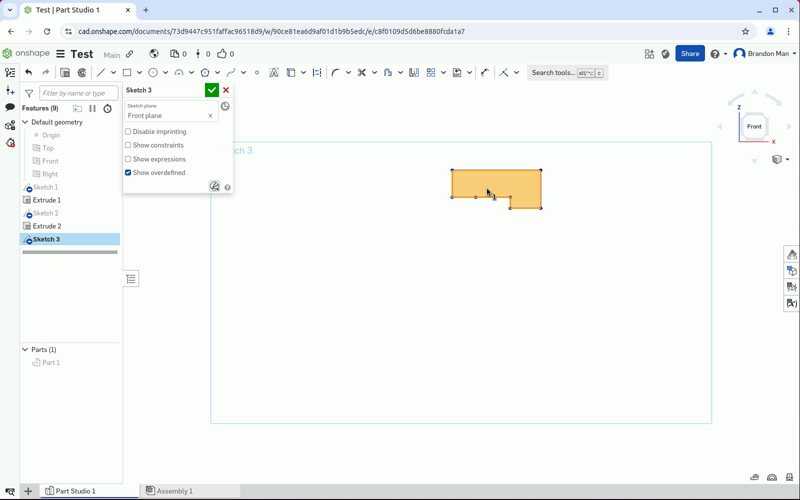
mouse_move(73, 352)
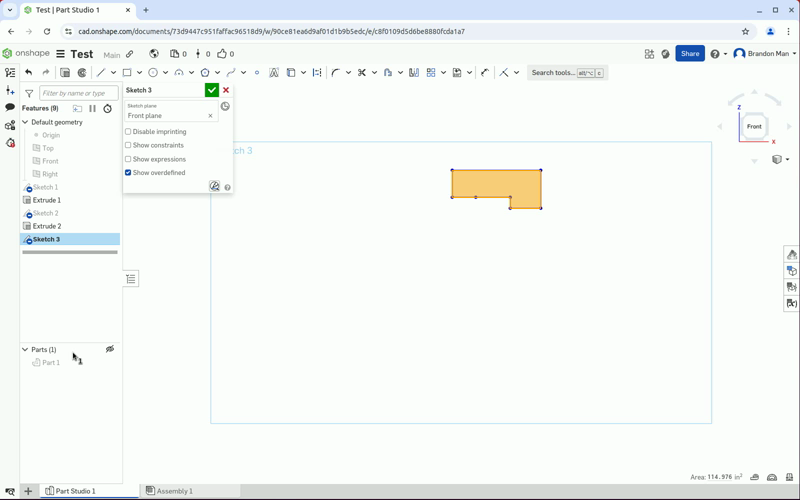
key(shift+y)
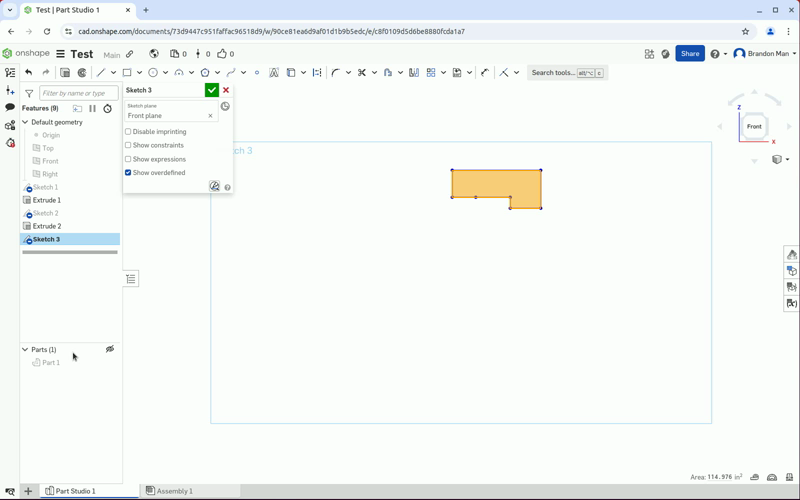
key(shift+e)
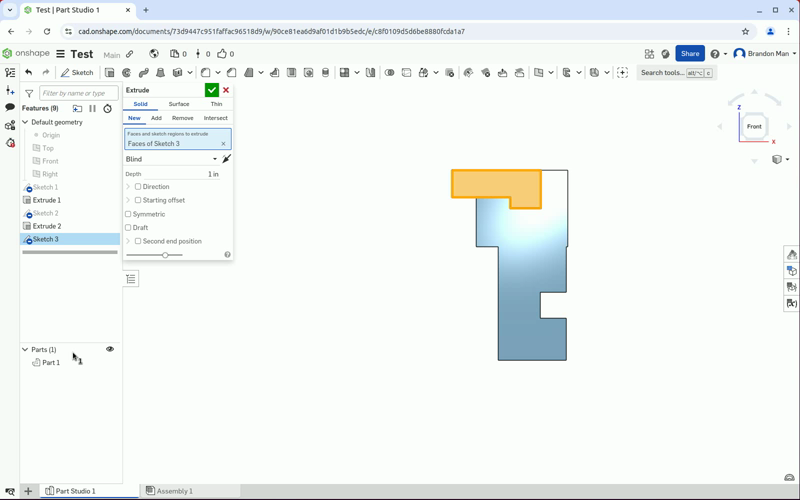
mouse_move(143, 106)
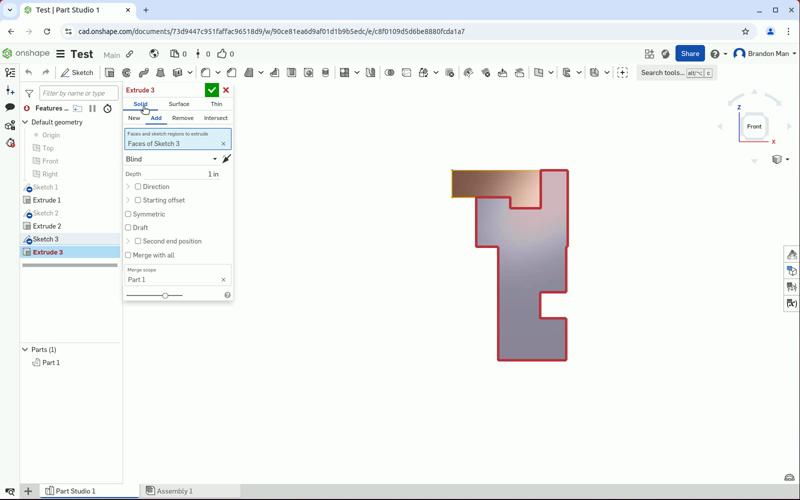
click(143, 106)
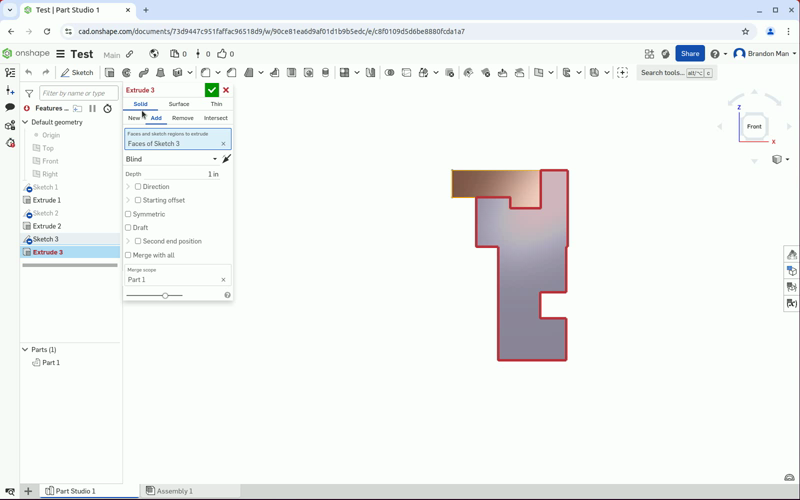
mouse_move(137, 120)
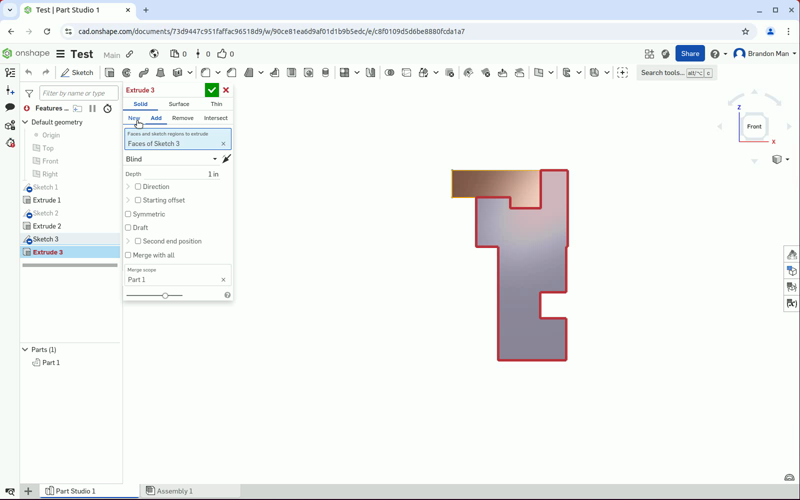
click(137, 120)
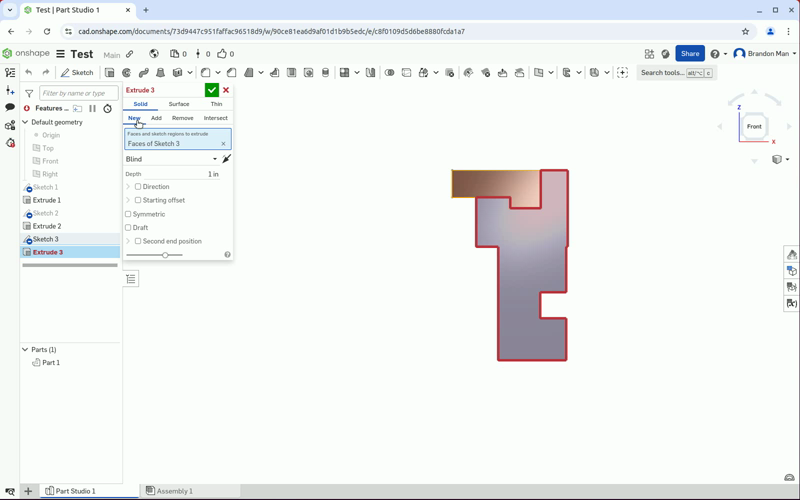
key(tab, 4)
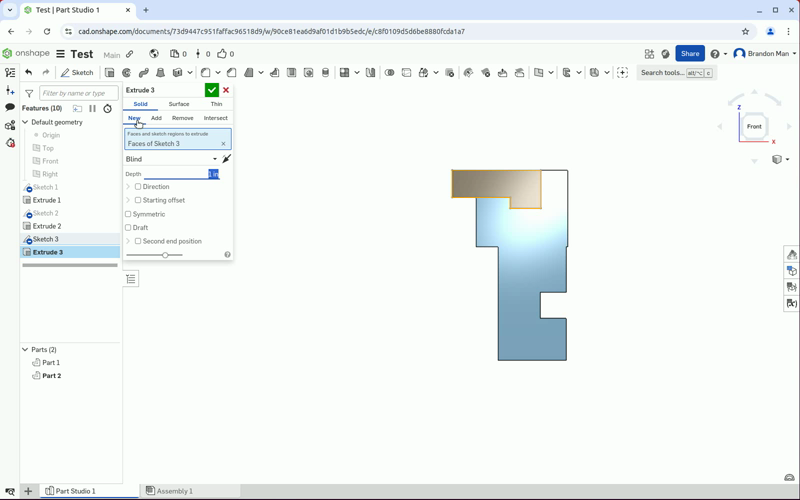
text(-9.869)
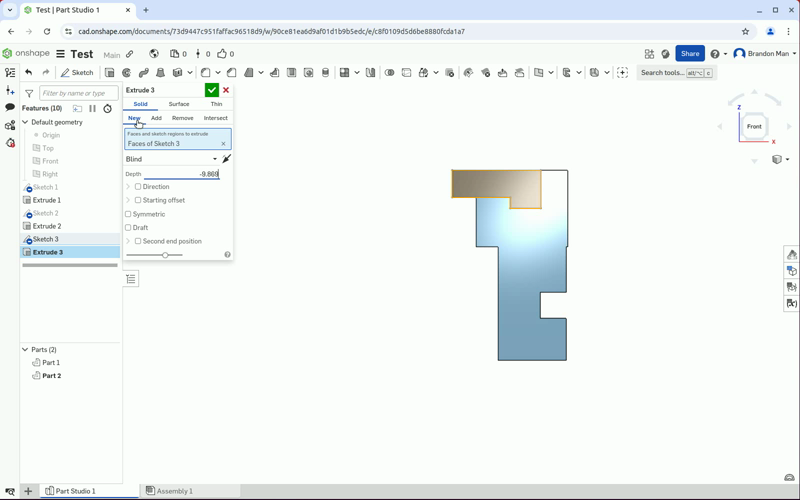
key(enter)
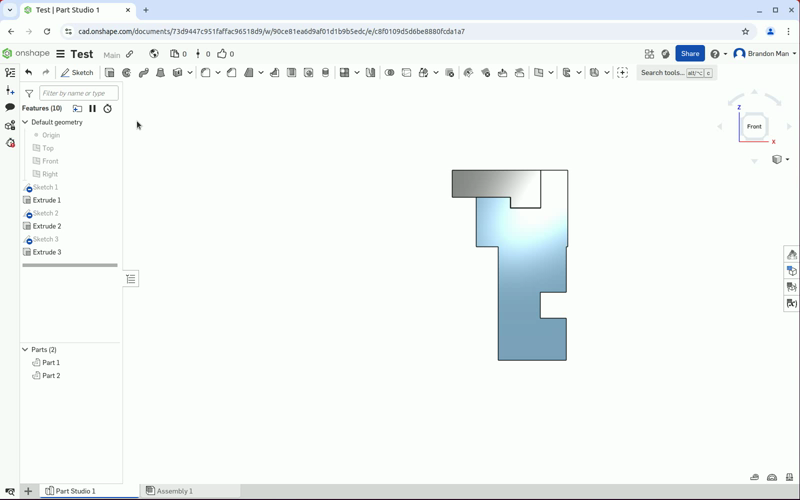
key(shift+h)
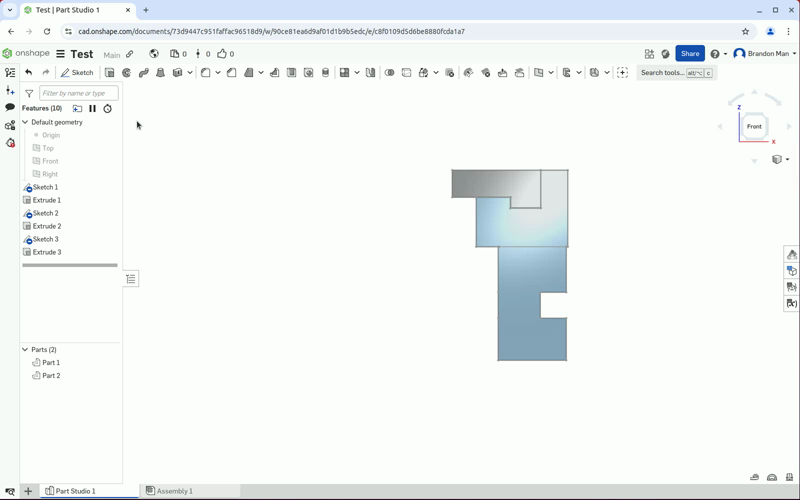
key(shift+h)
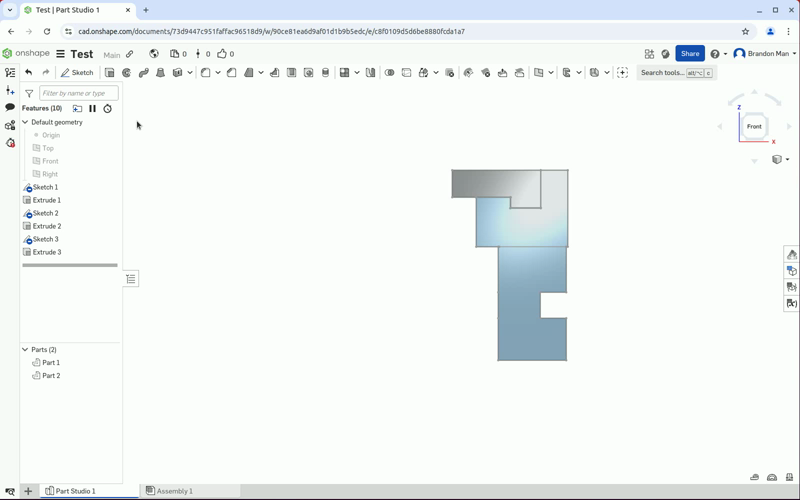
key(shift+7)
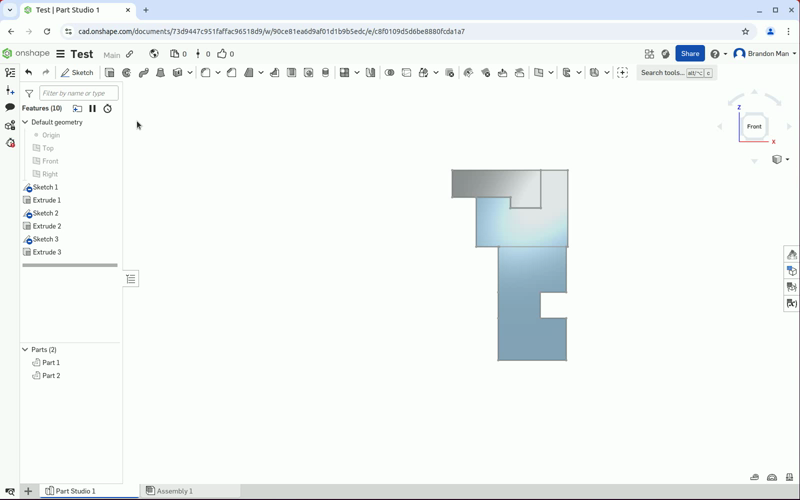
key(left, 2)
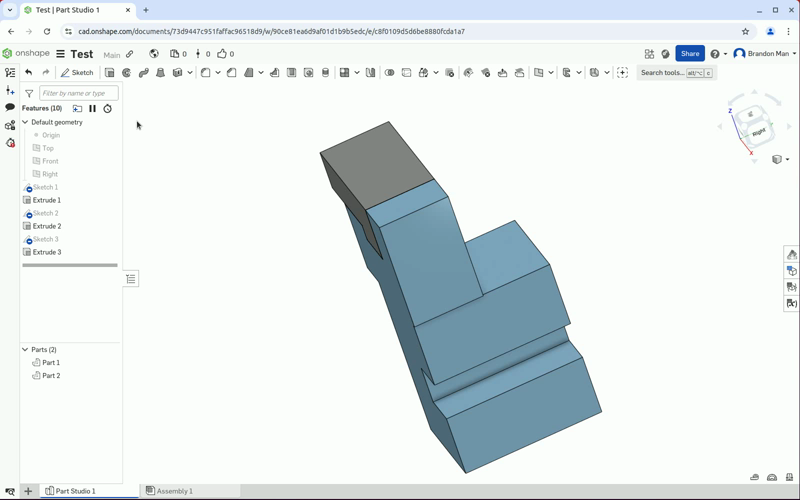
key(down, 2)
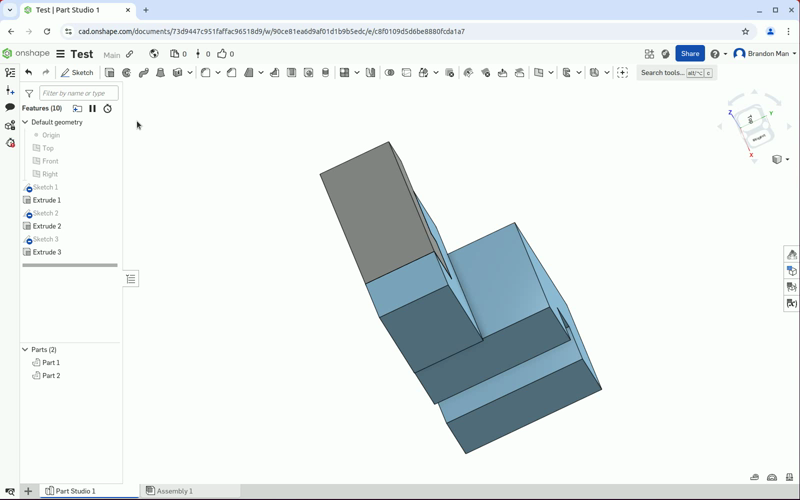
key(up, 2)
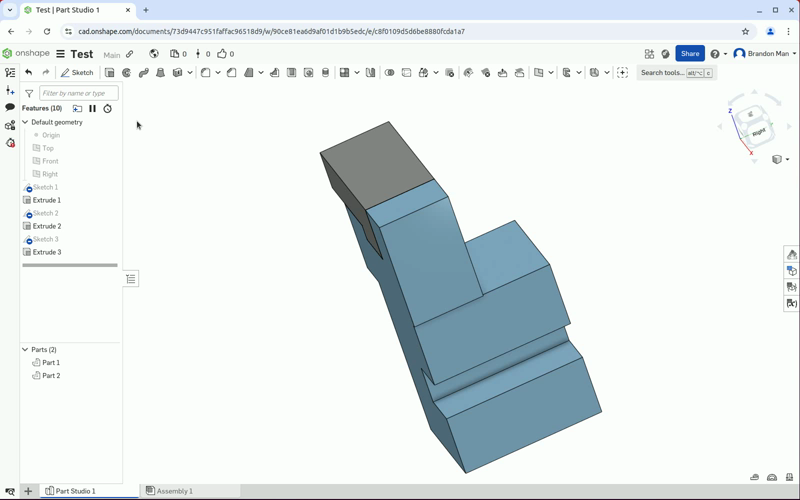
key(right, 2)
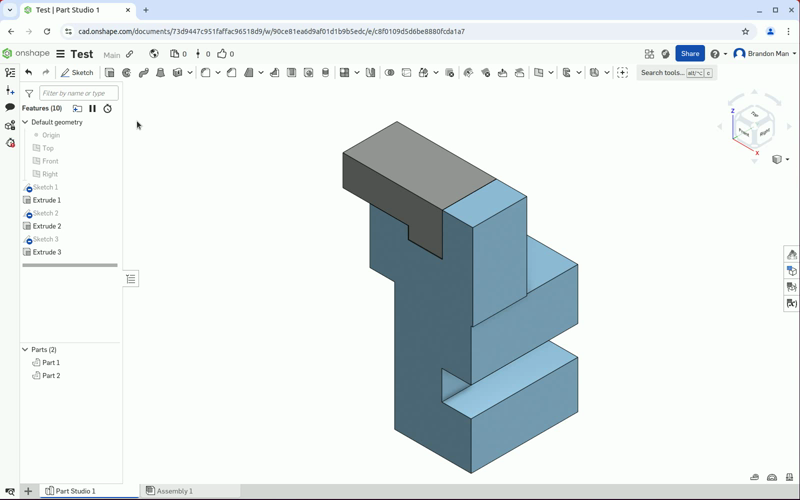
mouse_move(73, 189)
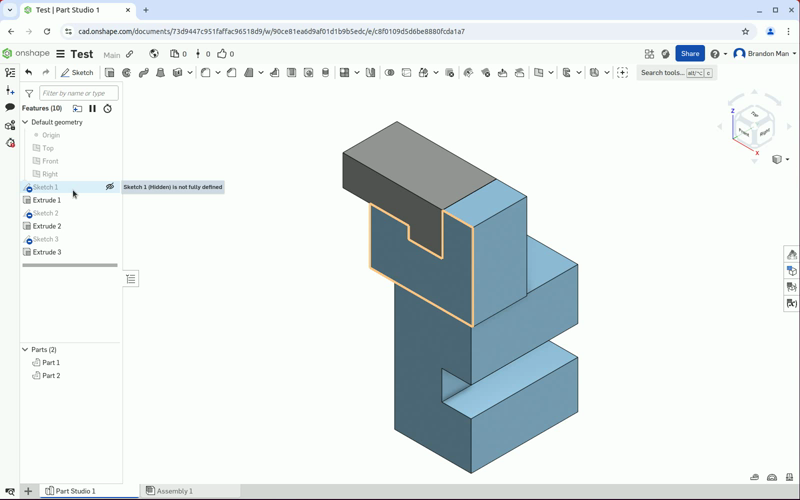
click(73, 189)